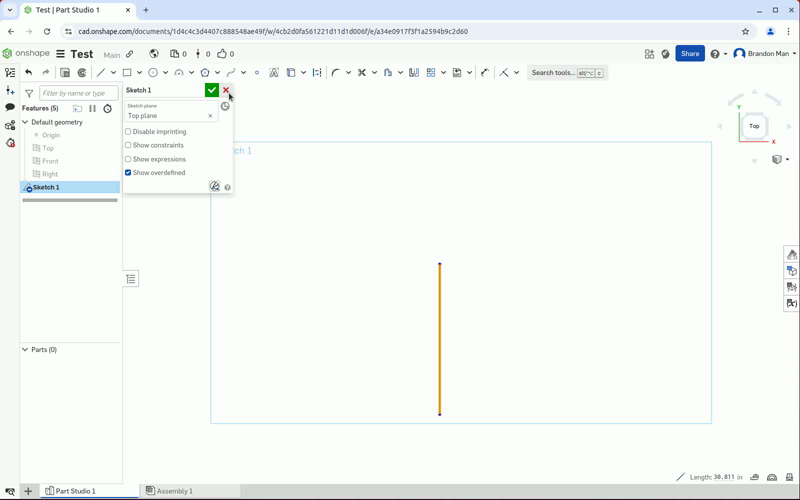
key(shift+h)
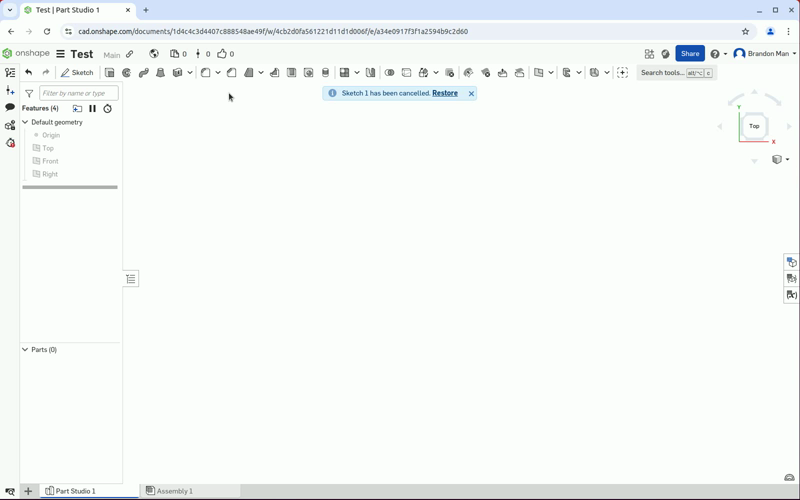
mouse_move(73, 352)
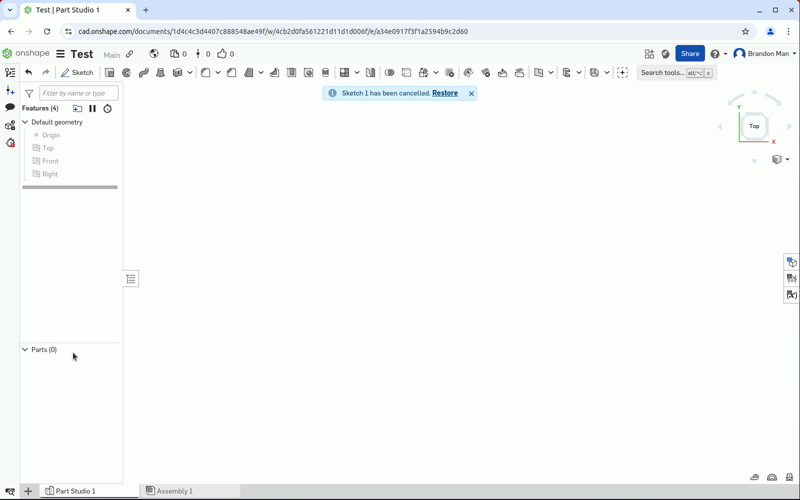
key(y)
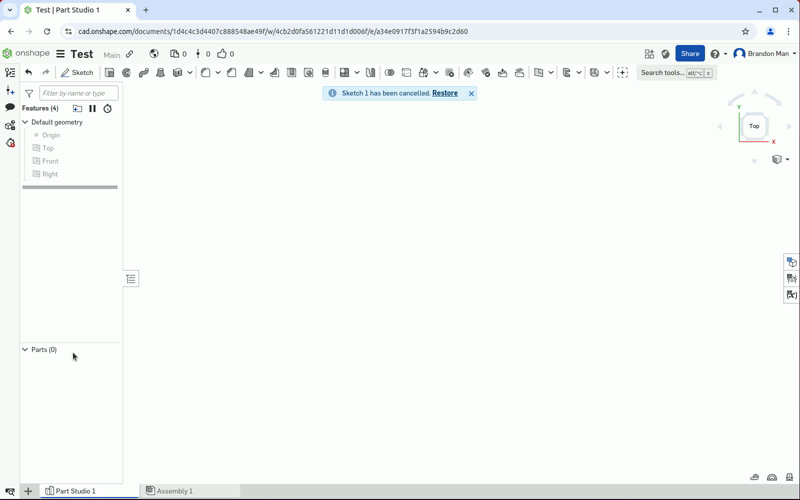
key(shift+p)
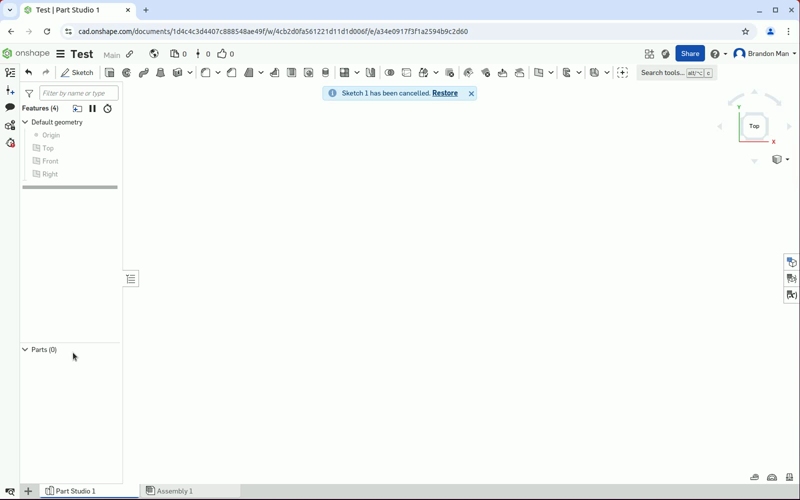
key(space)
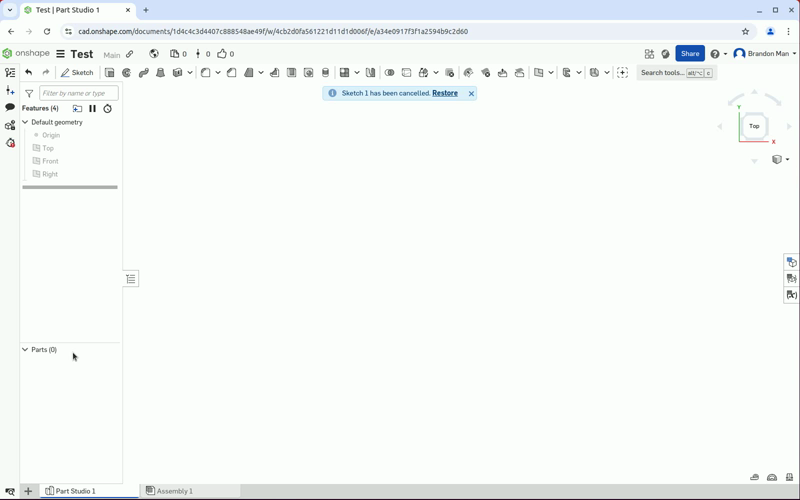
key_down(shift)
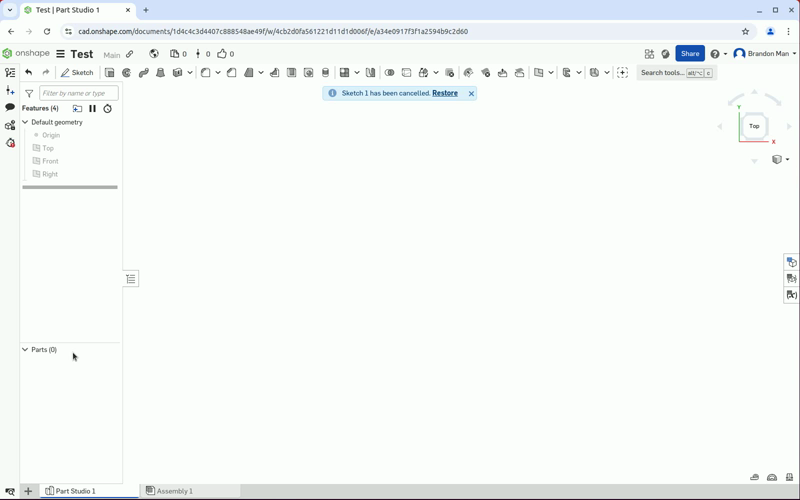
key(up)
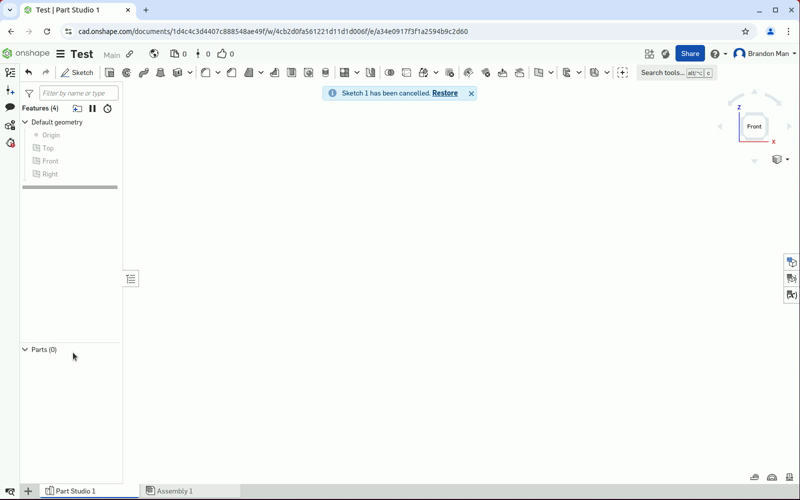
key_up(shift)
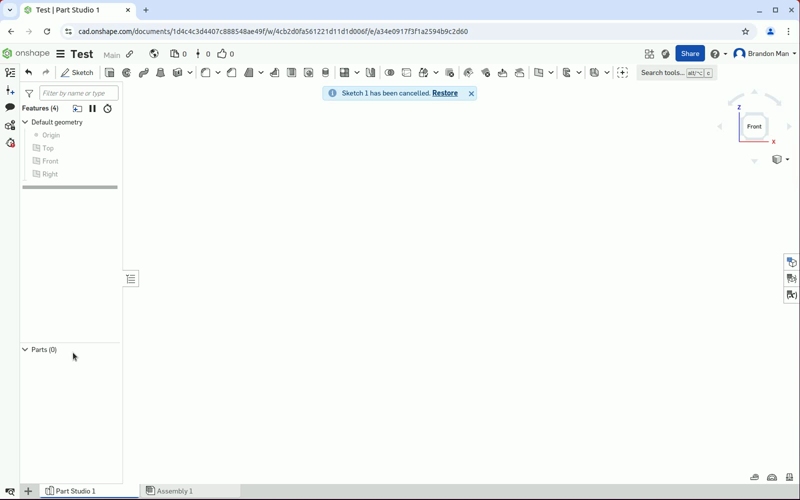
mouse_move(73, 352)
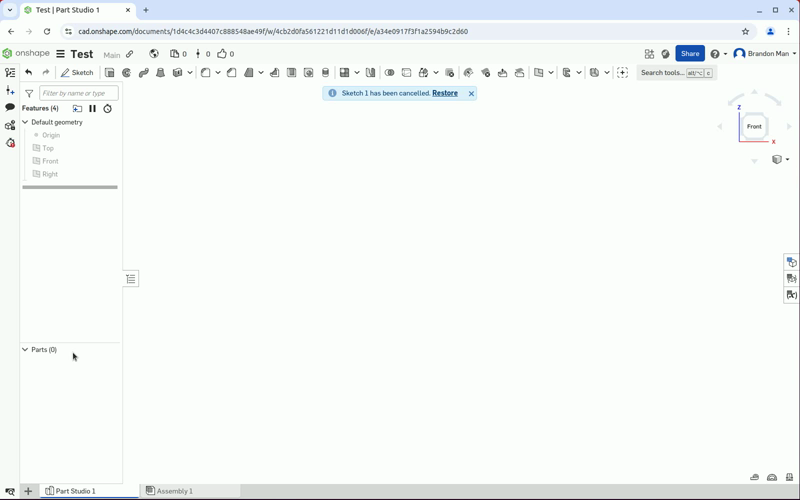
key(shift+y)
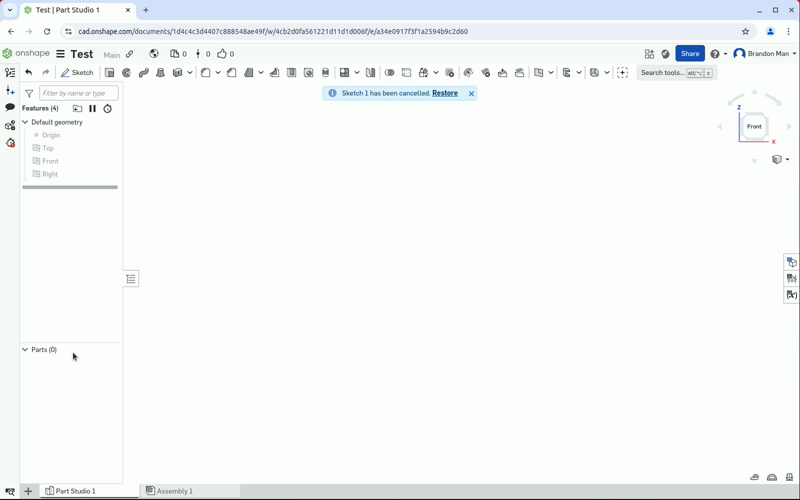
key(shift+s)
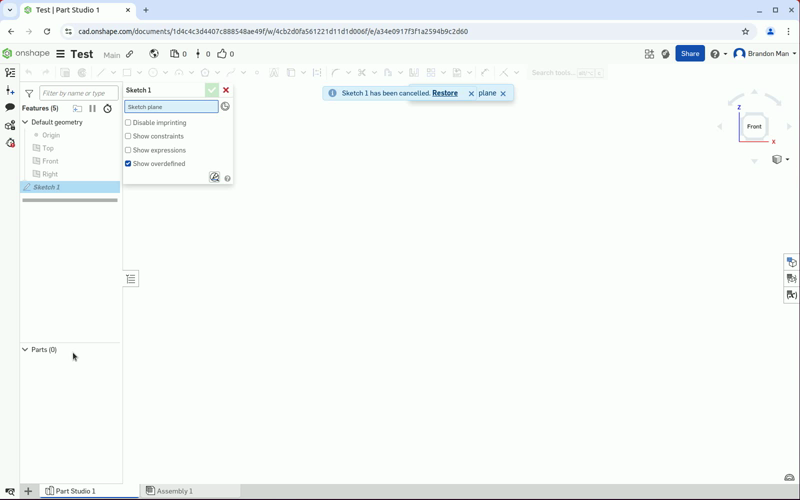
mouse_move(73, 163)
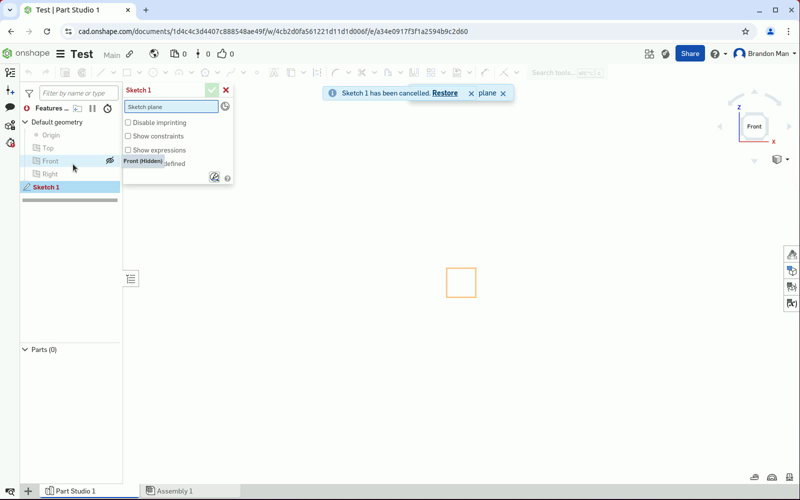
click(73, 163)
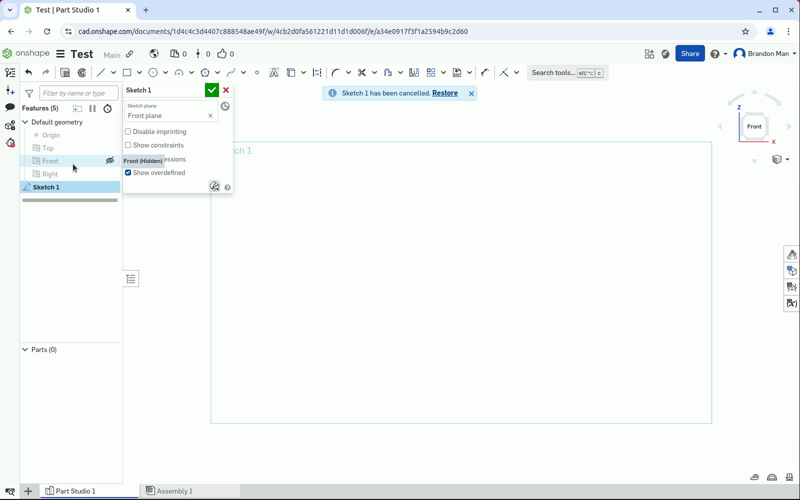
mouse_move(73, 352)
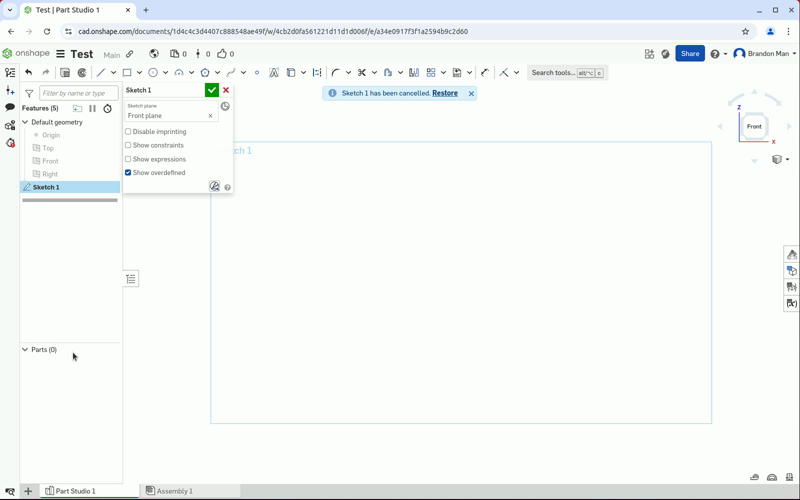
key(y)
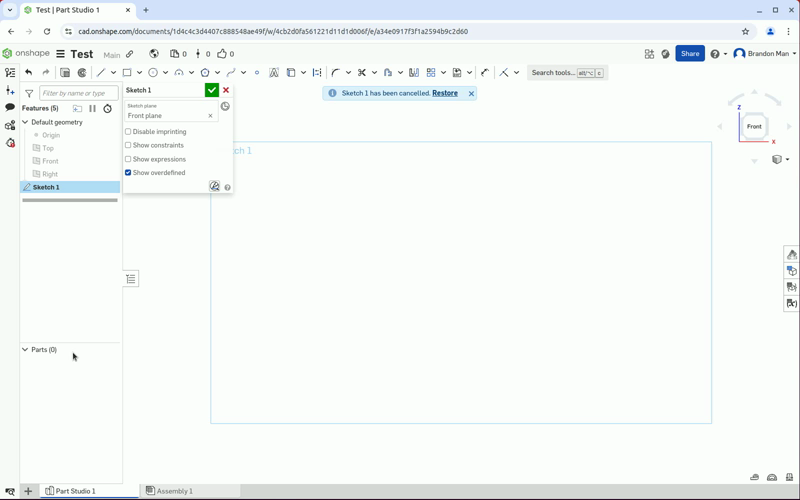
key(l)
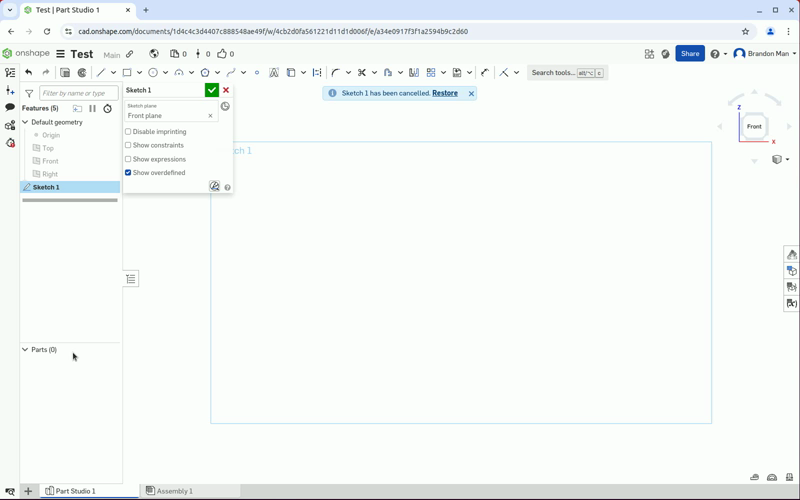
key_down(shift)
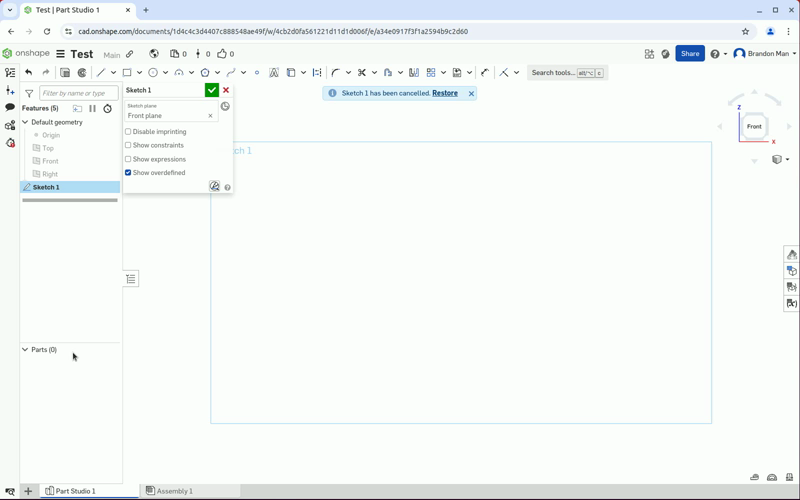
mouse_move(411, 361)
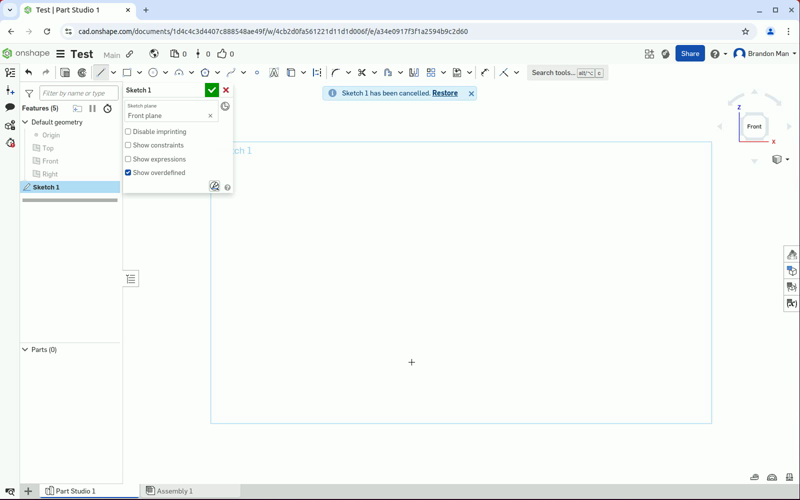
click(411, 361)
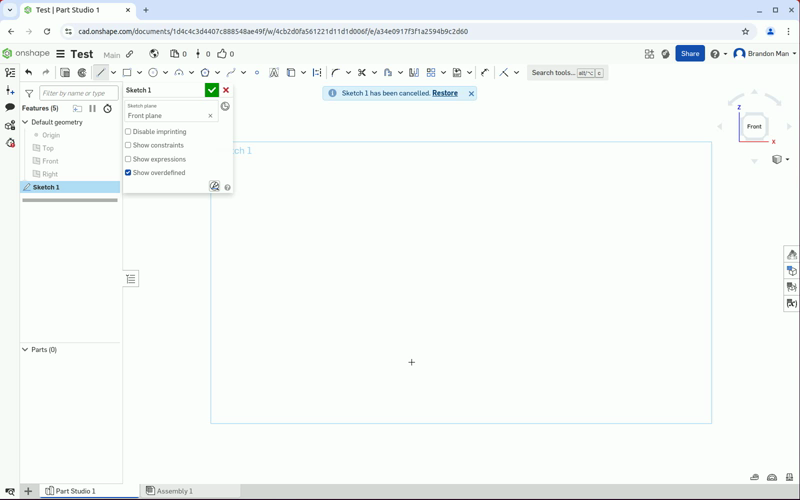
key_up(shift)
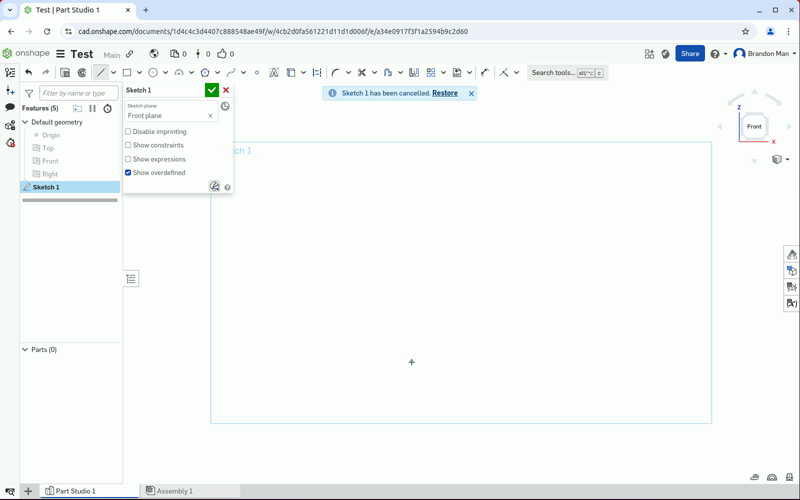
key_down(shift)
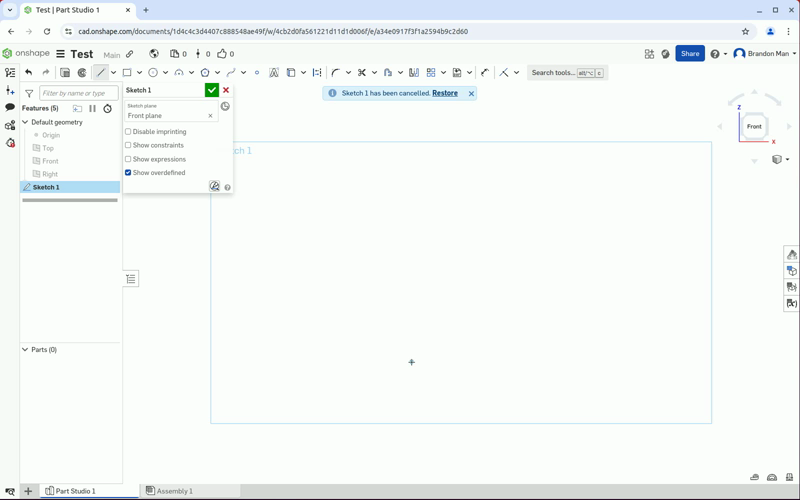
mouse_move(441, 361)
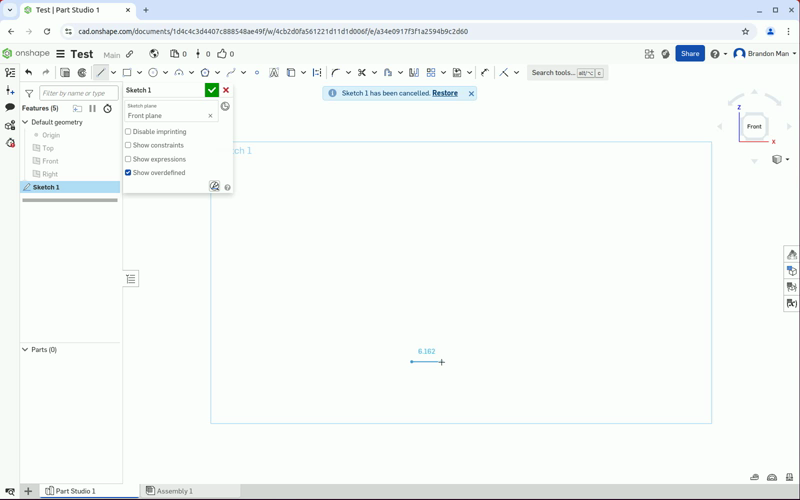
mouse_move(467, 361)
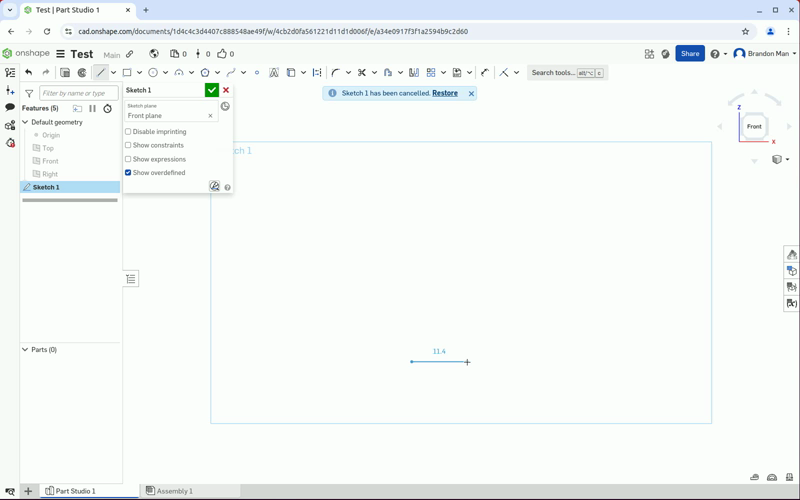
click(467, 361)
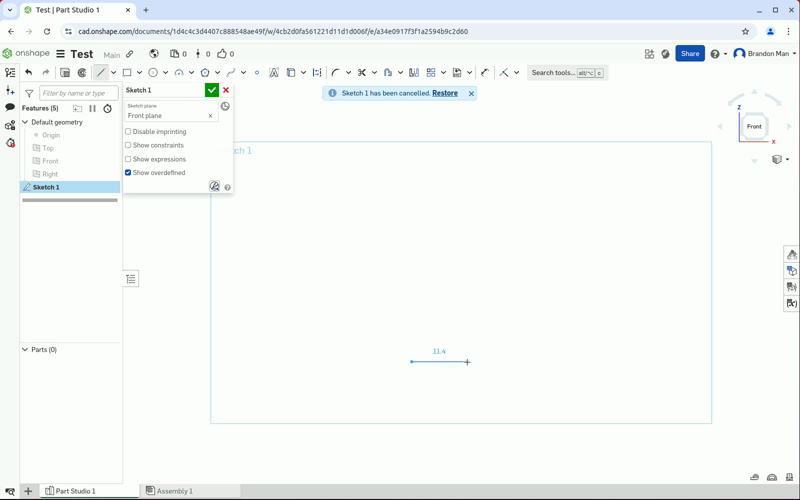
key_up(shift)
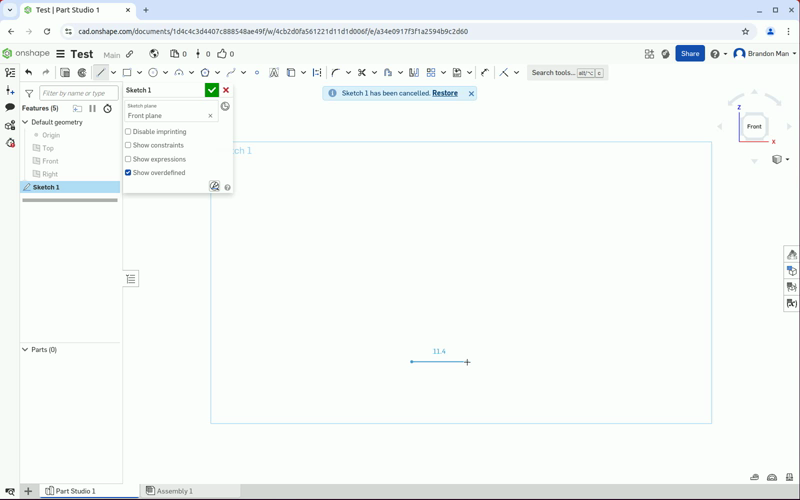
key_down(shift)
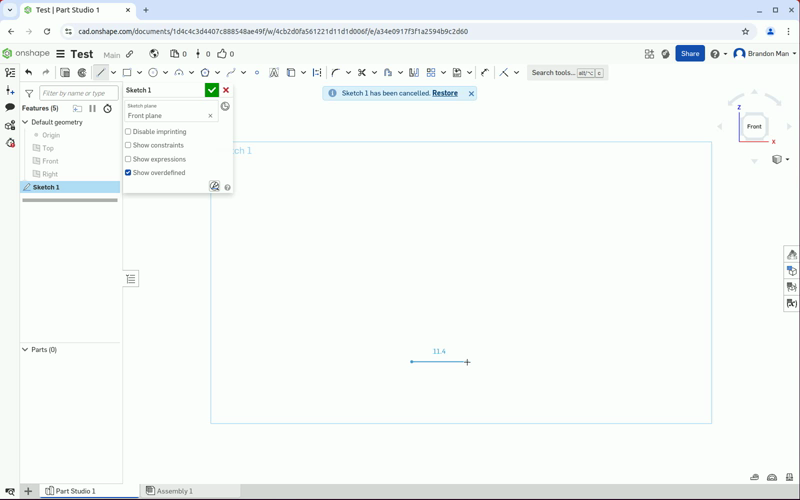
mouse_move(467, 297)
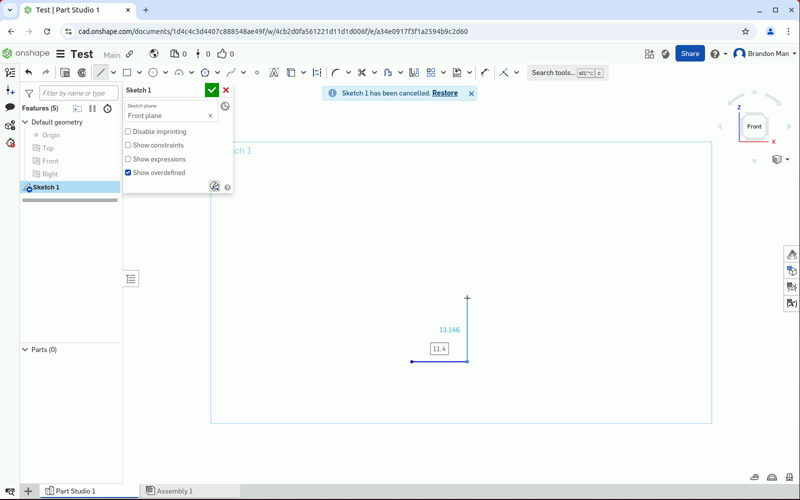
click(467, 297)
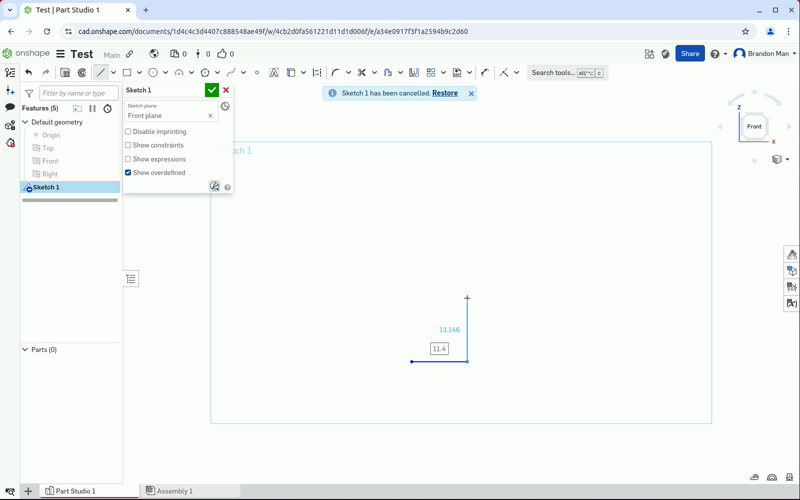
key_up(shift)
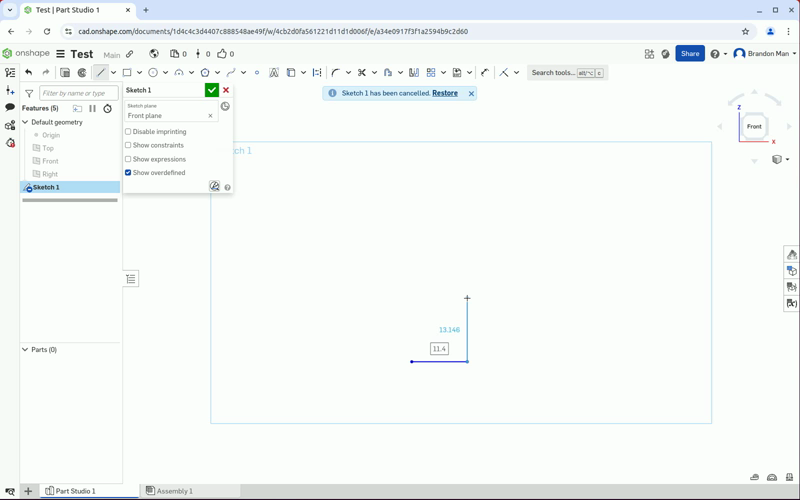
key(esc)
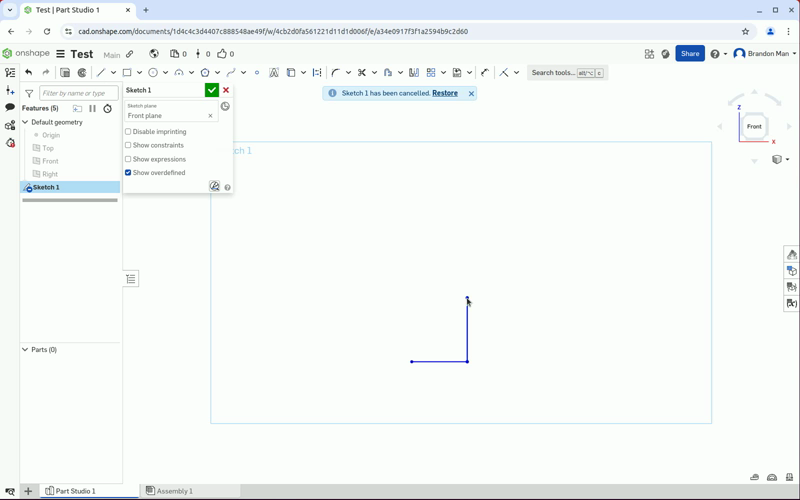
key(a)
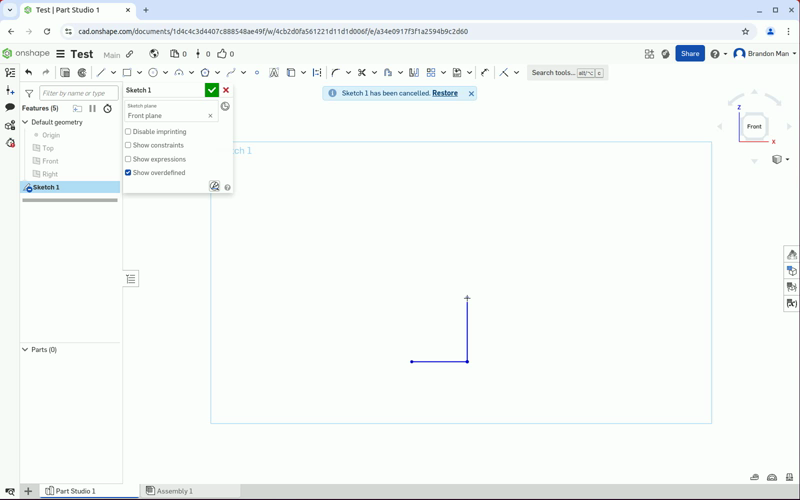
mouse_move(467, 297)
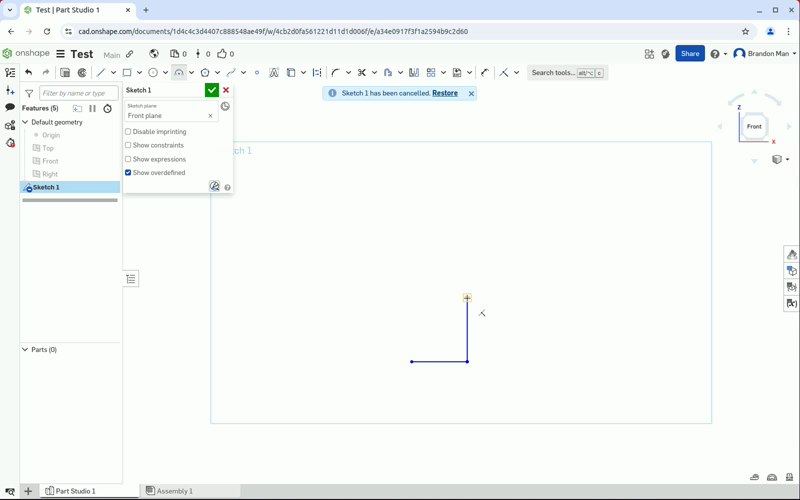
click(467, 297)
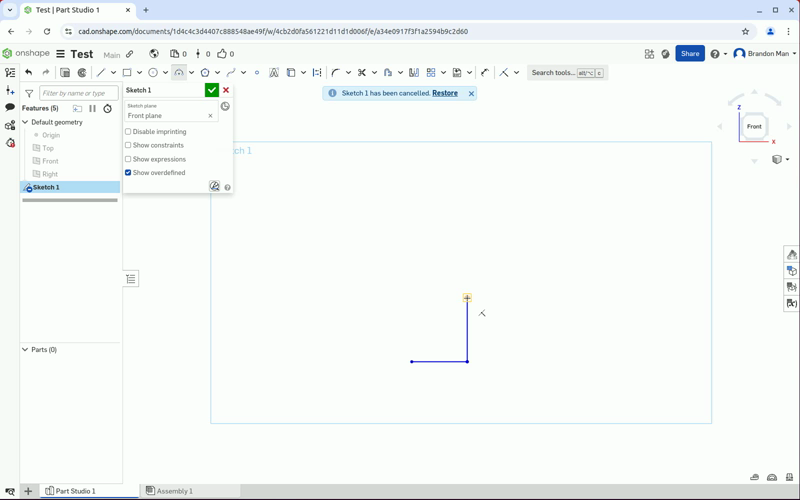
key_down(shift)
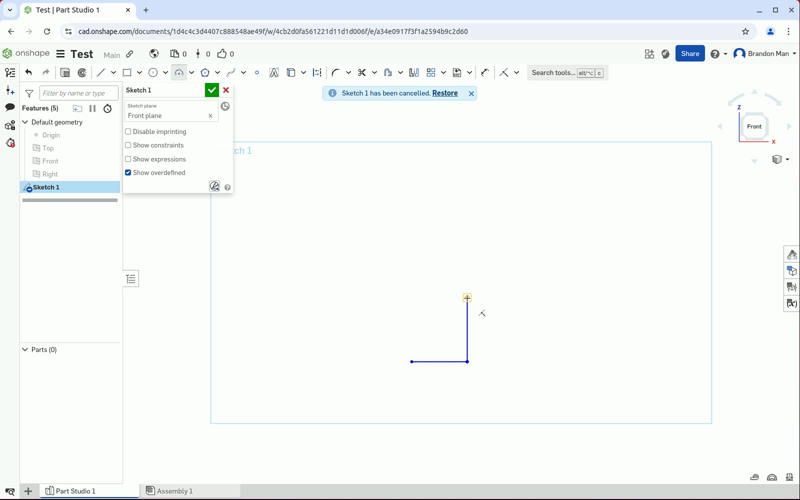
mouse_move(411, 297)
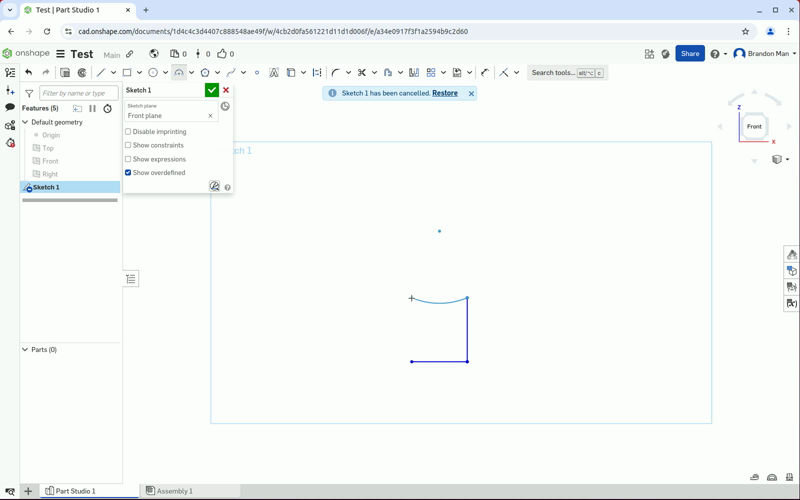
click(411, 297)
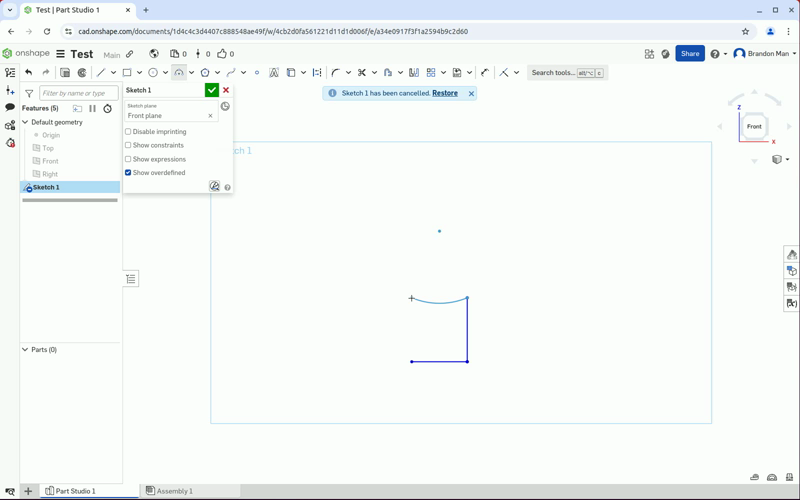
mouse_move(439, 325)
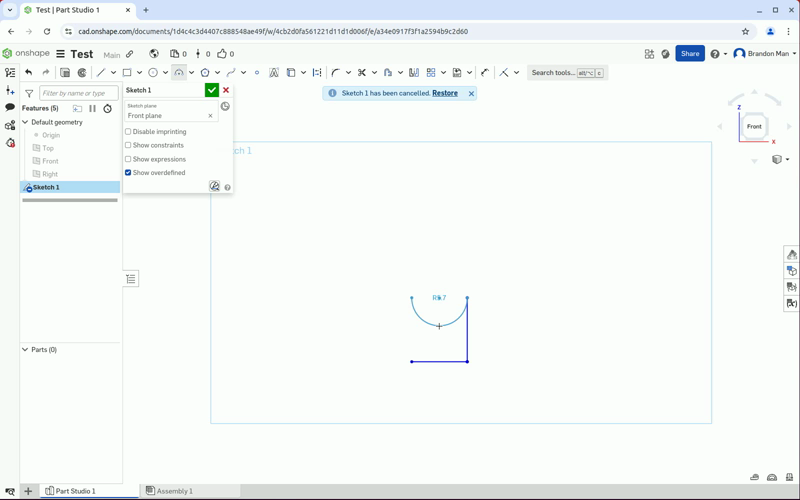
click(439, 325)
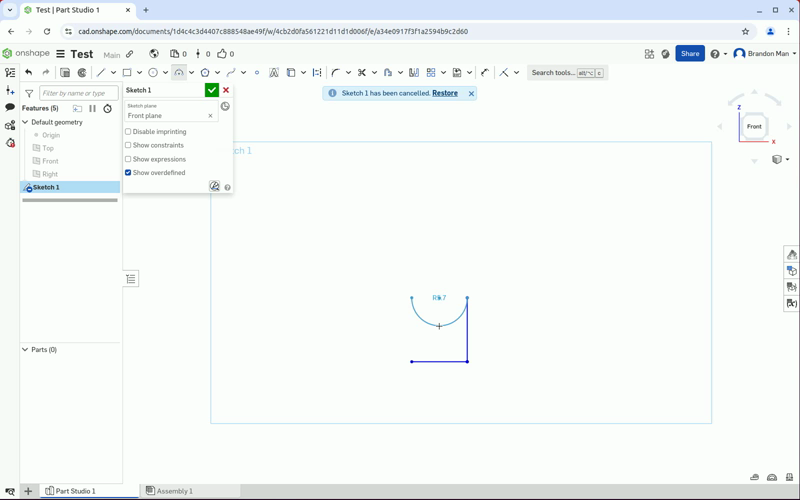
key_up(shift)
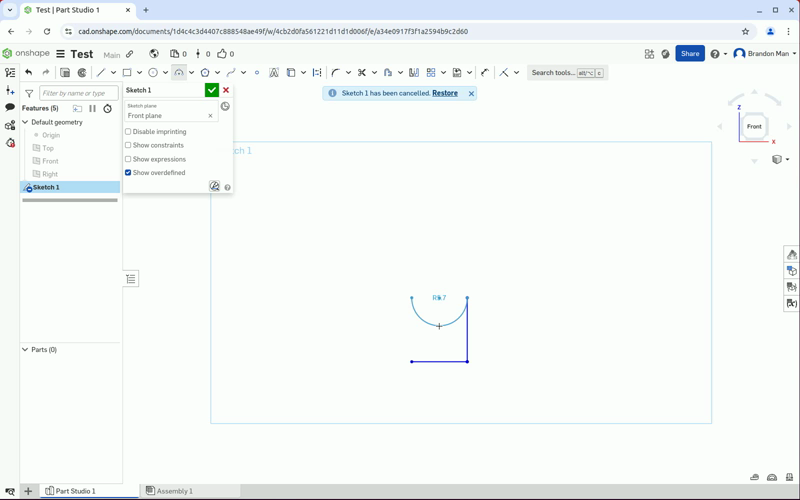
key(esc)
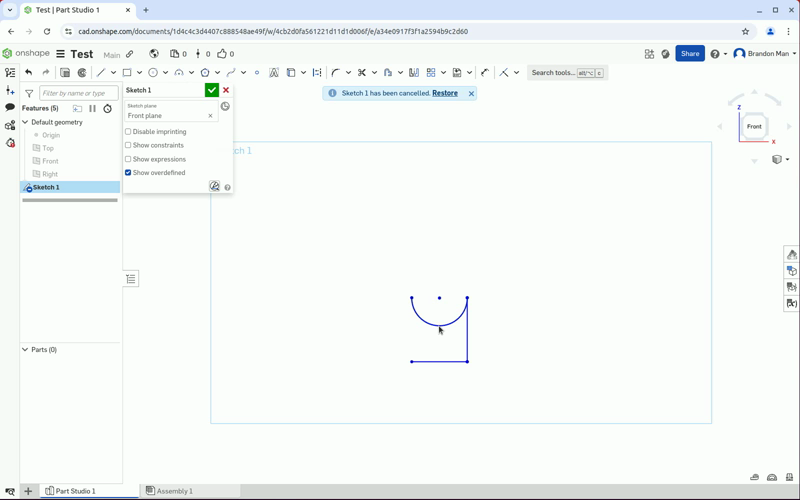
key(l)
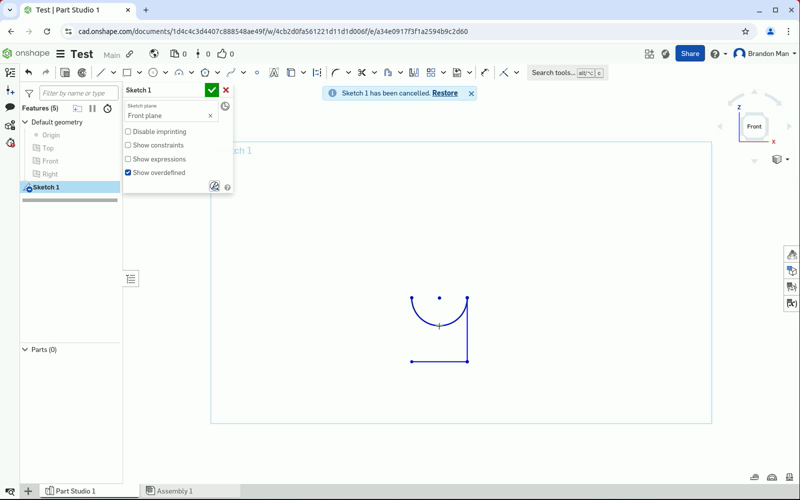
mouse_move(411, 297)
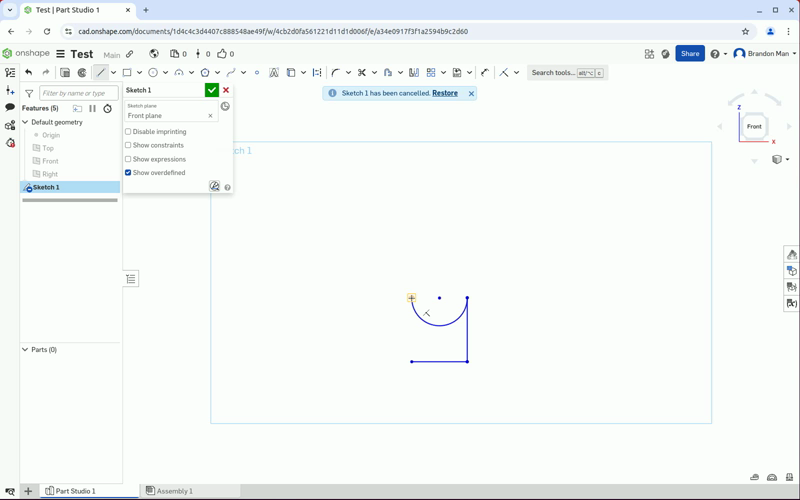
click(411, 297)
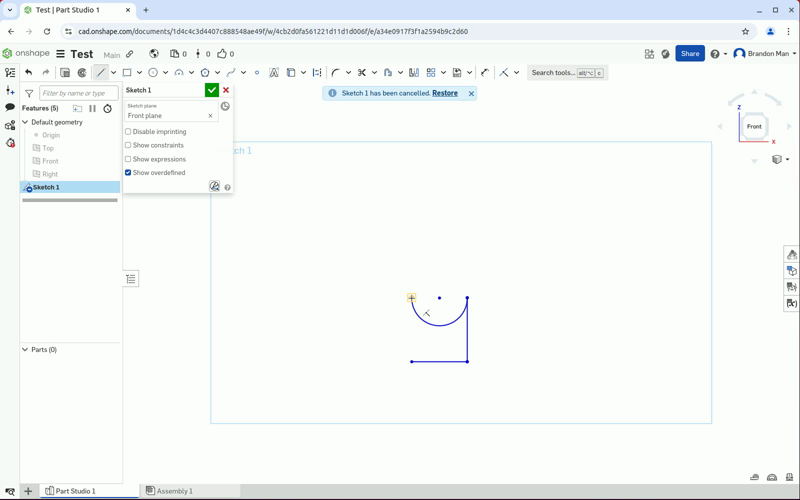
key_down(shift)
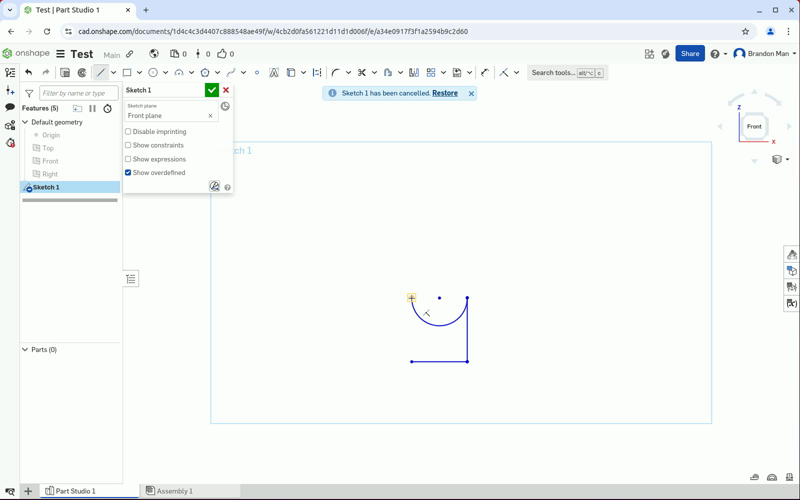
mouse_move(411, 361)
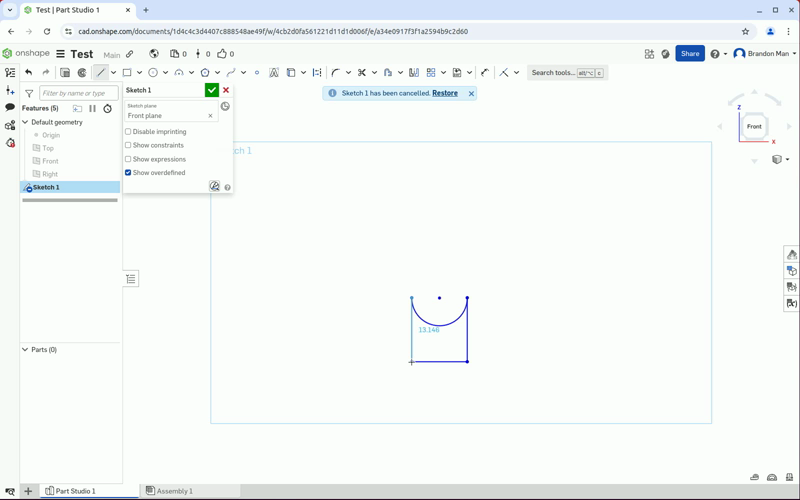
key_up(shift)
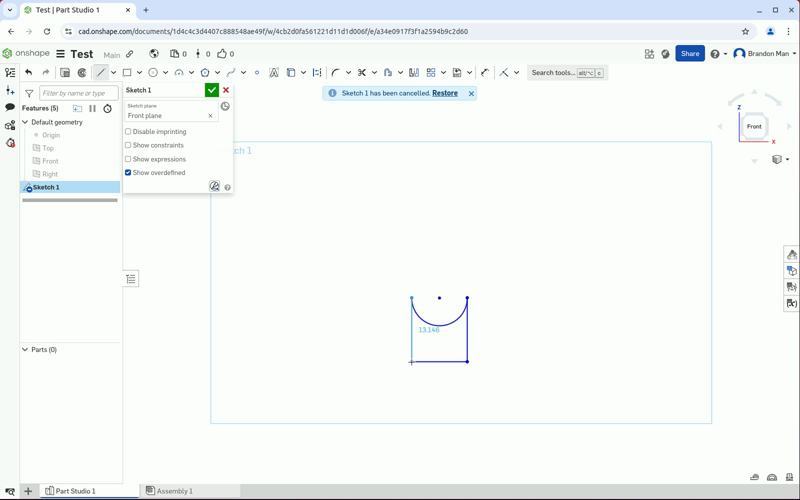
click(411, 361)
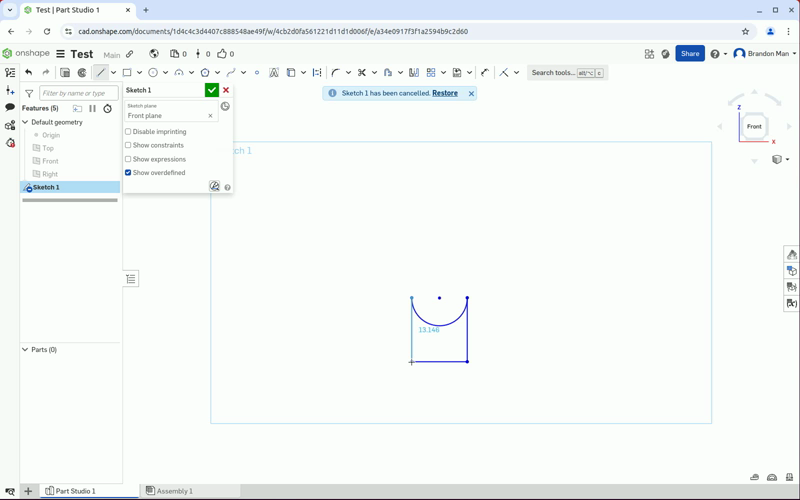
key(esc)
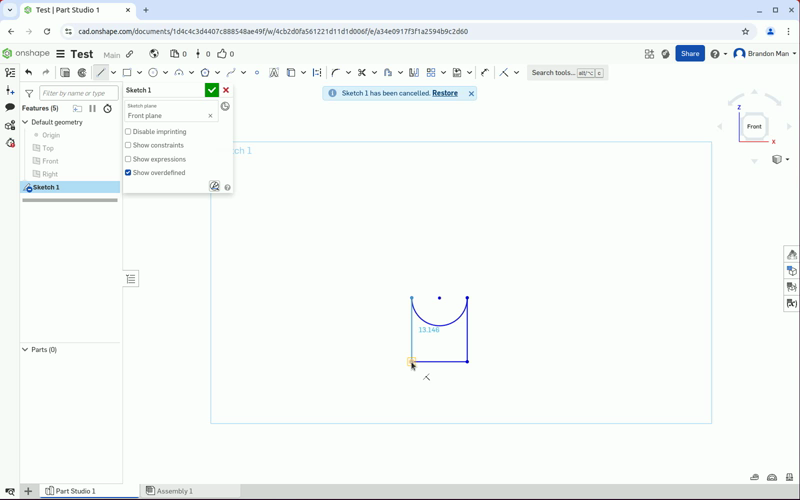
mouse_move(436, 351)
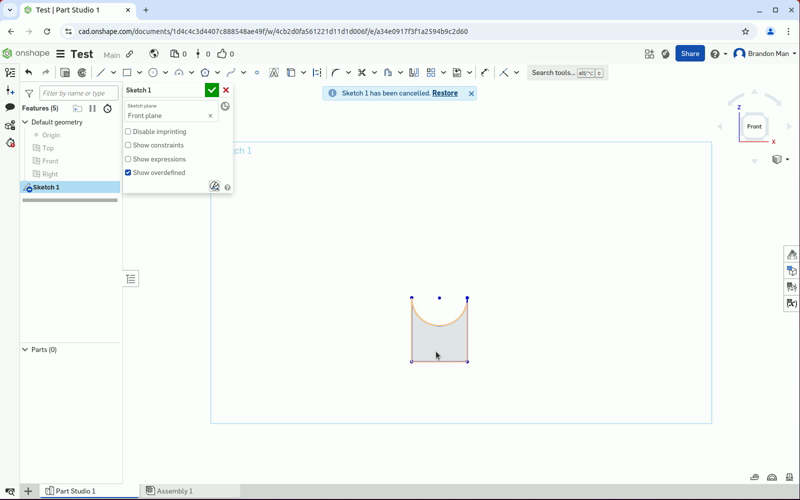
scroll(6)
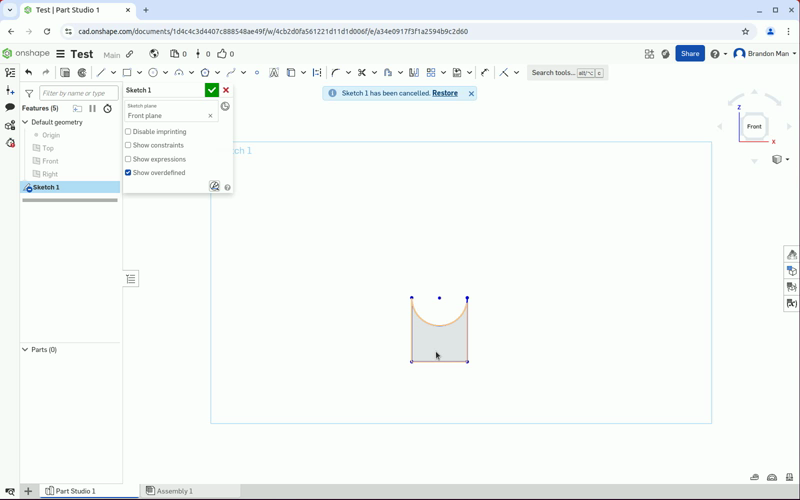
scroll(6)
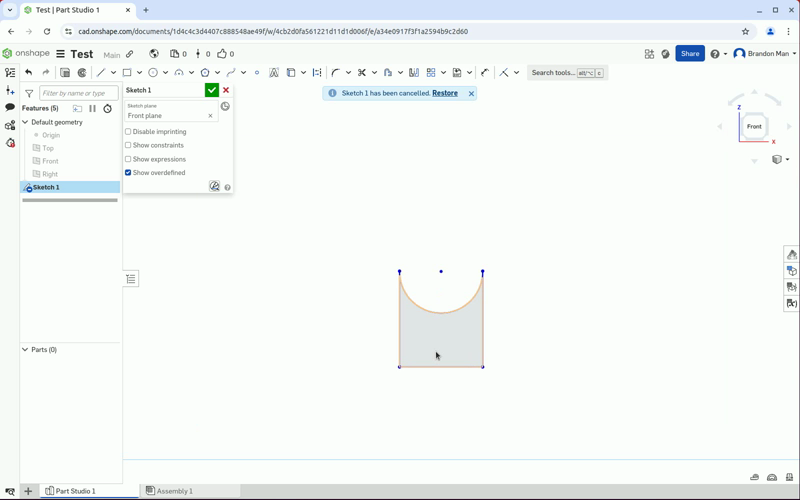
scroll(6)
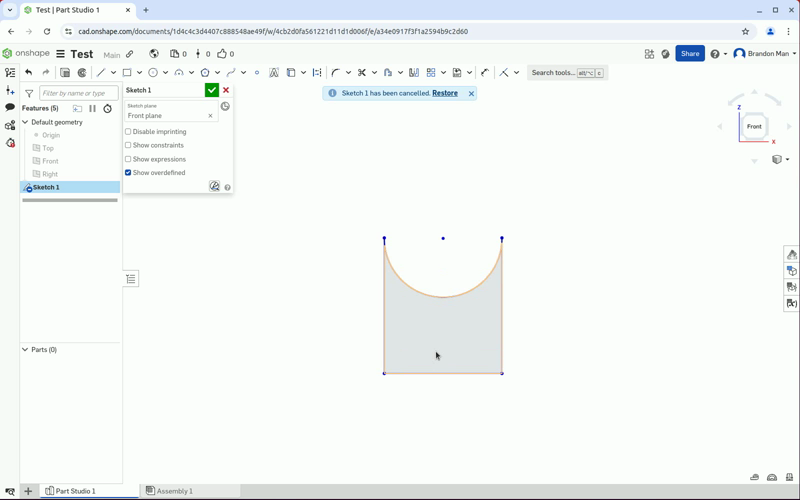
scroll(6)
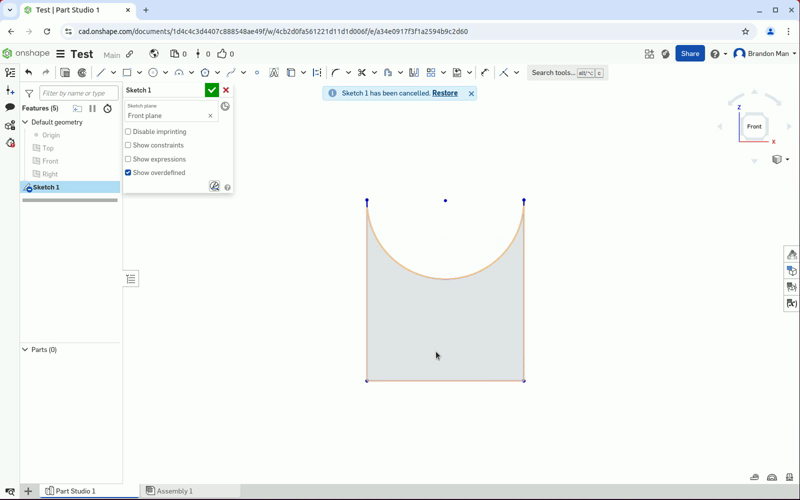
scroll(6)
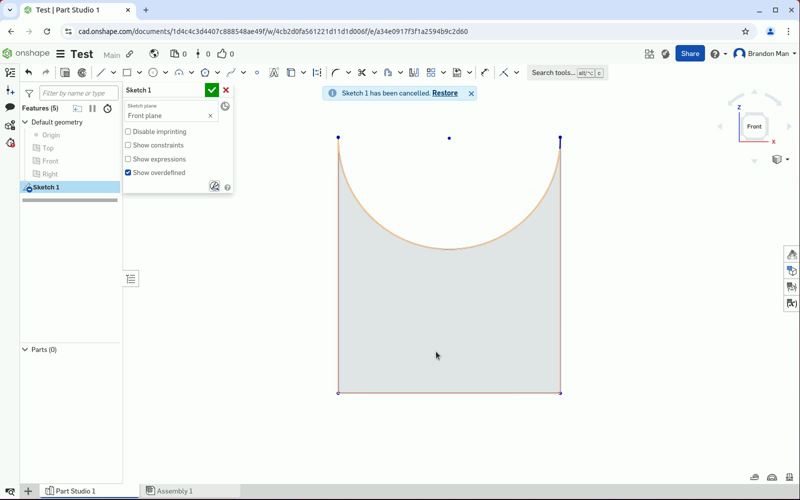
scroll(6)
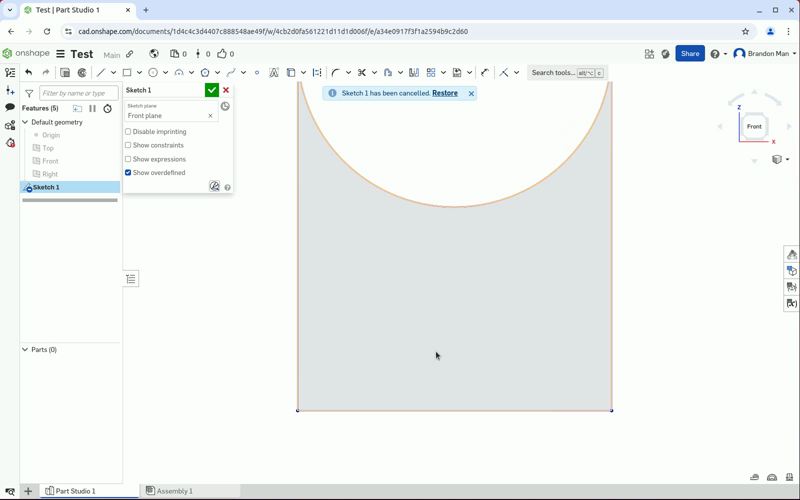
scroll(6)
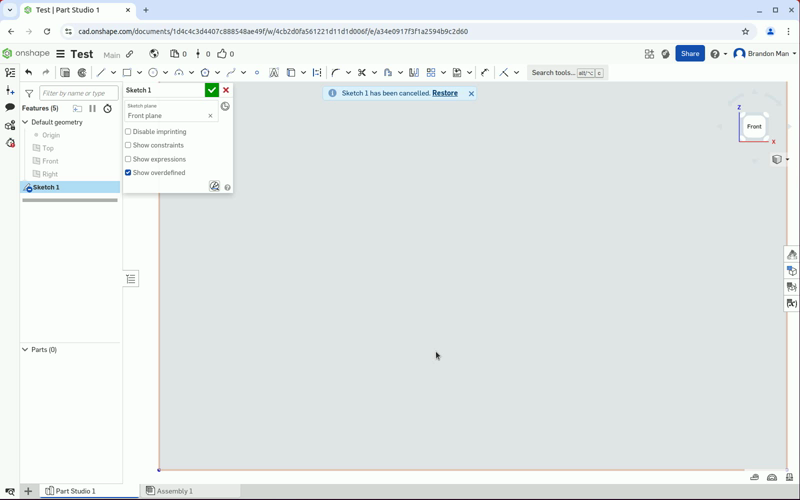
click(436, 351)
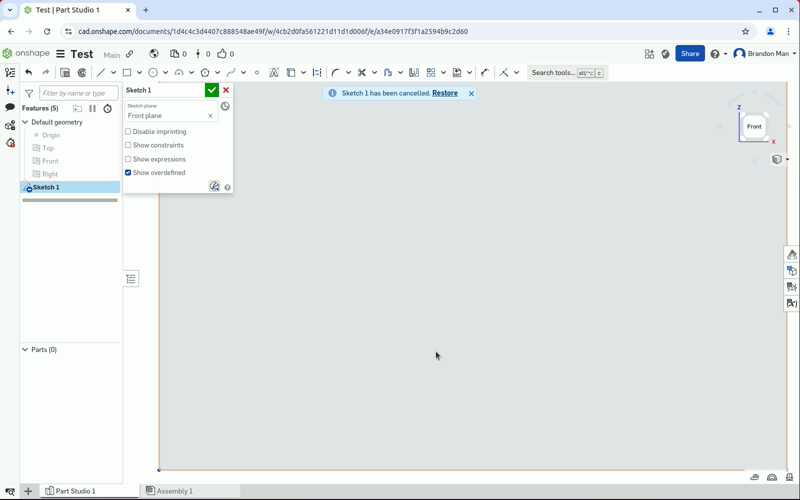
scroll(-6)
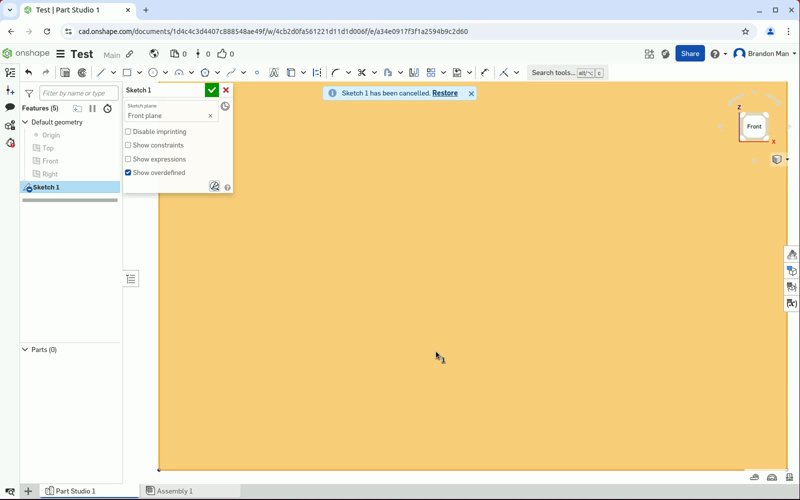
scroll(-6)
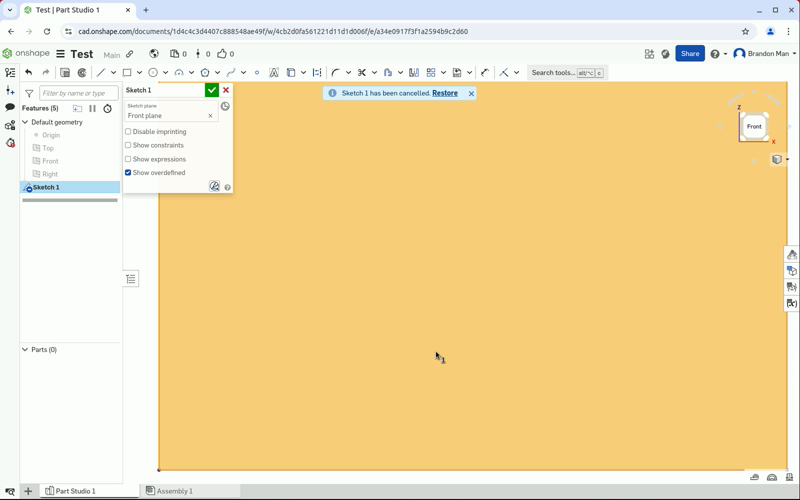
scroll(-6)
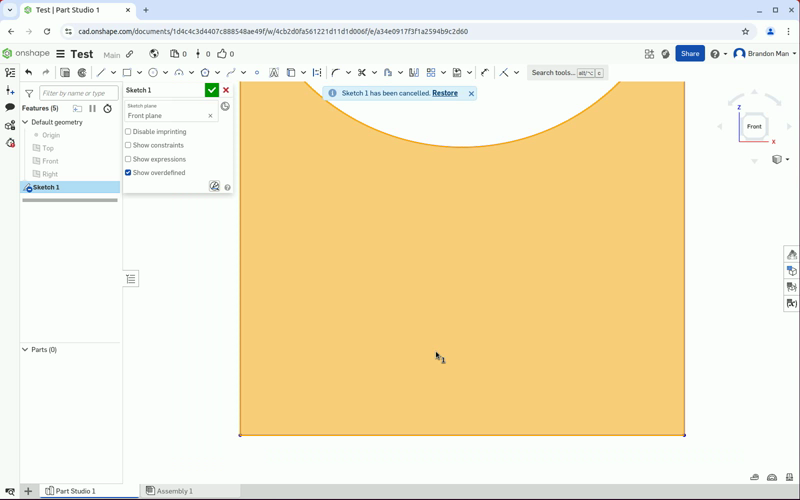
scroll(-6)
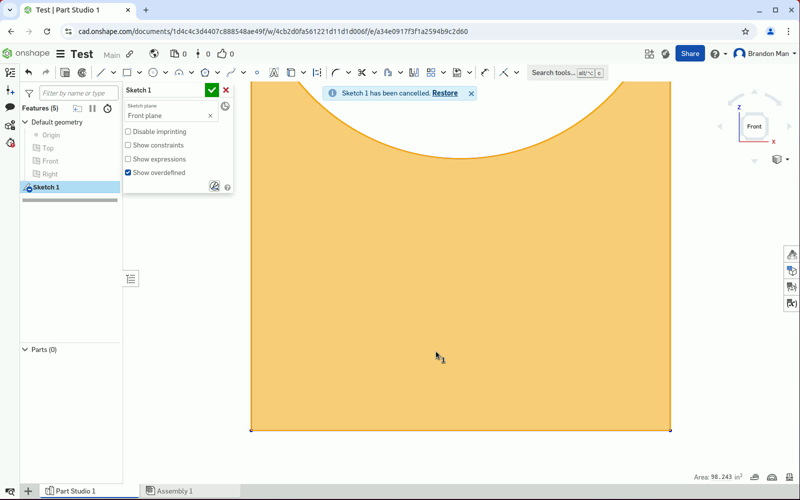
scroll(-6)
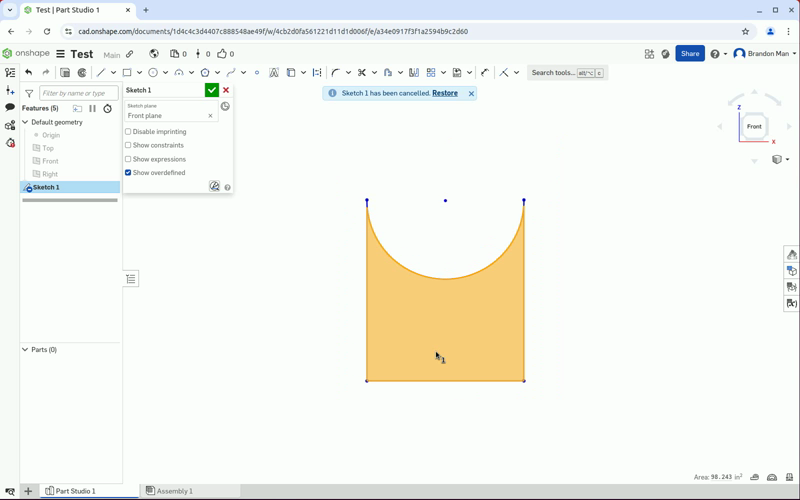
scroll(-6)
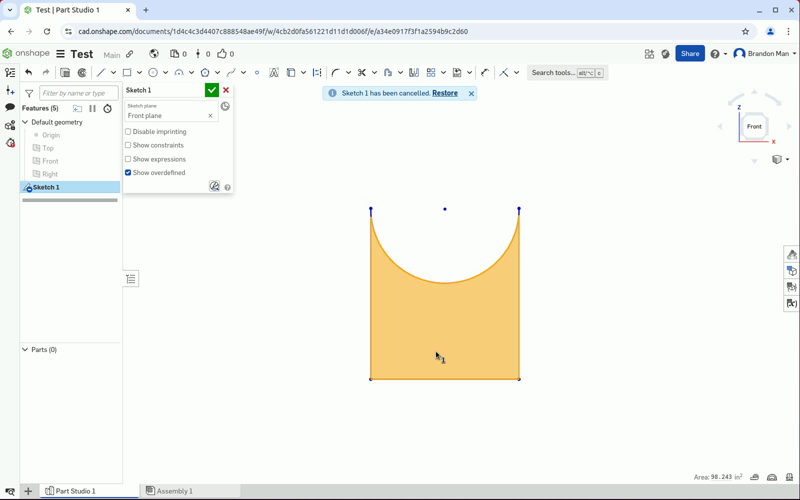
scroll(-6)
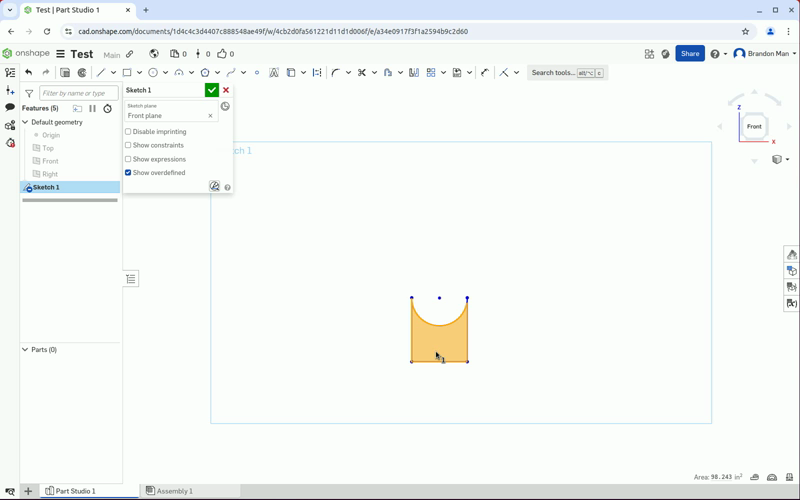
mouse_move(73, 352)
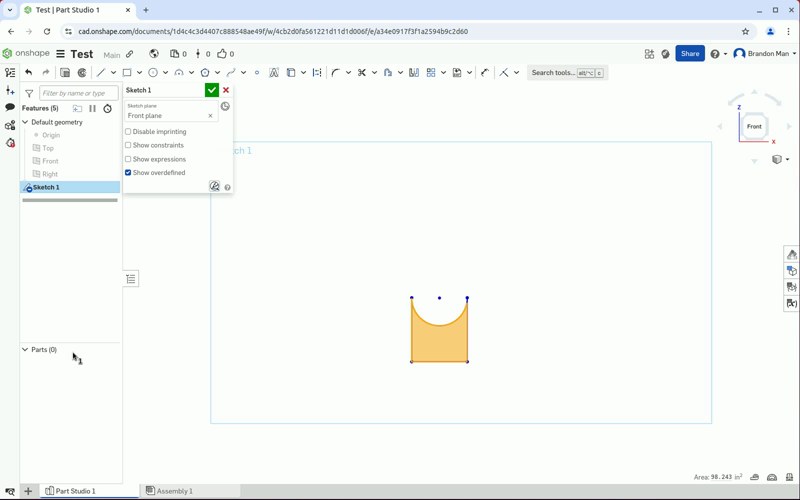
key(shift+y)
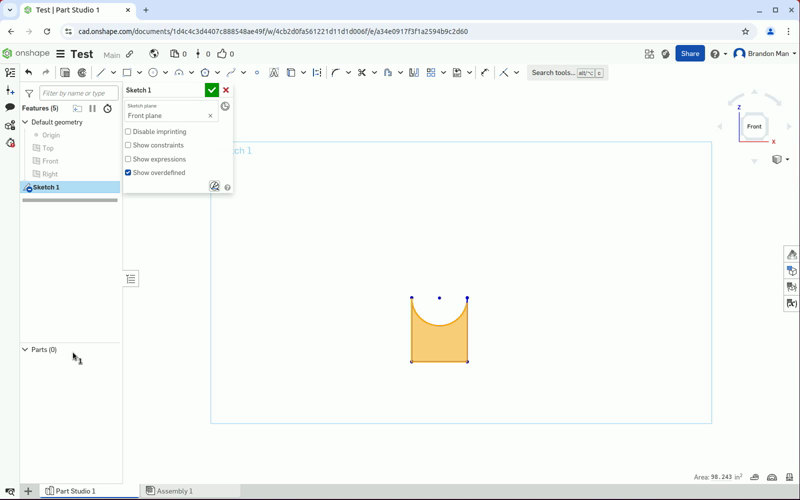
key(shift+e)
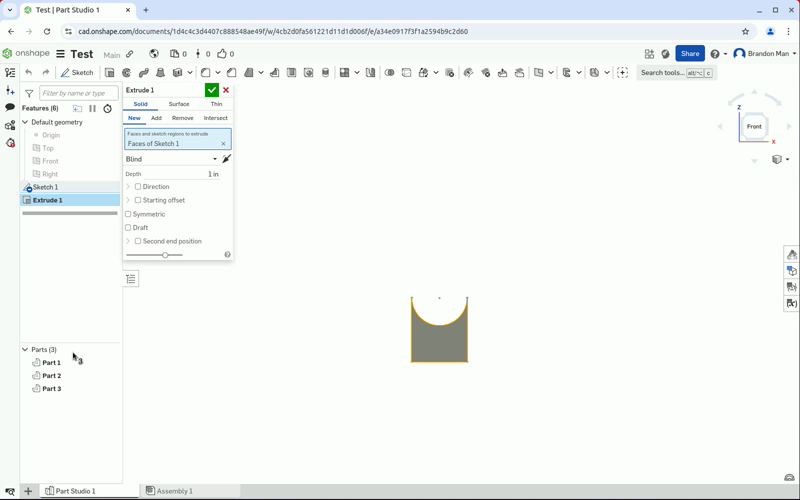
mouse_move(143, 106)
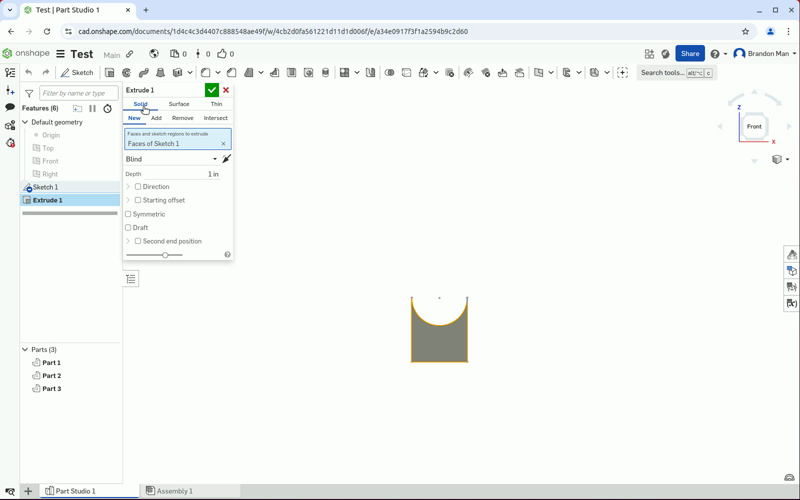
click(143, 106)
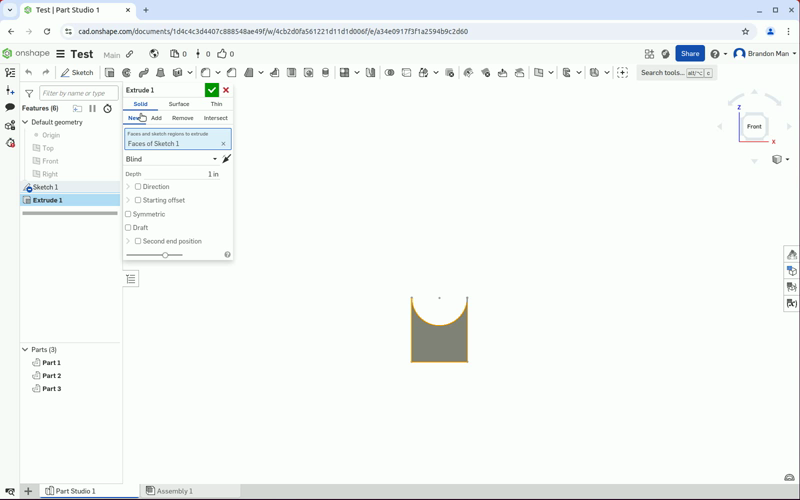
mouse_move(137, 120)
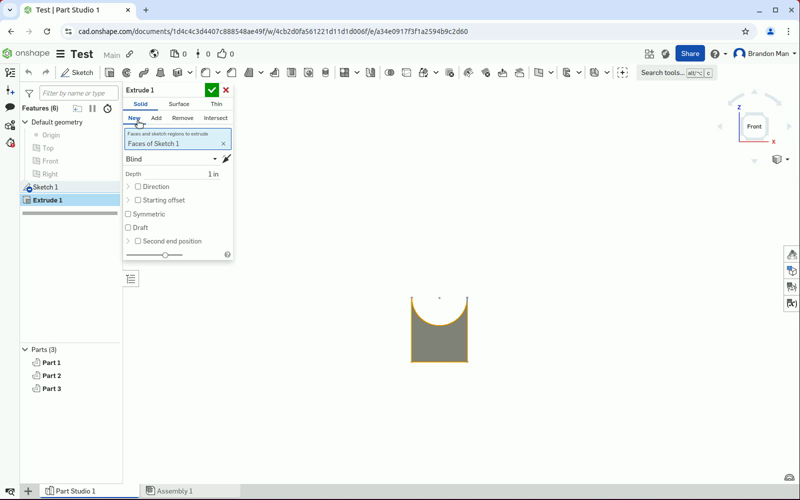
click(137, 120)
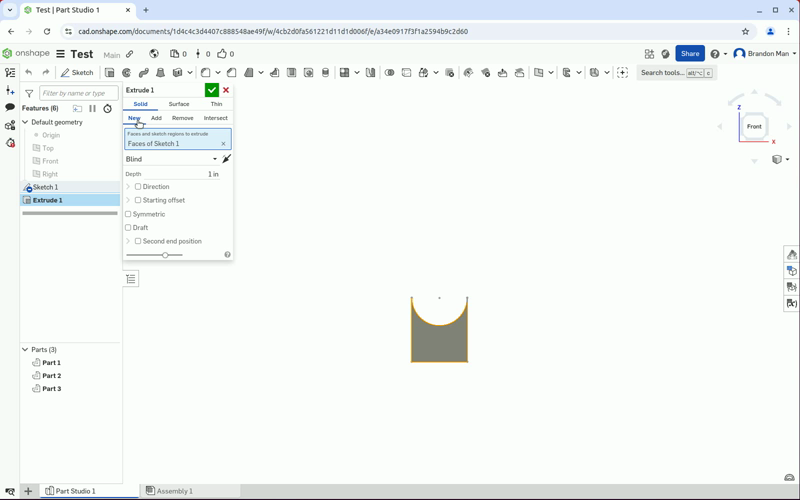
key(tab, 4)
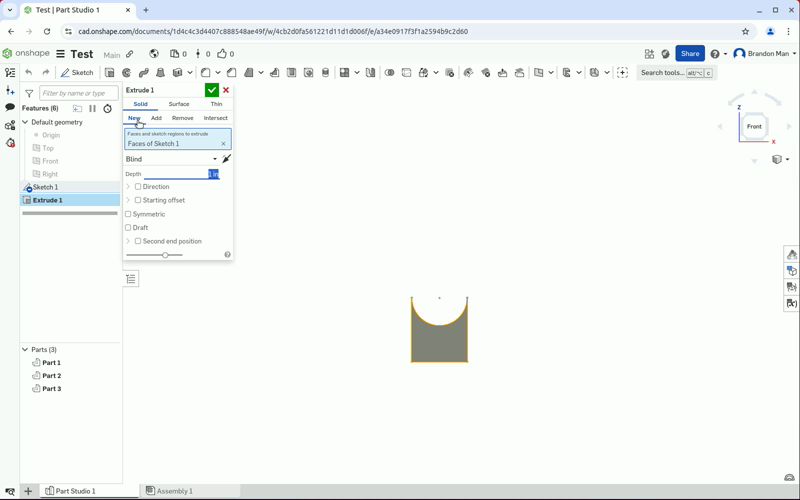
text(-0.482)
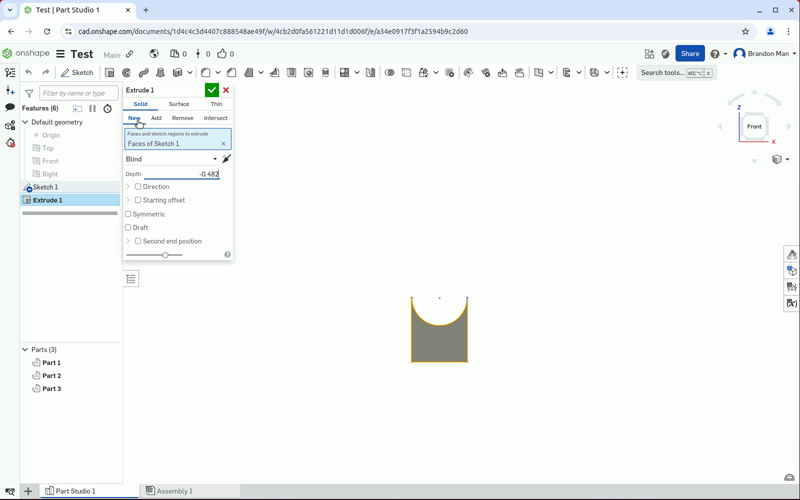
key(tab, 3)
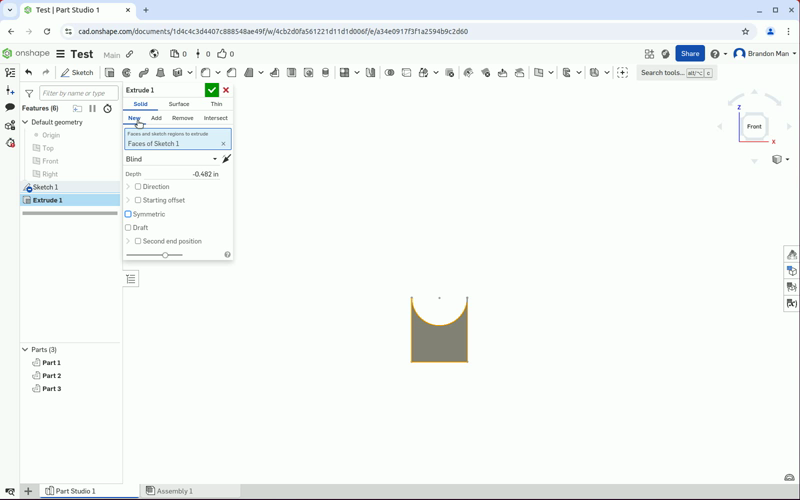
key(space)
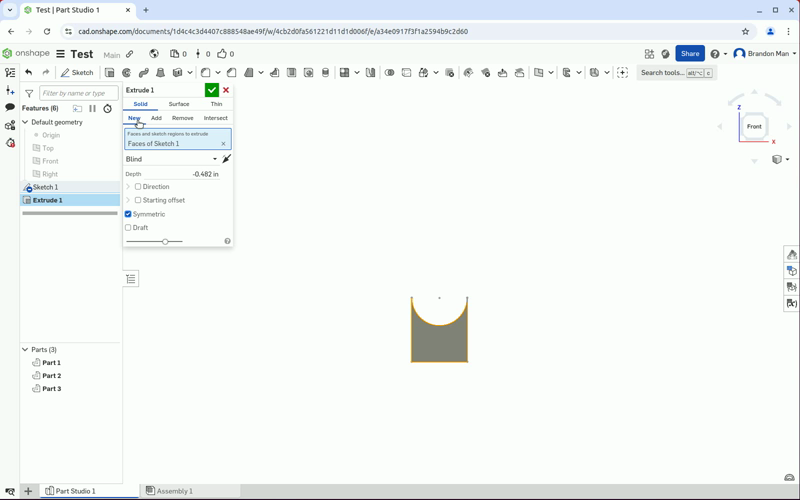
key(enter)
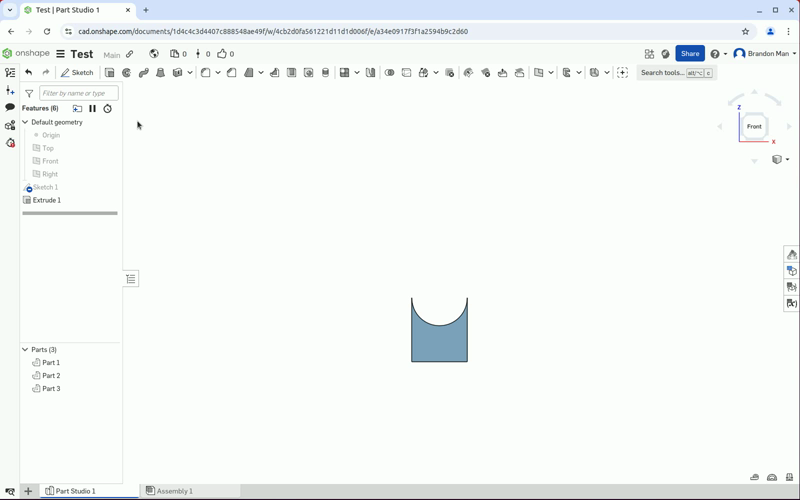
key(shift+h)
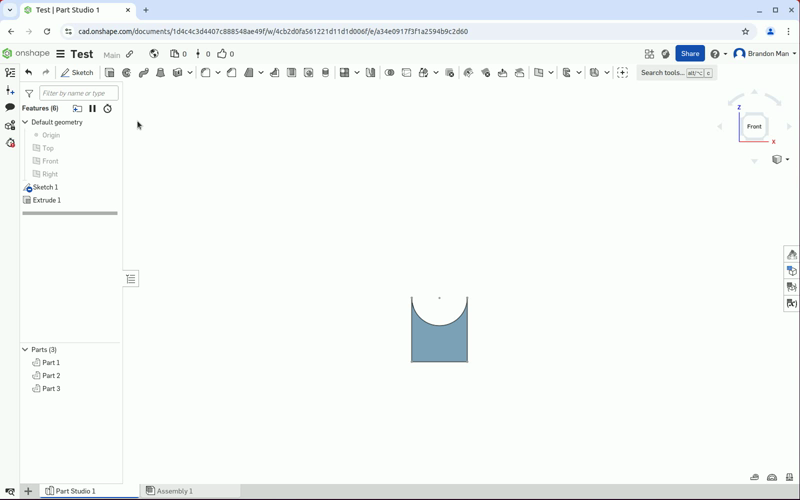
key(shift+h)
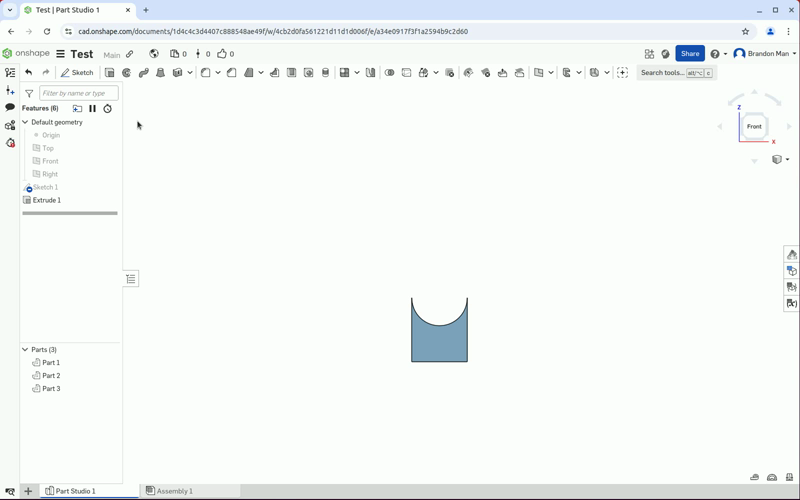
mouse_move(73, 189)
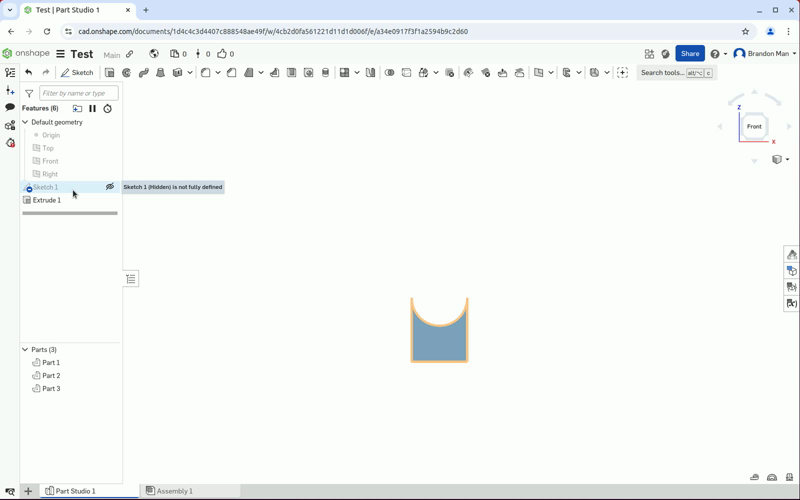
click(73, 189)
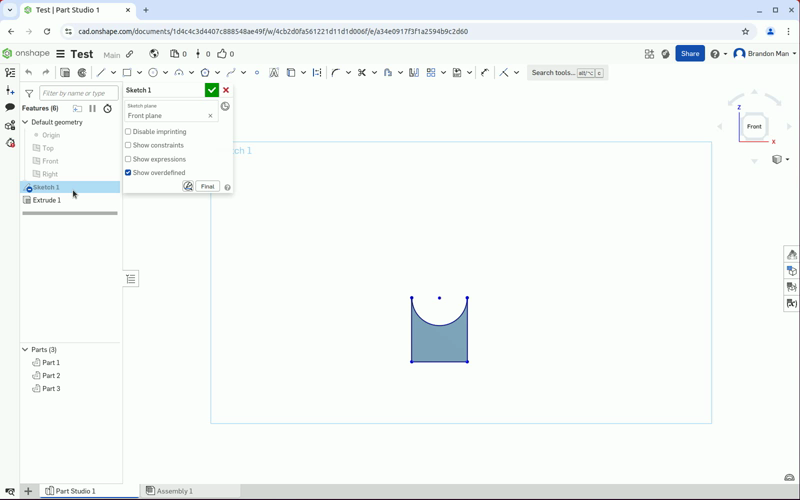
mouse_move(229, 92)
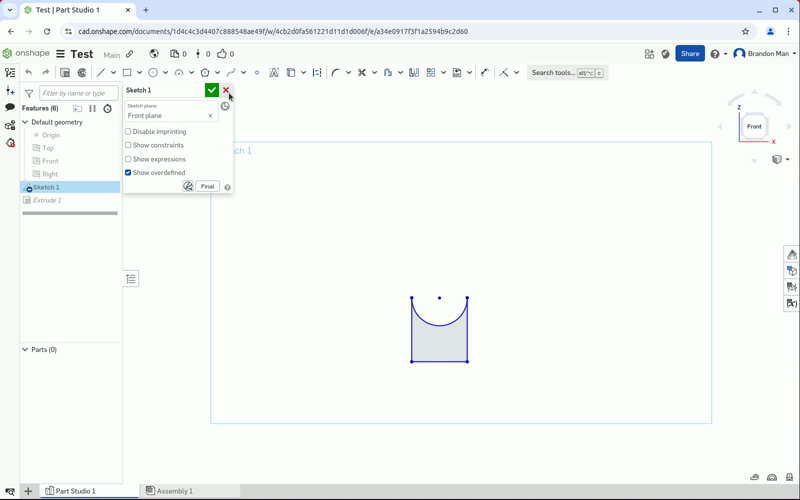
click(229, 92)
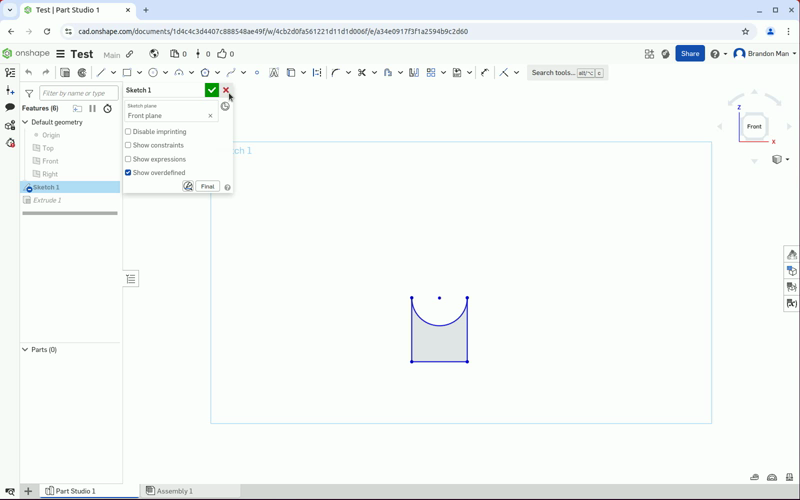
key(shift+s)
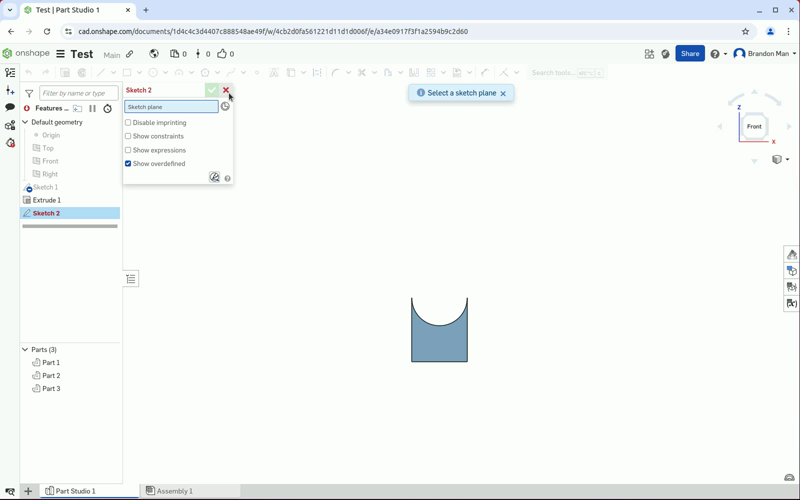
mouse_move(73, 163)
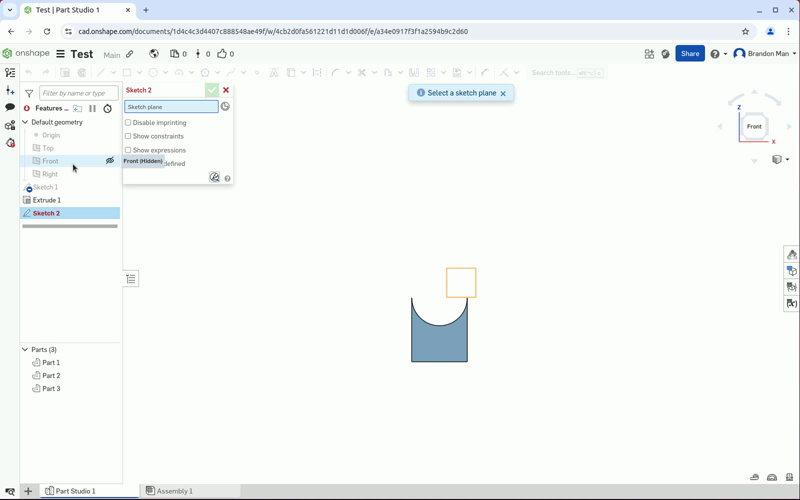
click(73, 163)
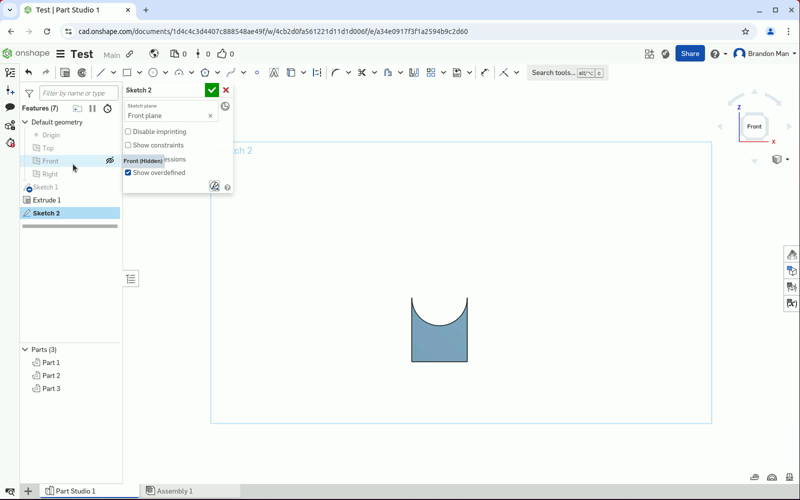
mouse_move(73, 352)
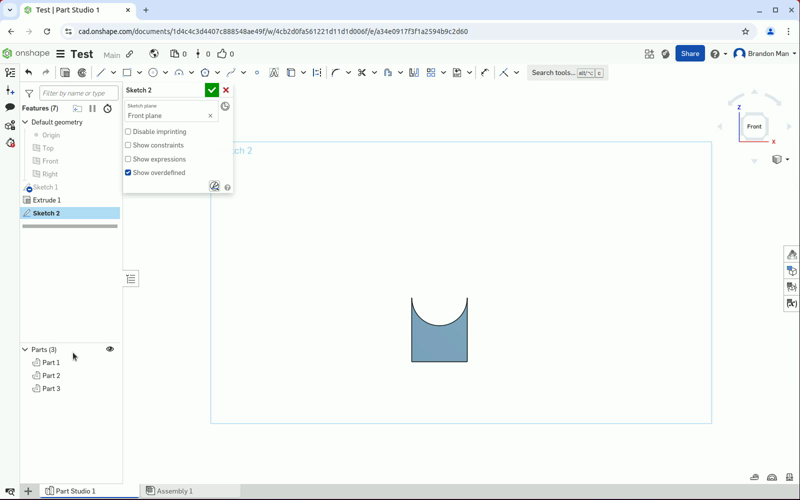
key(y)
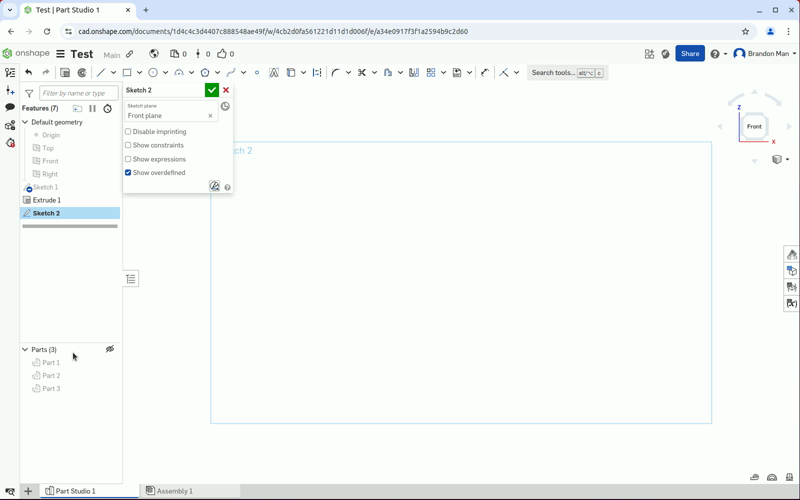
key(l)
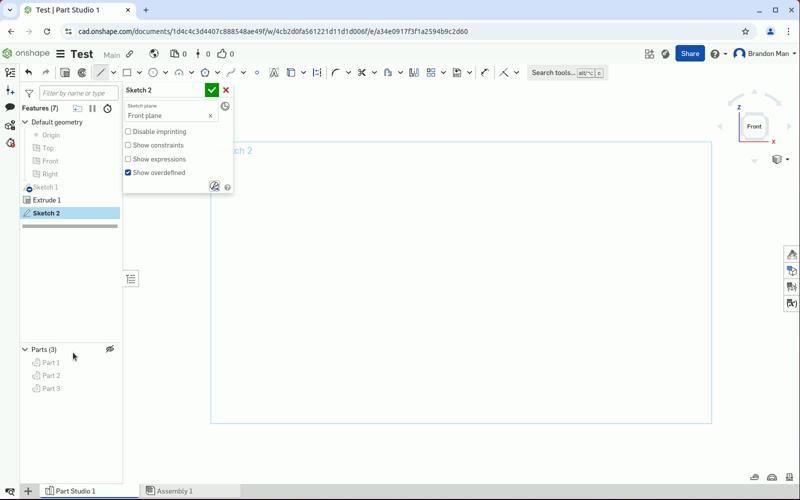
key_down(shift)
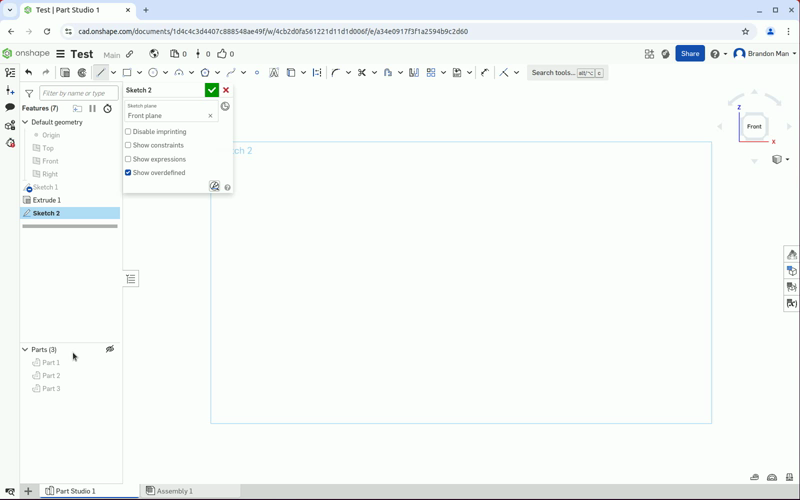
mouse_move(379, 361)
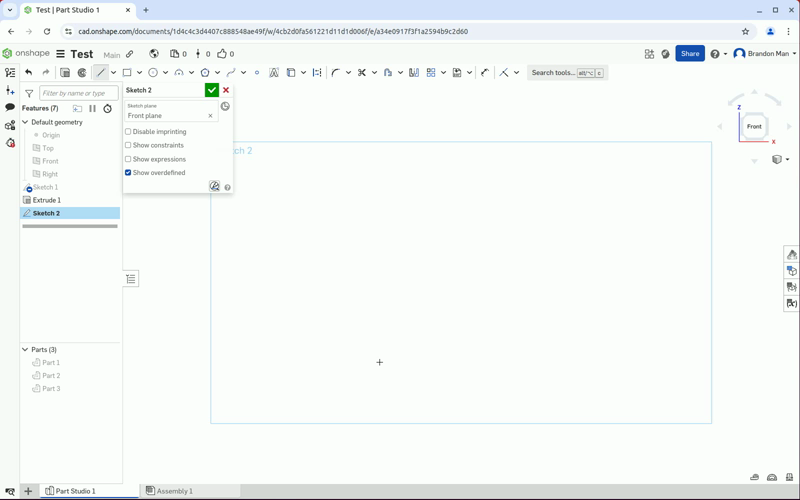
click(379, 361)
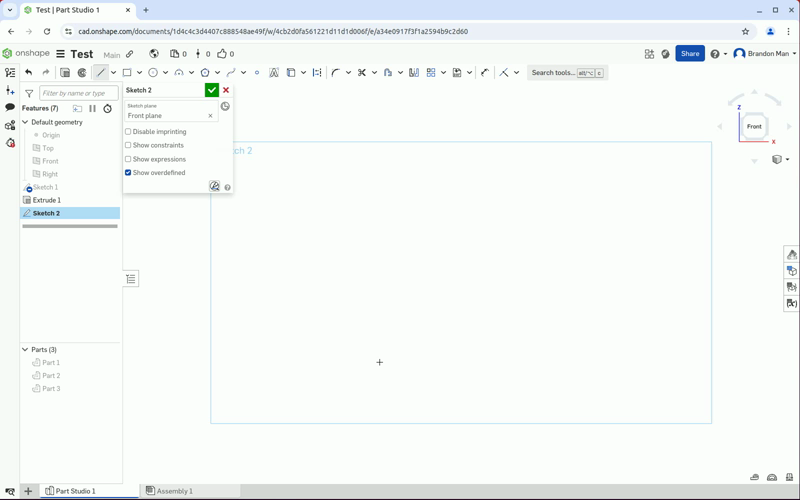
key_up(shift)
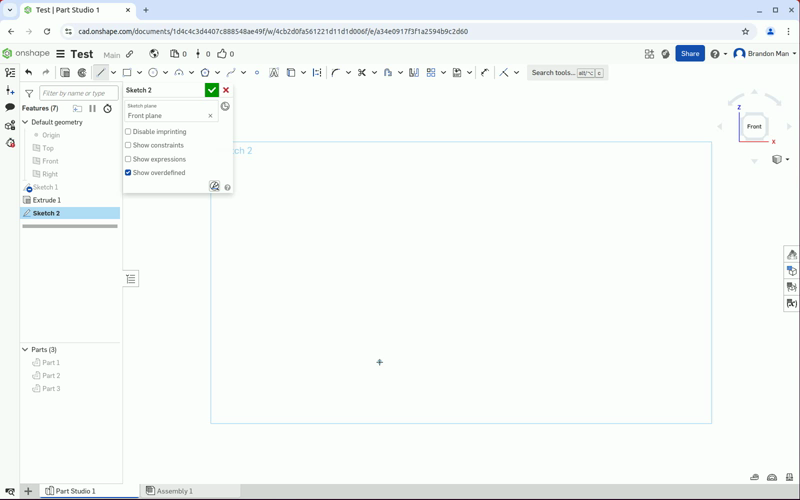
key_down(shift)
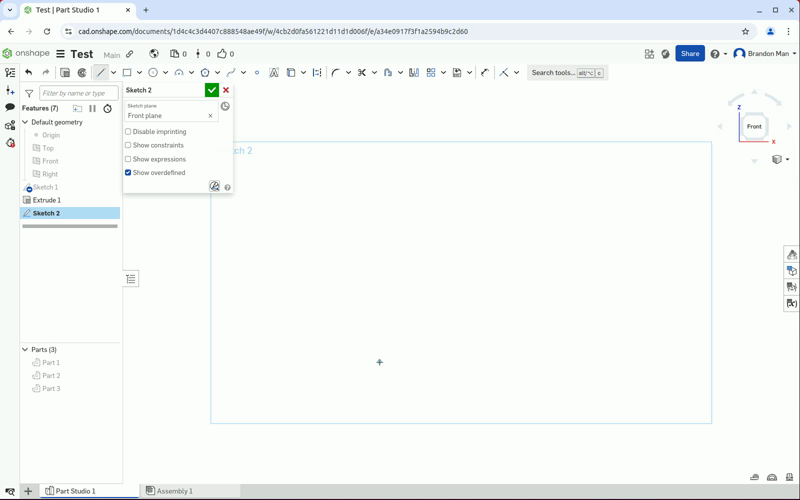
mouse_move(409, 361)
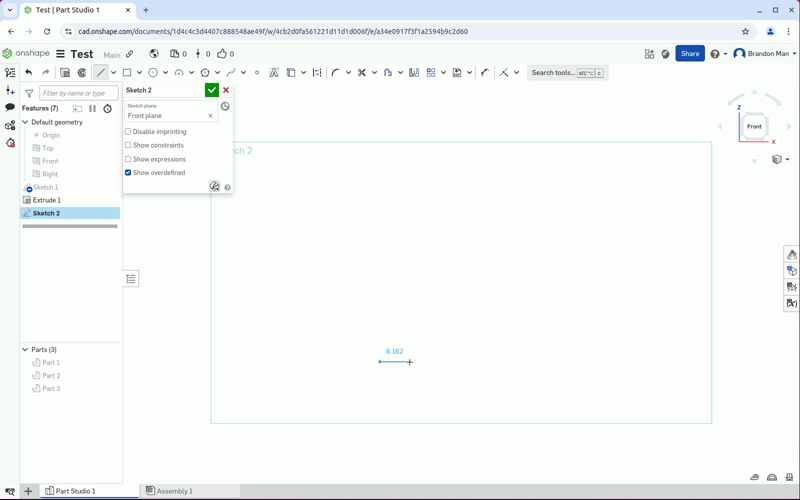
mouse_move(410, 361)
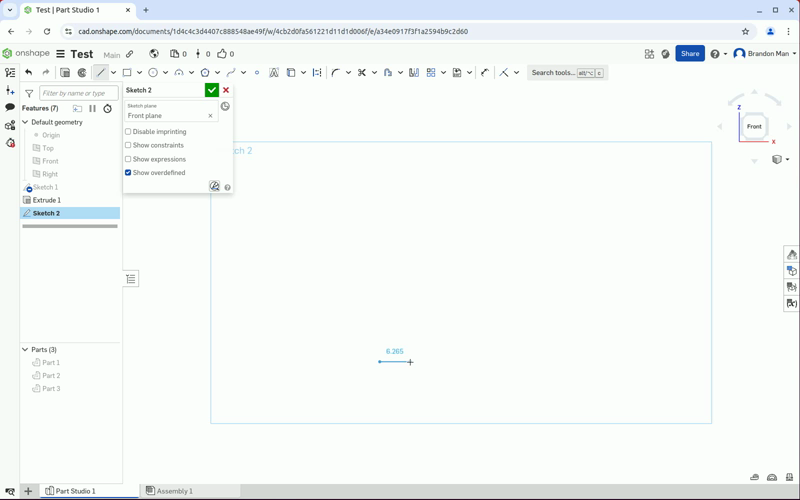
click(410, 361)
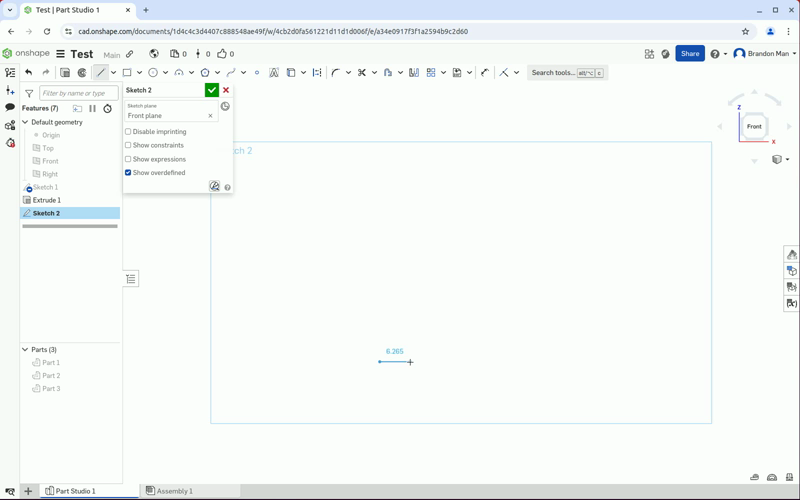
key_up(shift)
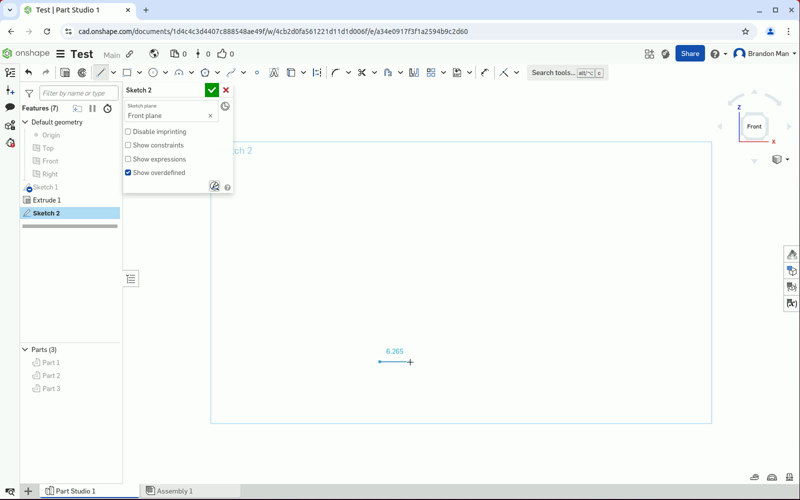
key_down(shift)
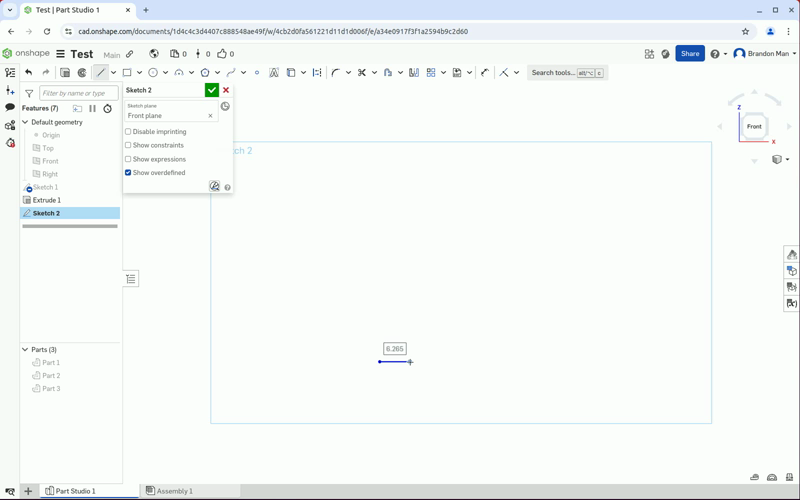
mouse_move(410, 298)
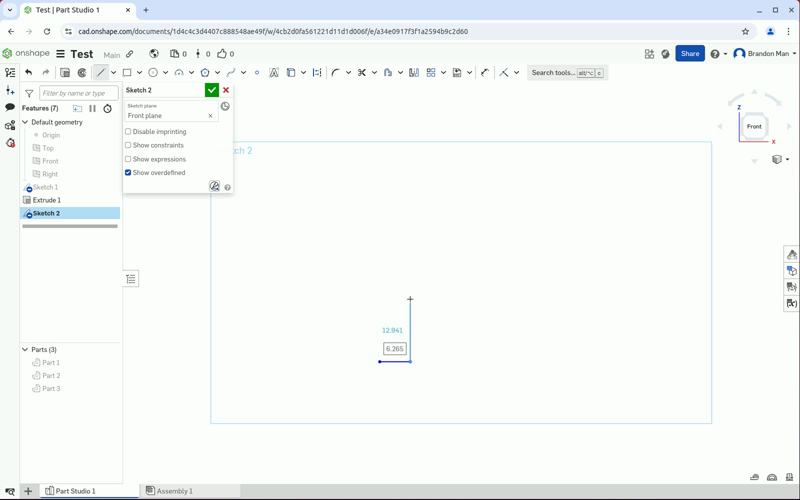
click(410, 298)
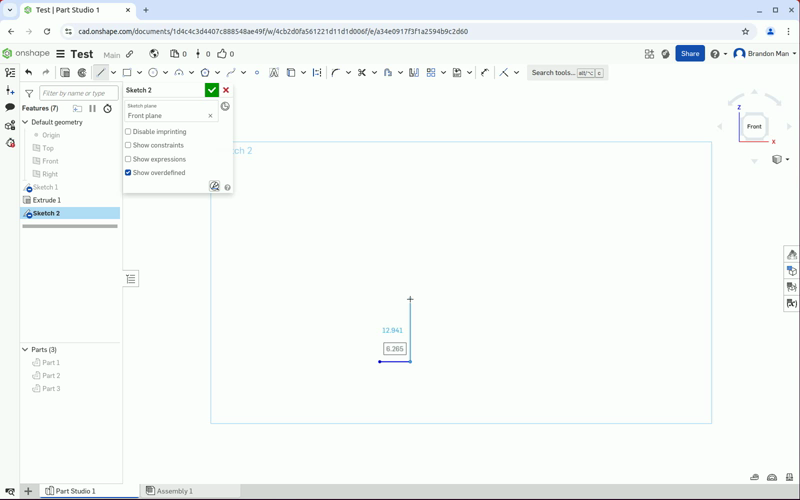
key_up(shift)
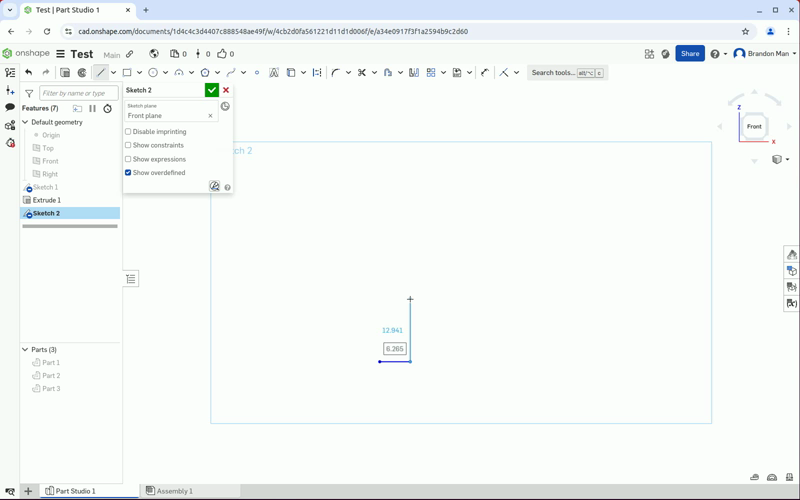
key(esc)
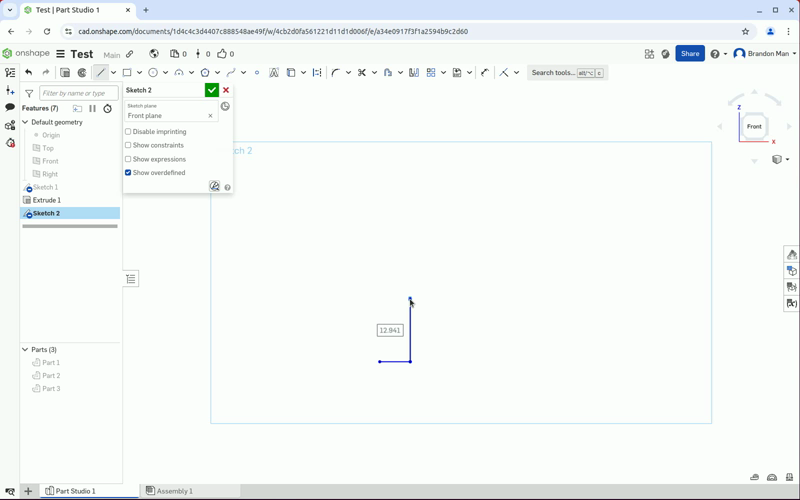
key(a)
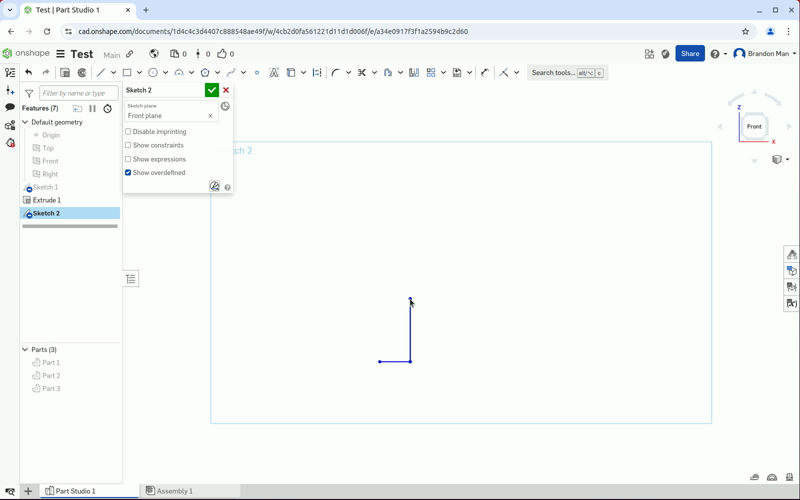
mouse_move(410, 298)
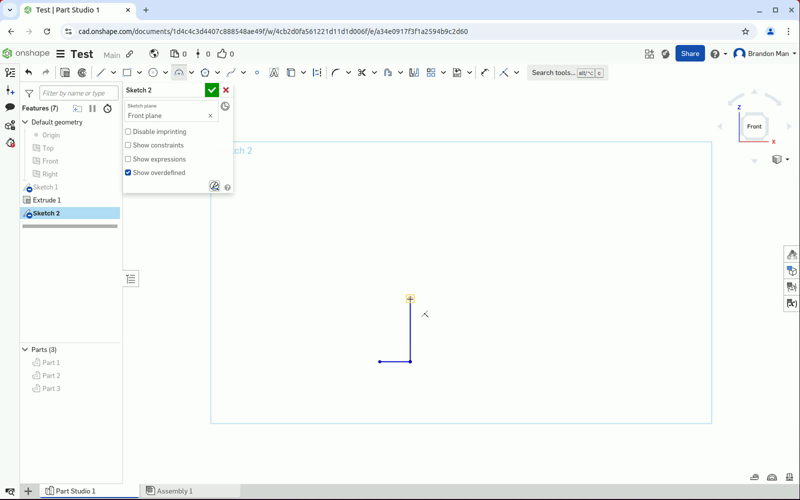
click(410, 298)
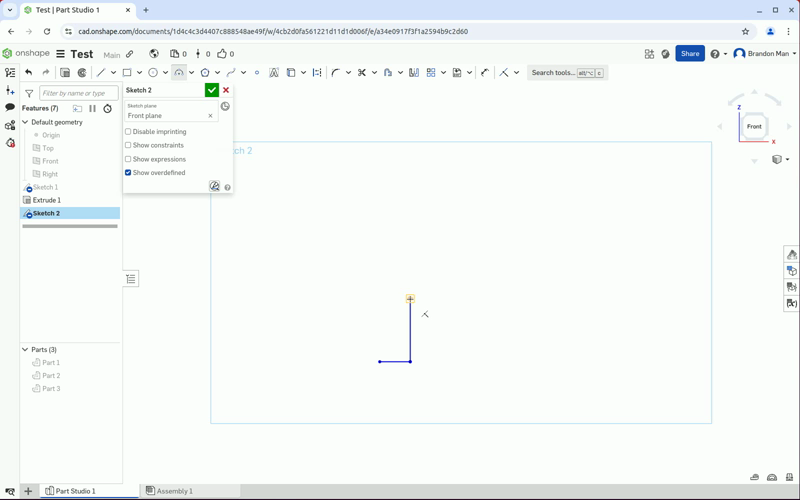
key_down(shift)
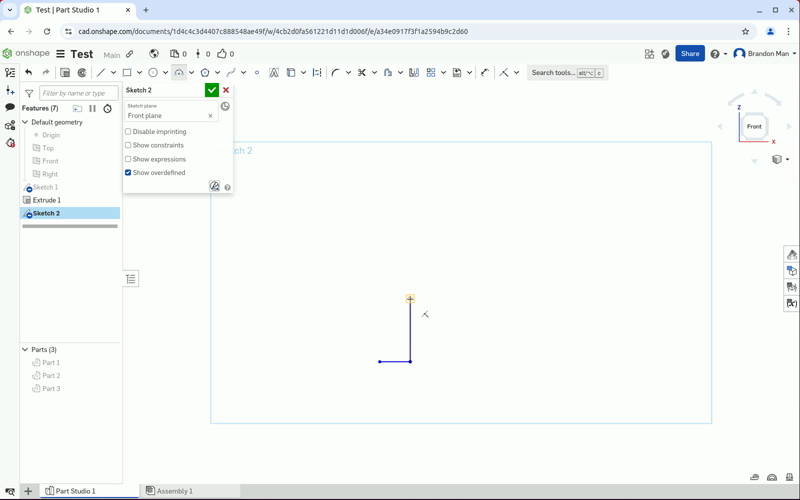
mouse_move(466, 298)
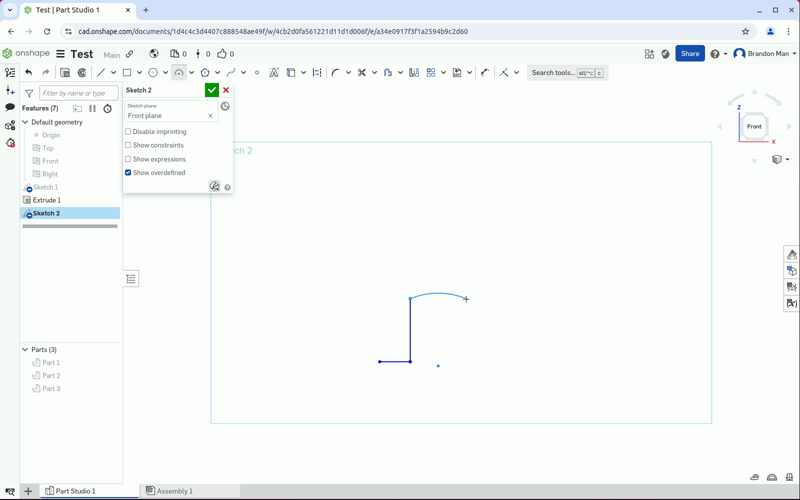
click(466, 298)
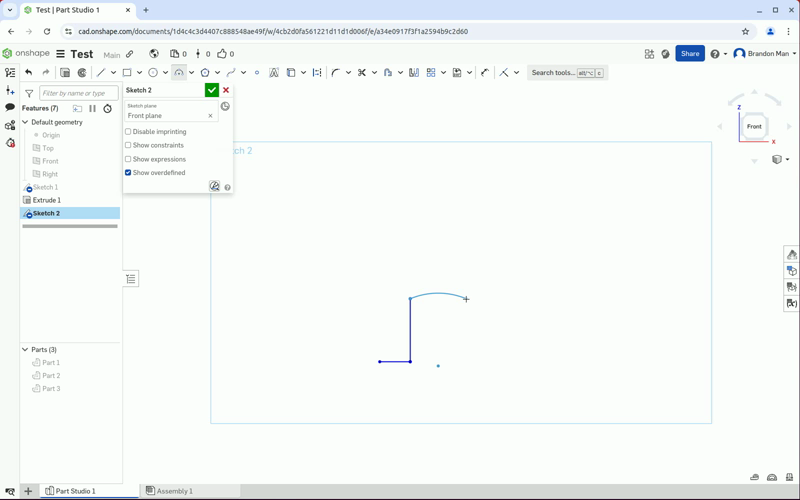
mouse_move(438, 326)
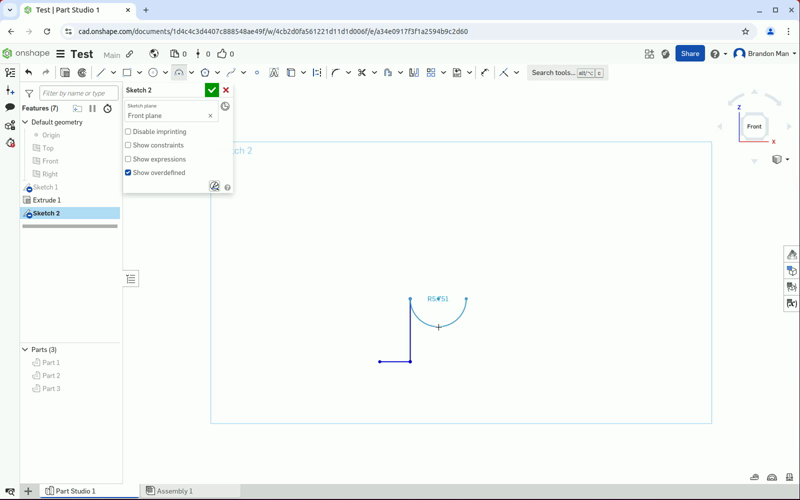
click(438, 326)
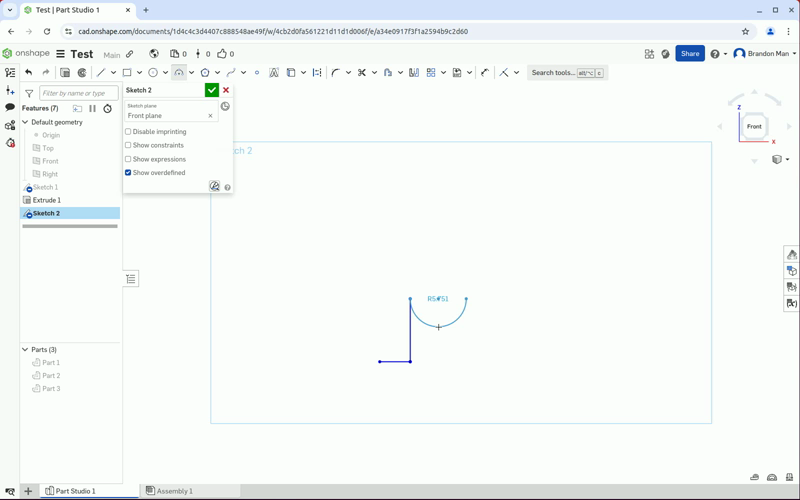
key_up(shift)
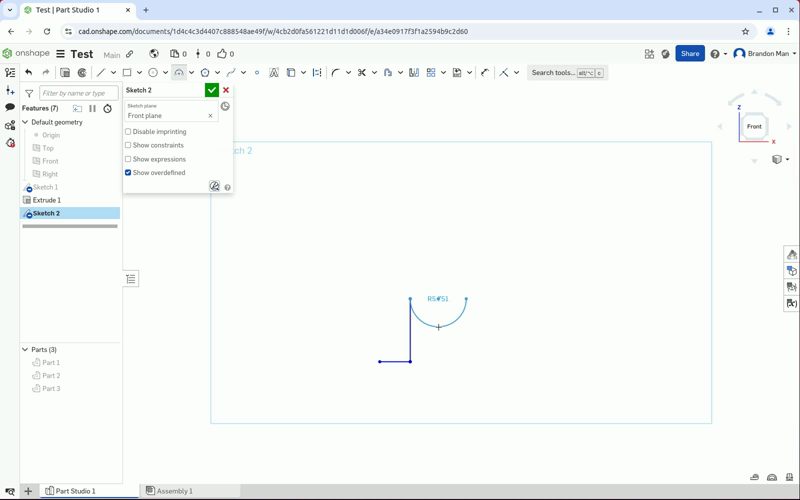
key(esc)
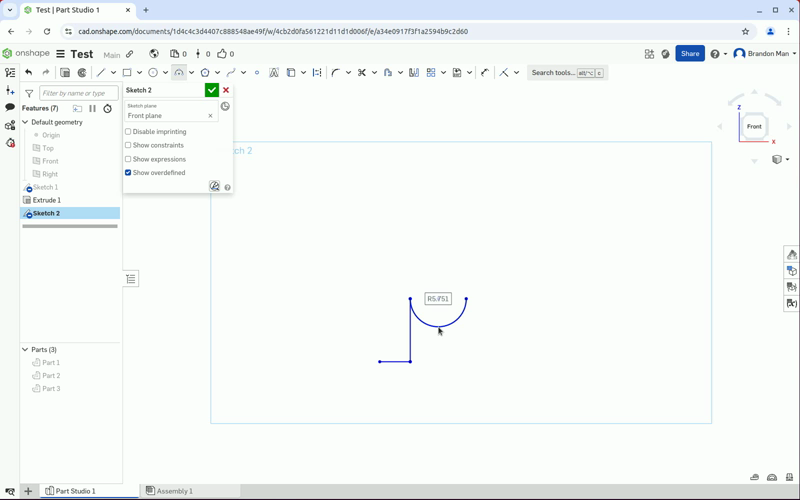
key(l)
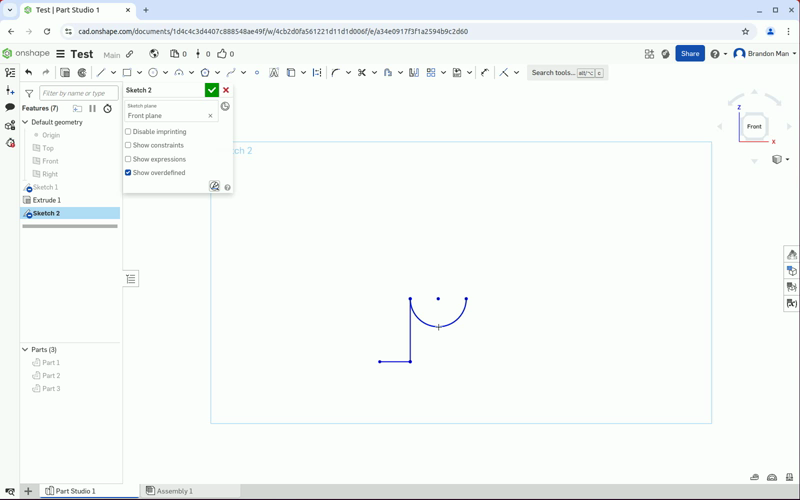
mouse_move(466, 298)
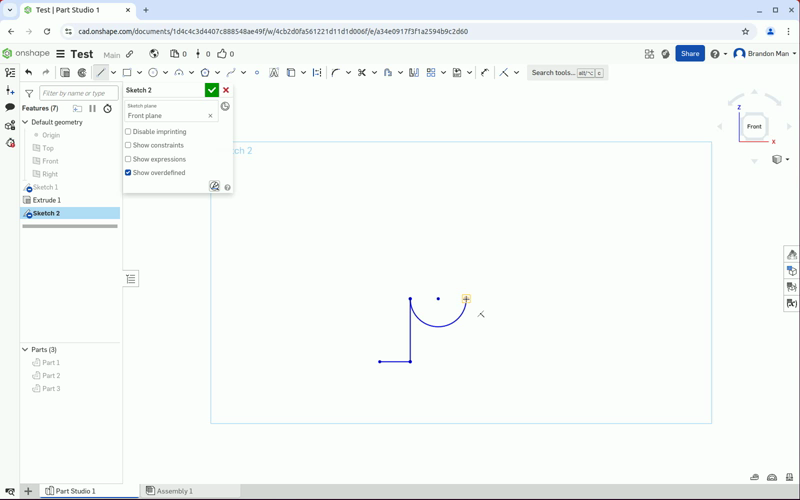
click(466, 298)
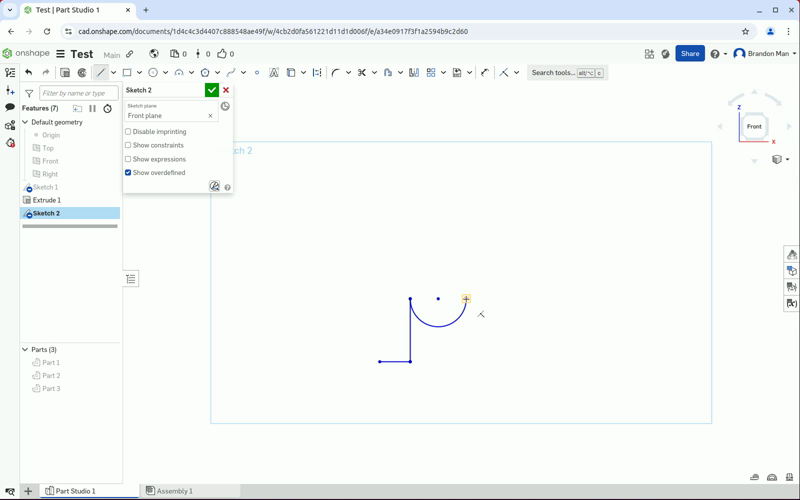
key_down(shift)
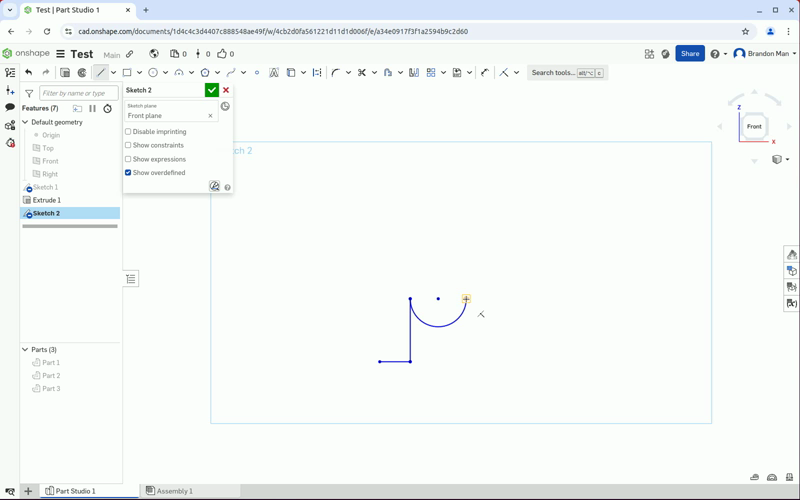
mouse_move(466, 361)
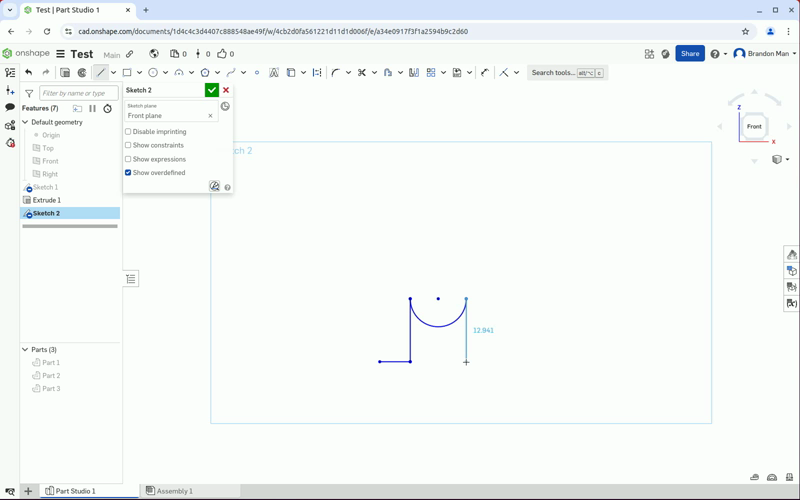
click(466, 361)
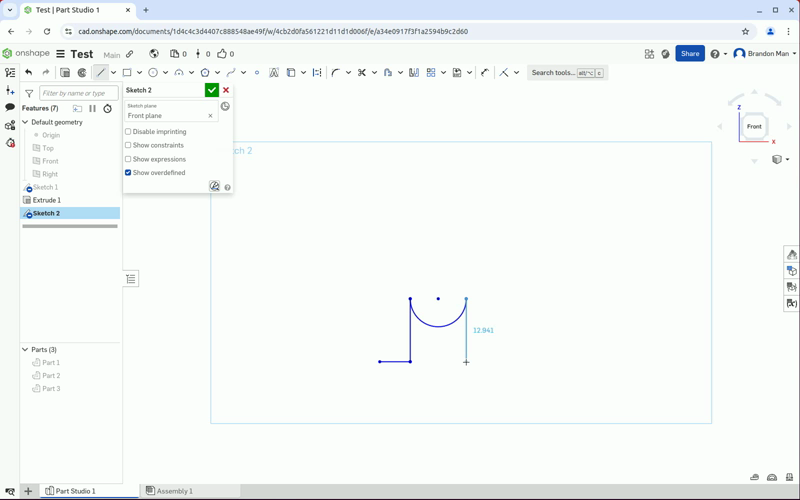
key_up(shift)
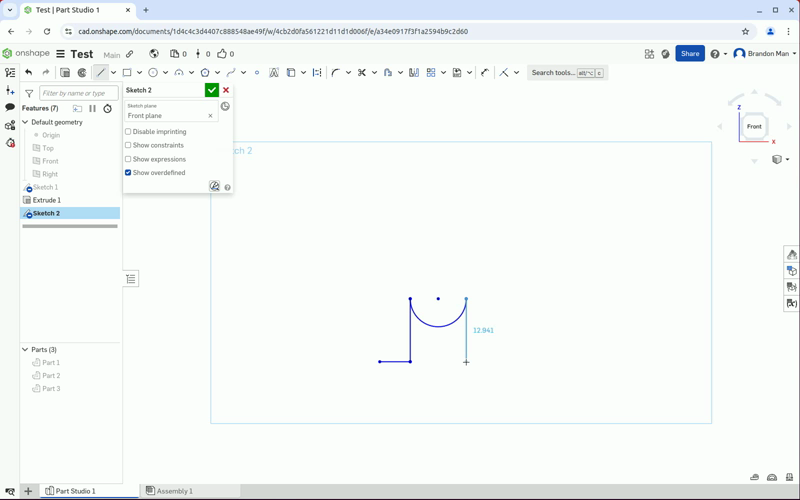
key_down(shift)
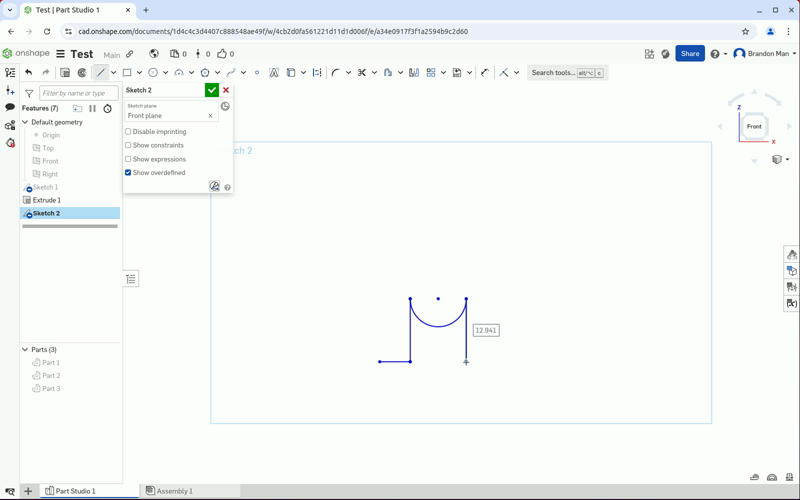
mouse_move(541, 361)
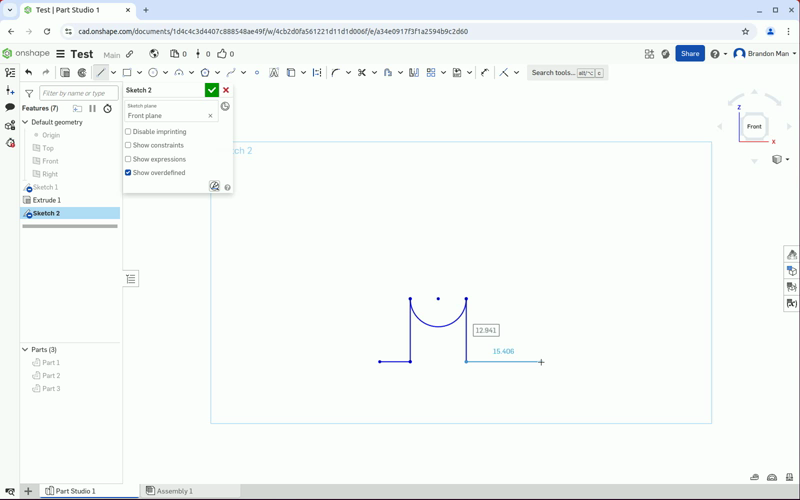
click(541, 361)
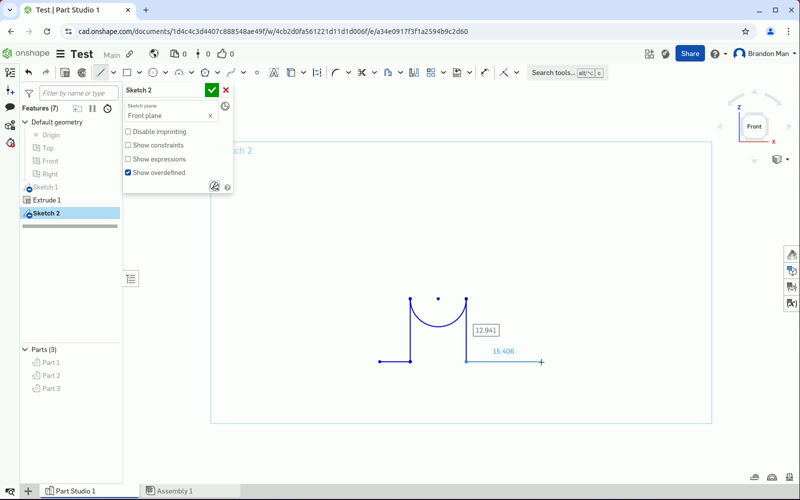
key_up(shift)
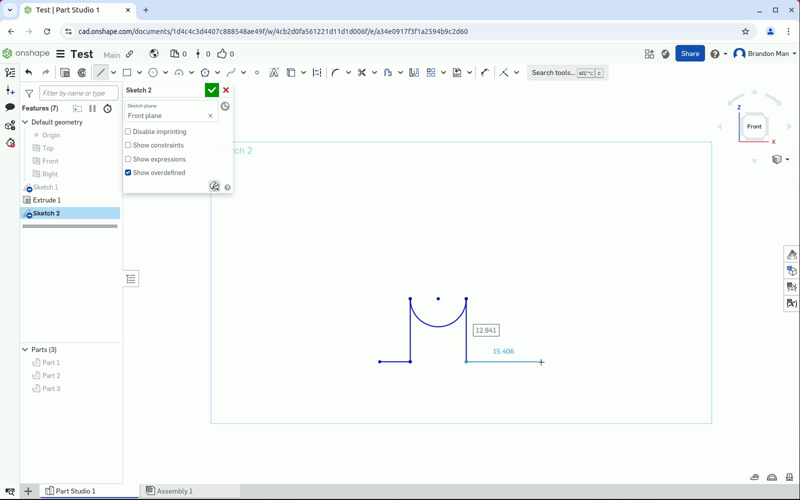
key_down(shift)
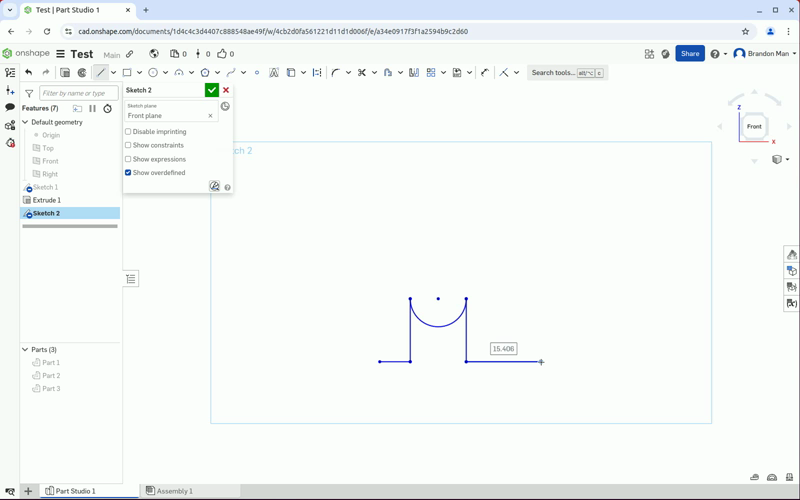
mouse_move(541, 247)
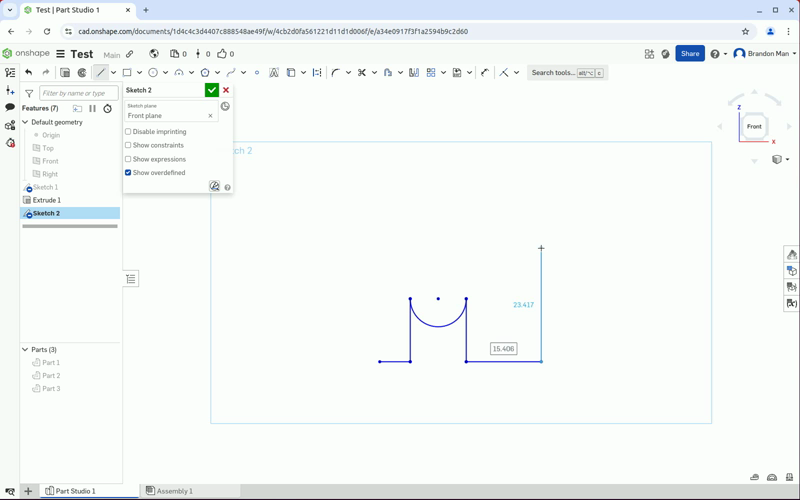
click(541, 247)
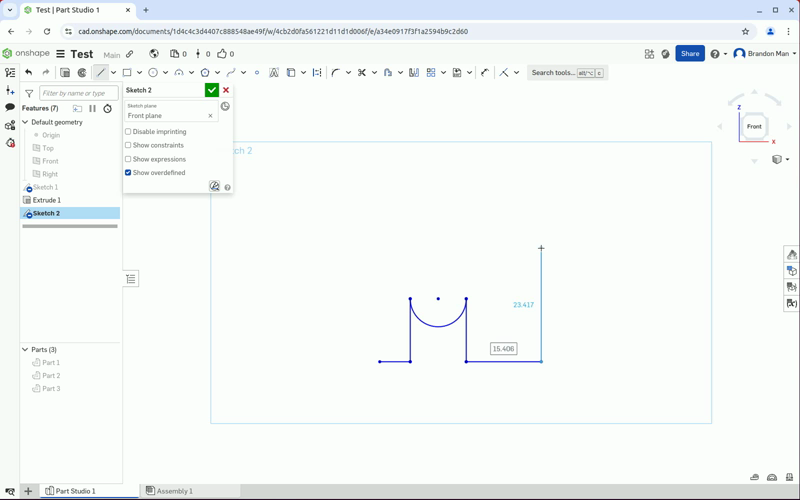
key_up(shift)
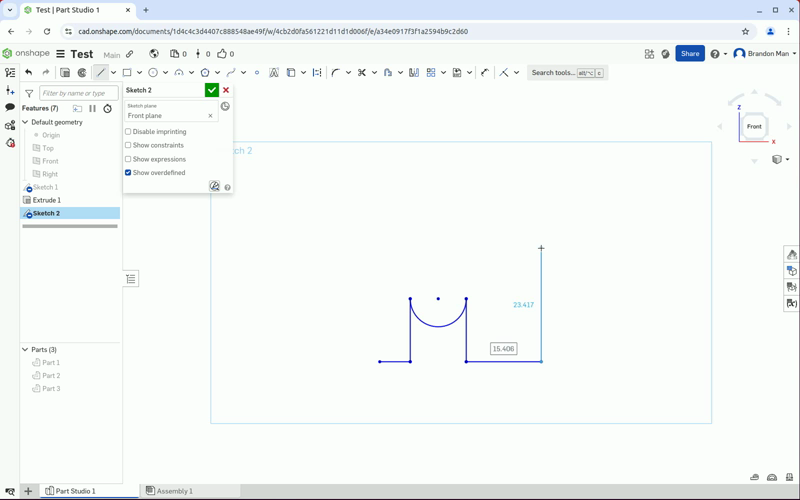
key_down(shift)
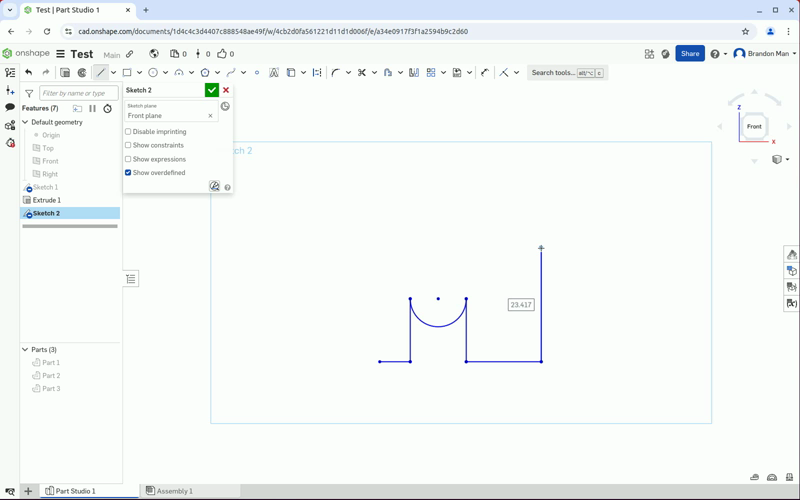
mouse_move(379, 247)
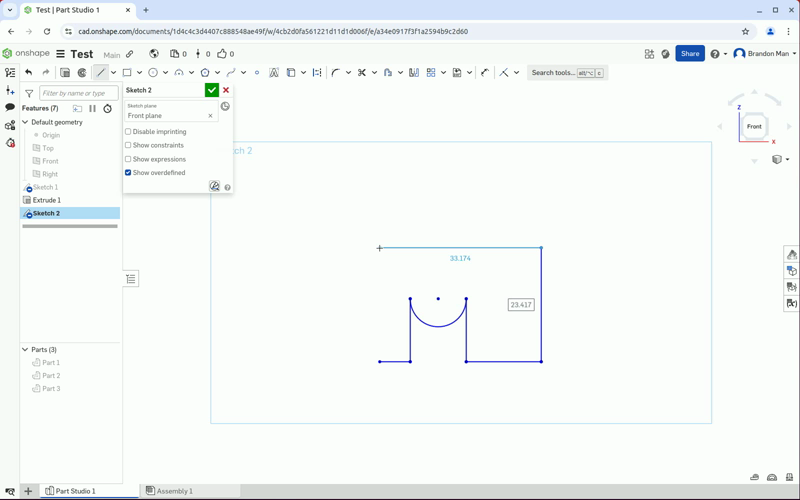
click(379, 247)
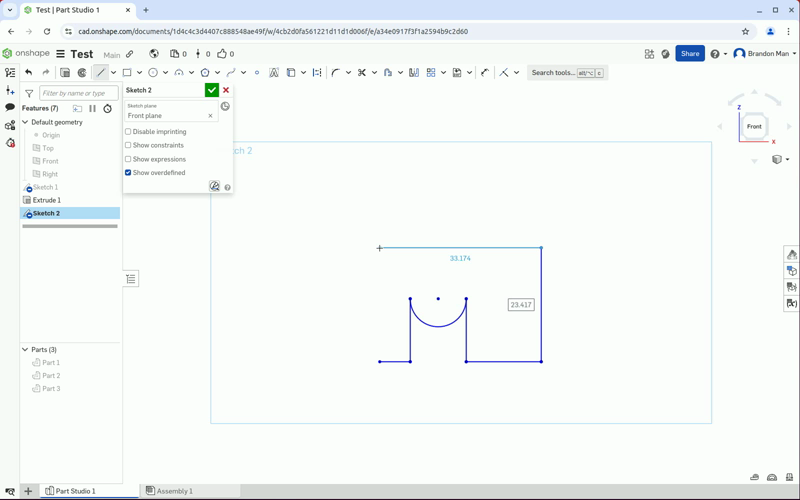
key_up(shift)
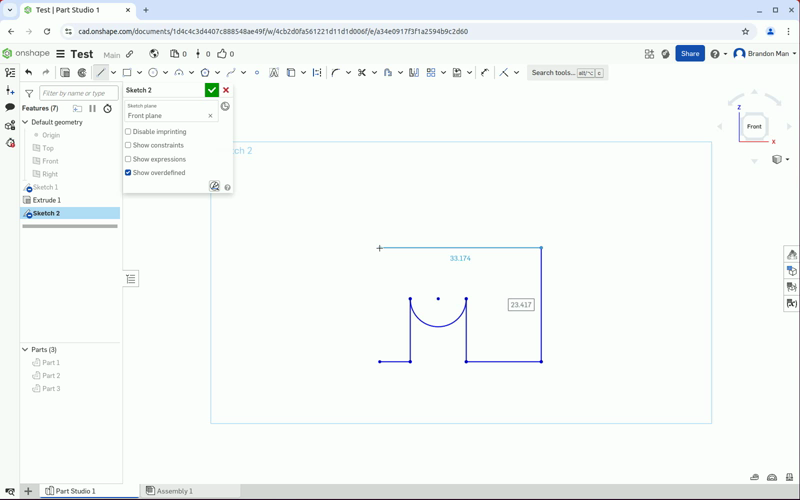
key_down(shift)
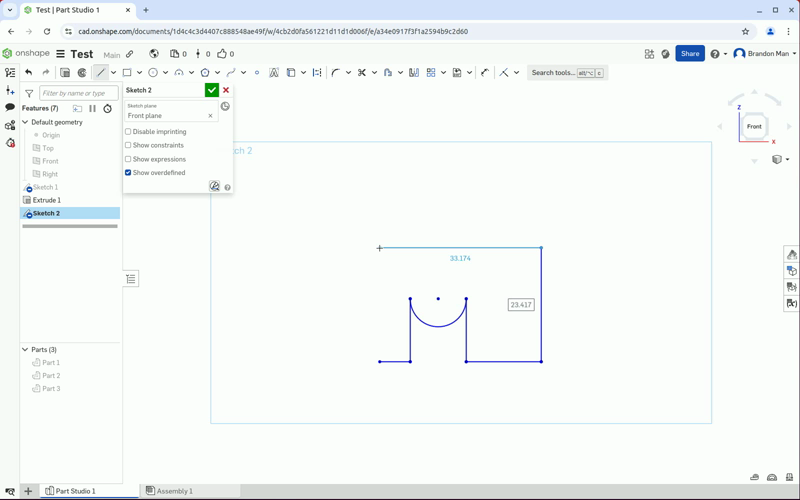
mouse_move(379, 361)
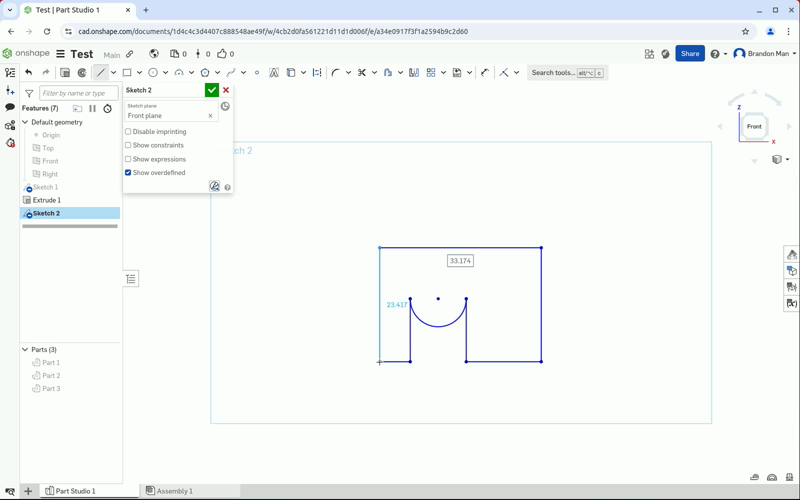
key_up(shift)
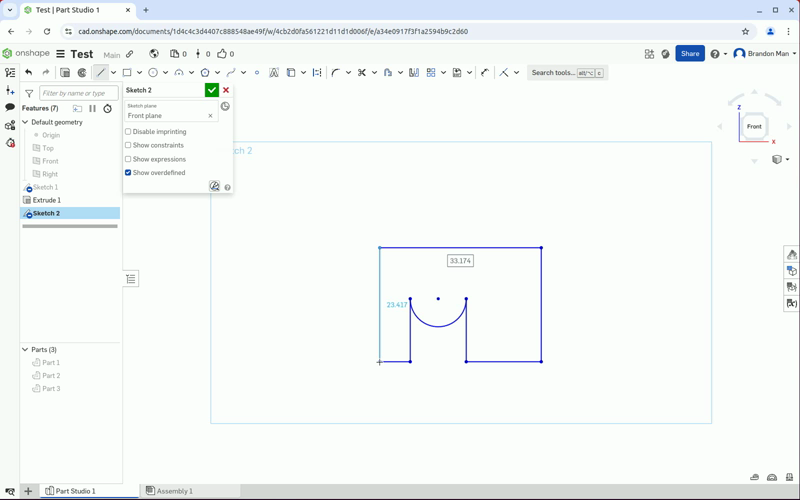
click(379, 361)
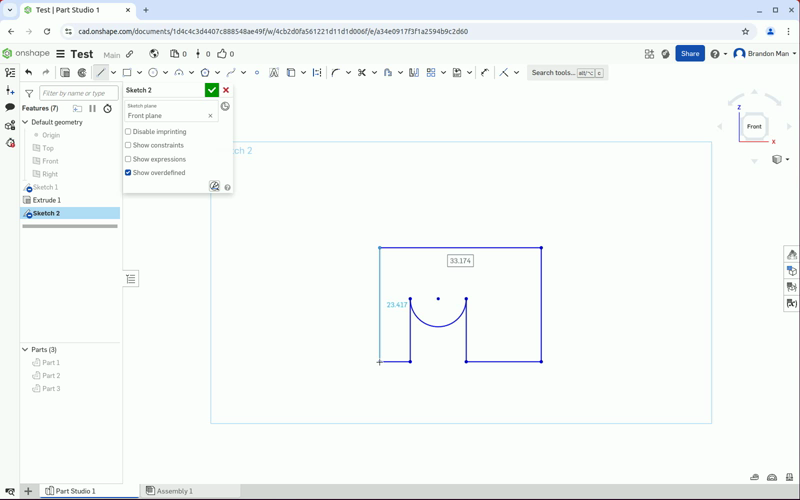
key(esc)
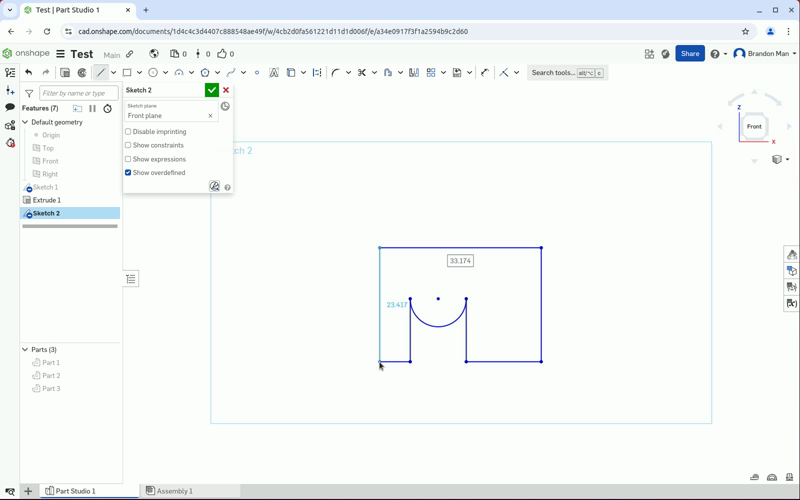
mouse_move(398, 263)
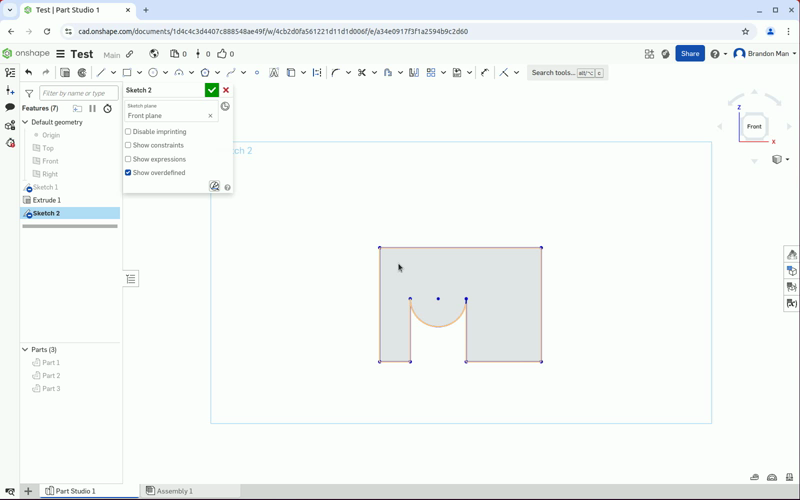
click(398, 263)
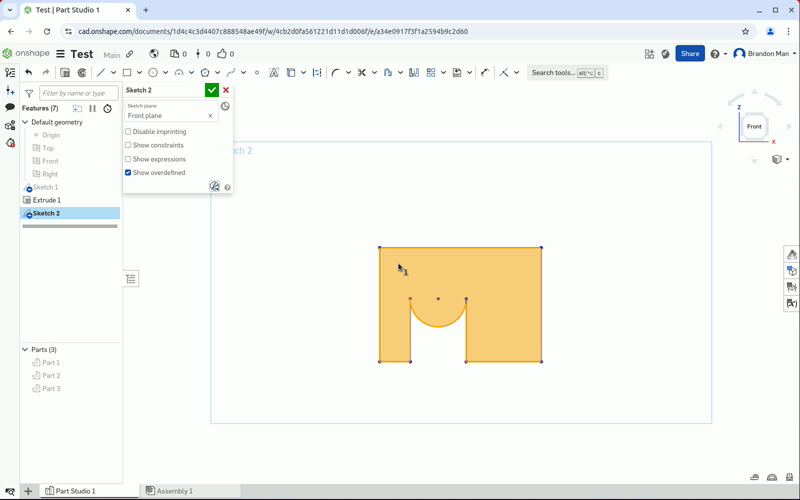
mouse_move(73, 352)
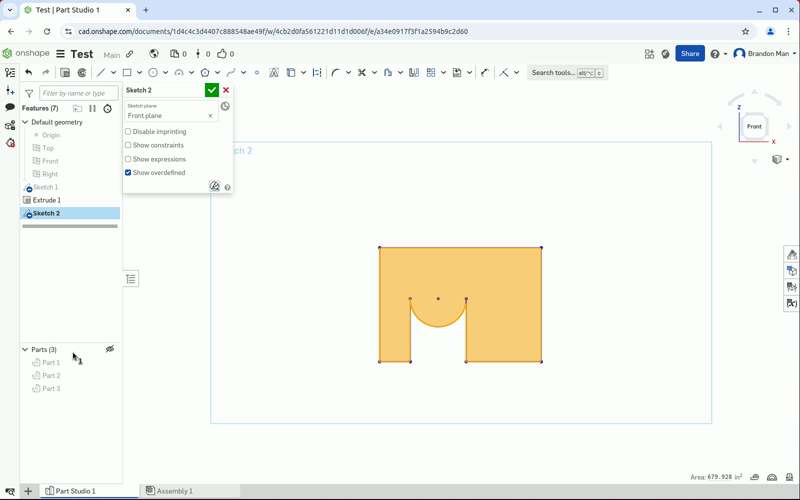
key(shift+y)
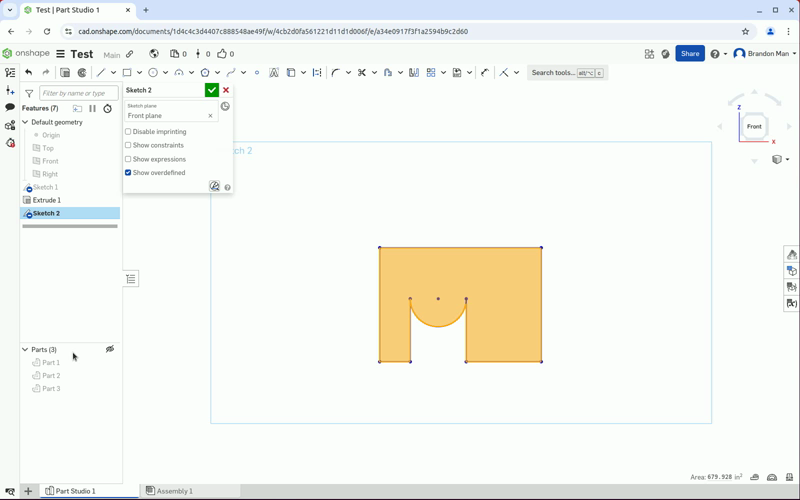
key(shift+e)
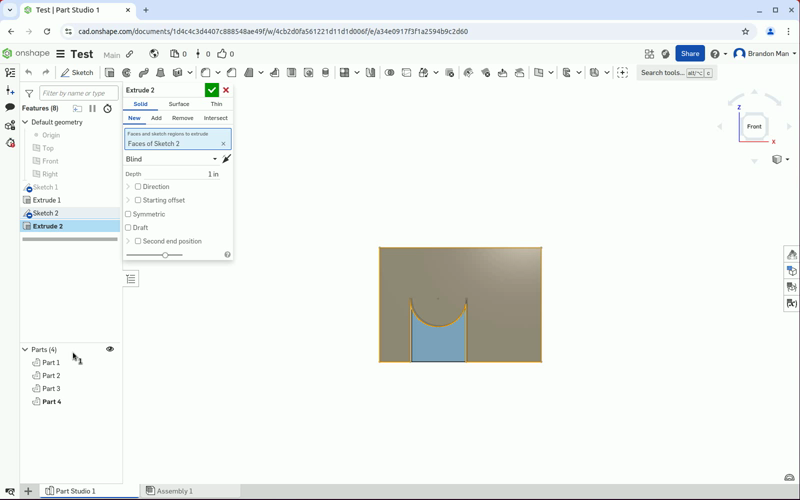
mouse_move(143, 106)
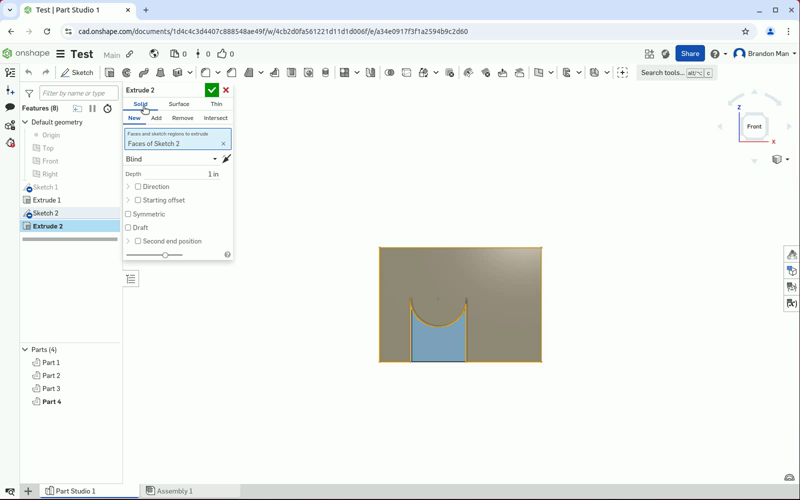
click(143, 106)
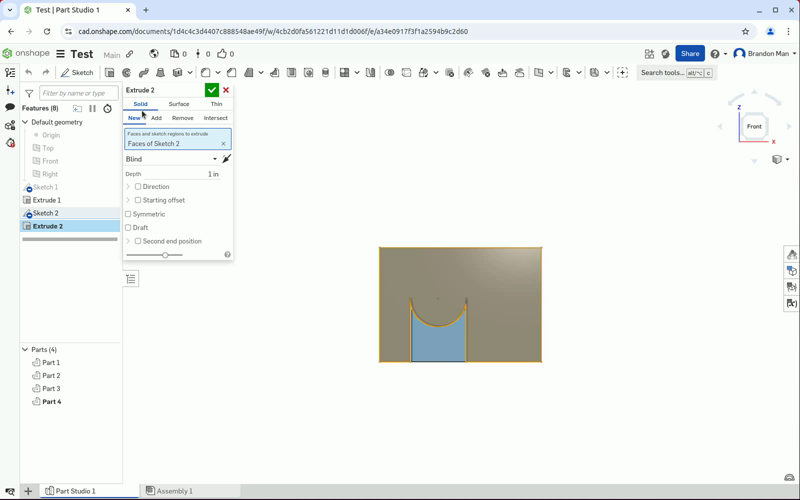
mouse_move(137, 120)
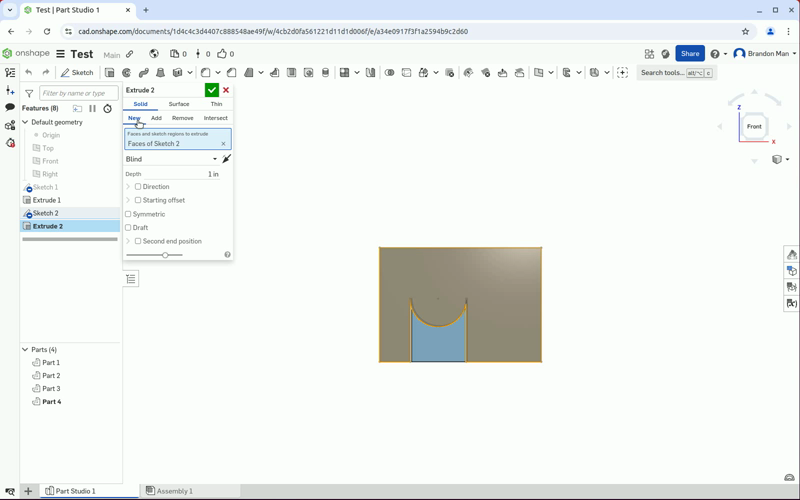
click(137, 120)
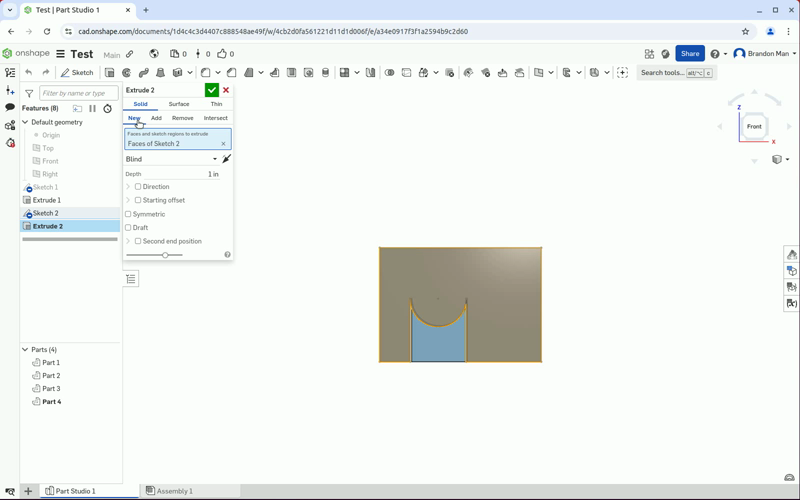
key(tab, 4)
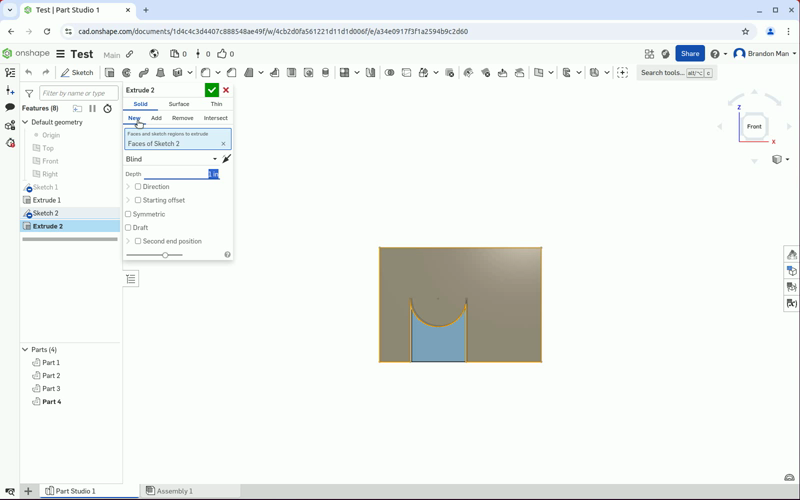
text(3.37)
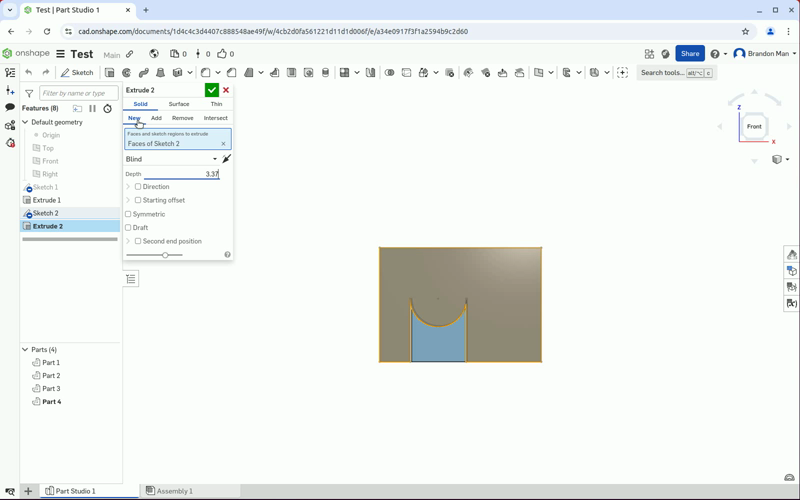
key(enter)
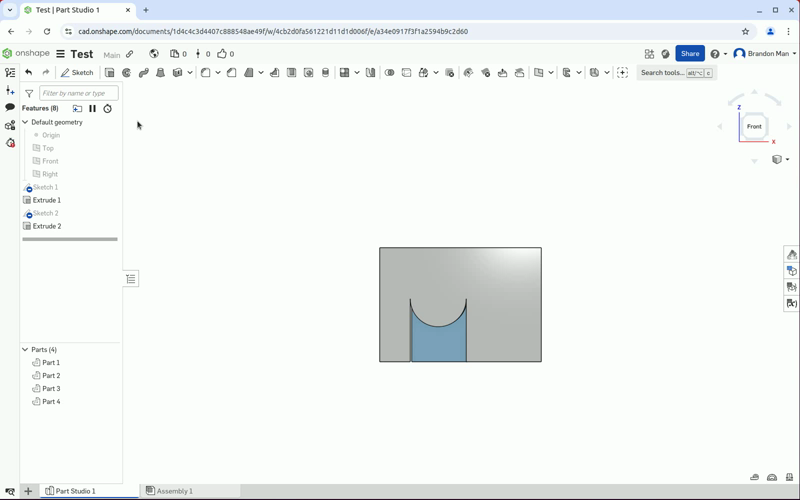
key(shift+h)
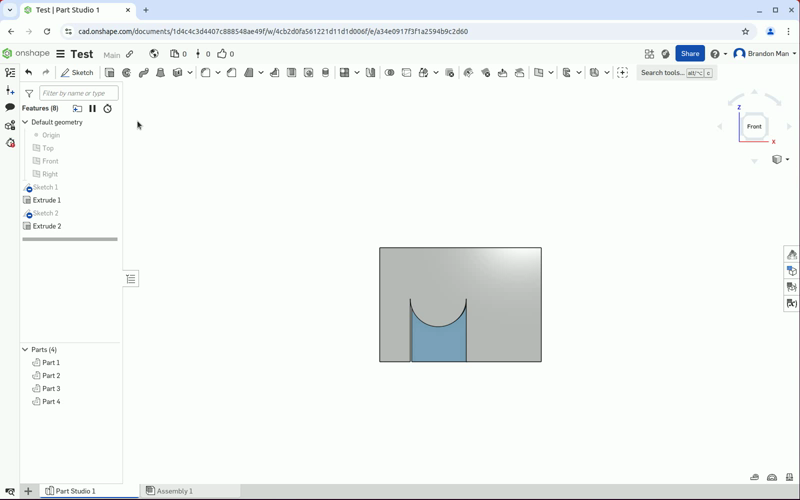
key(shift+h)
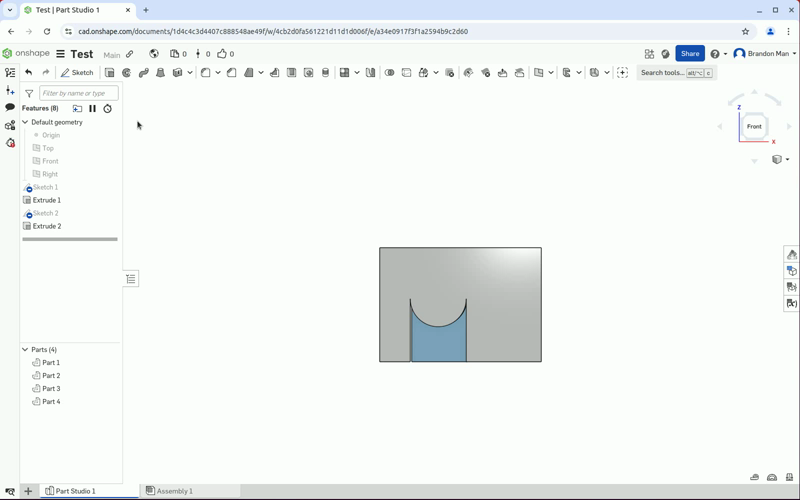
mouse_move(73, 189)
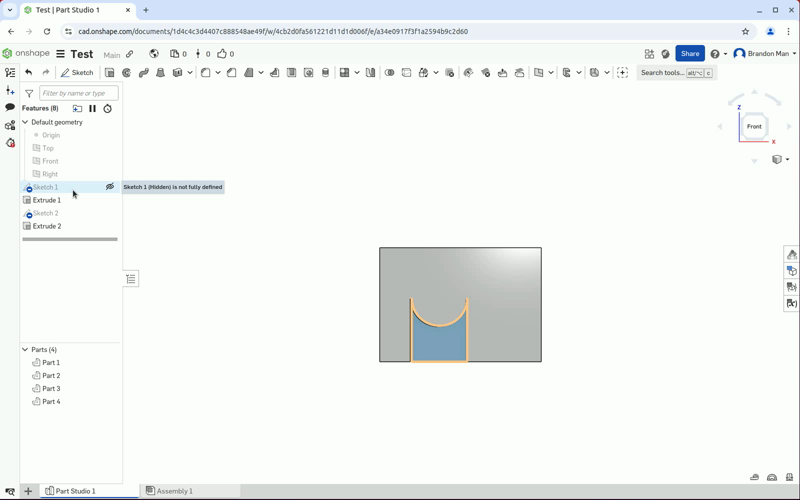
click(73, 189)
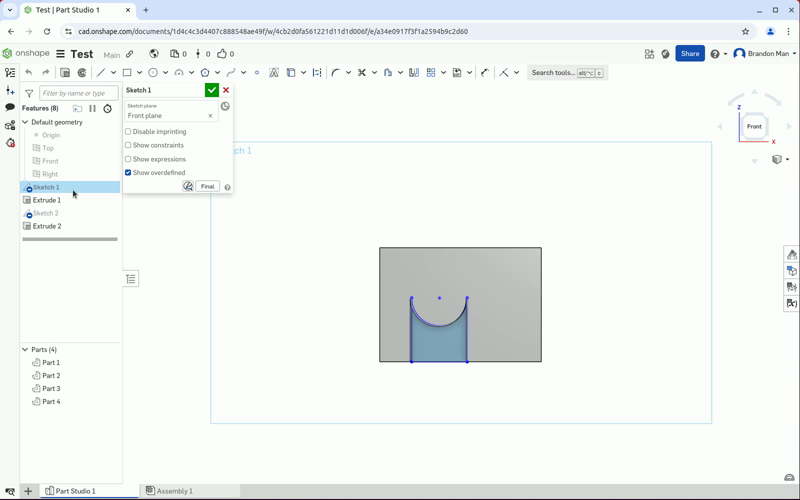
mouse_move(229, 92)
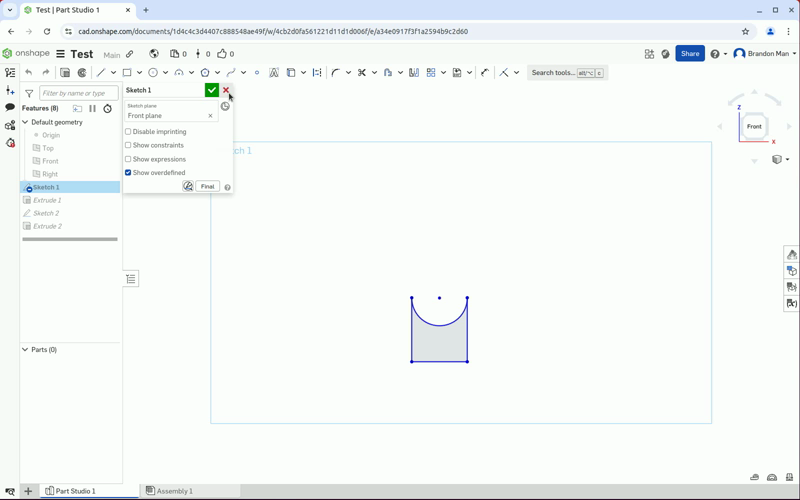
click(229, 92)
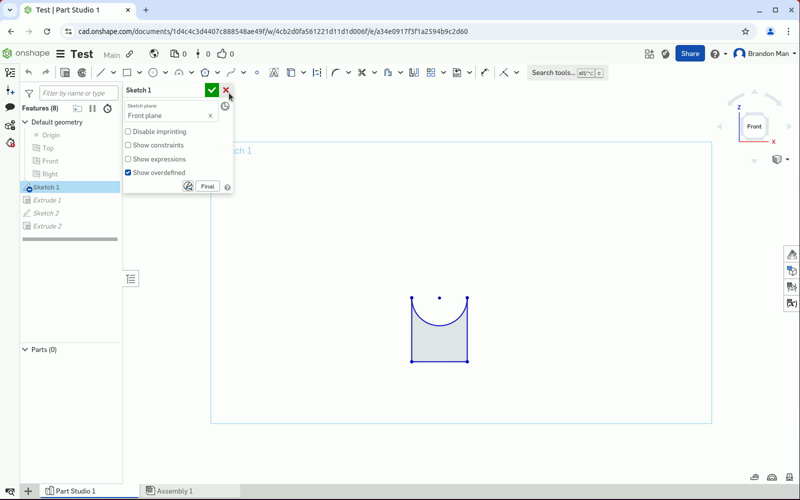
key(shift+s)
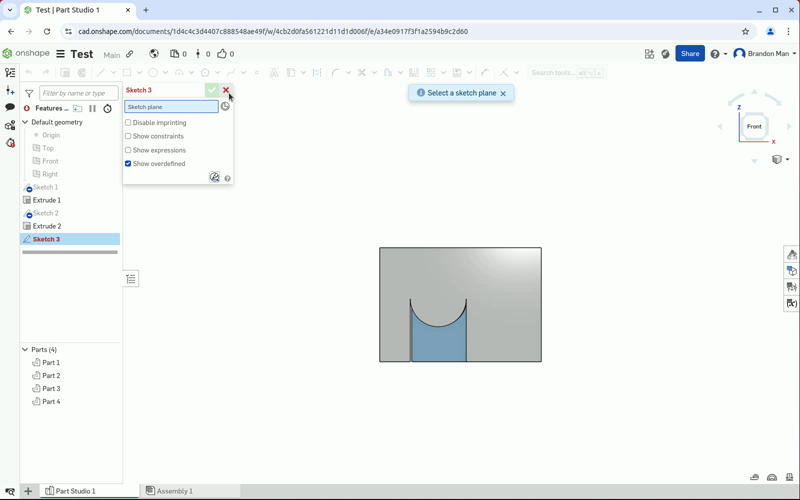
mouse_move(73, 163)
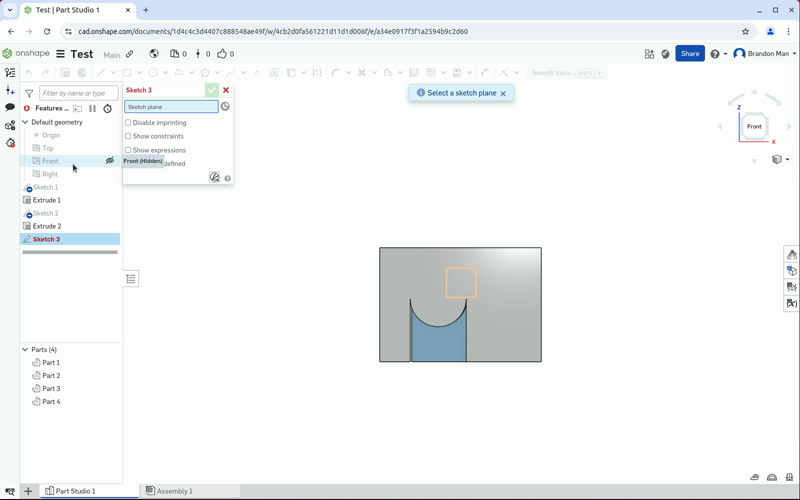
click(73, 163)
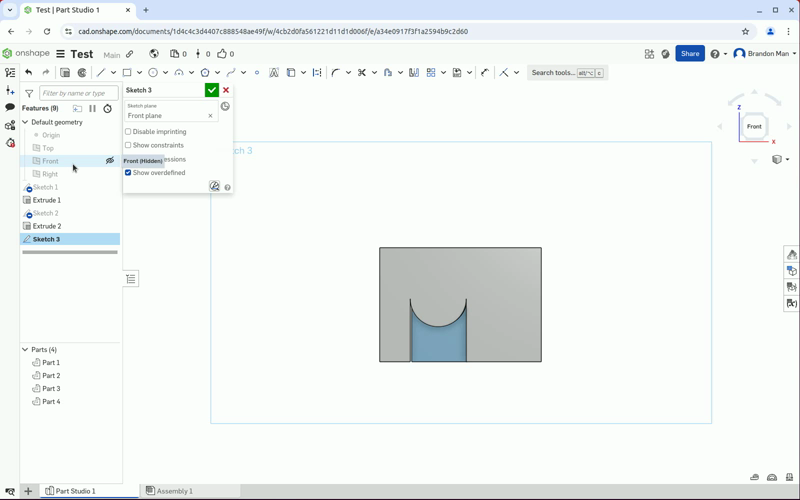
mouse_move(73, 352)
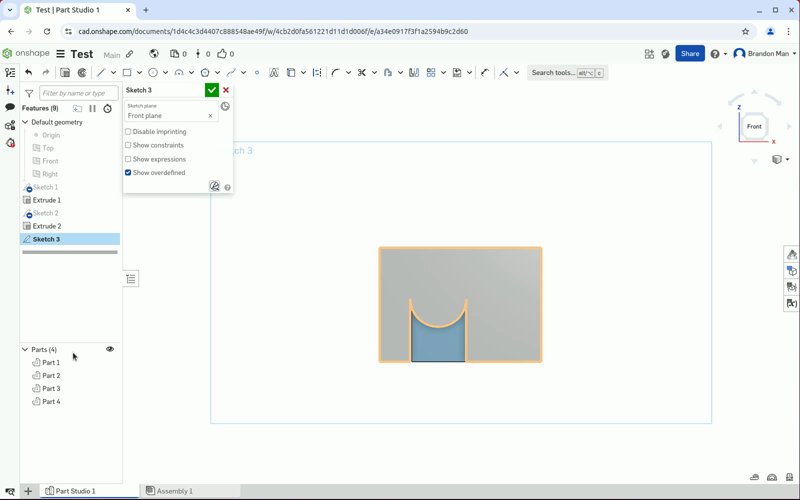
key(y)
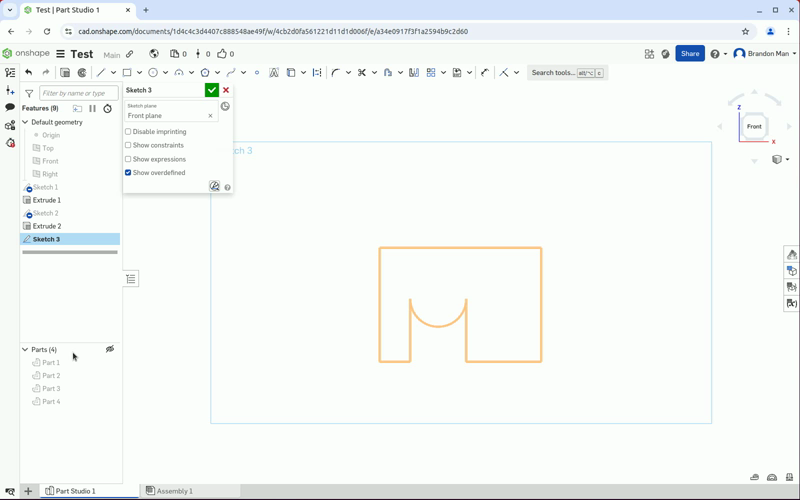
key(l)
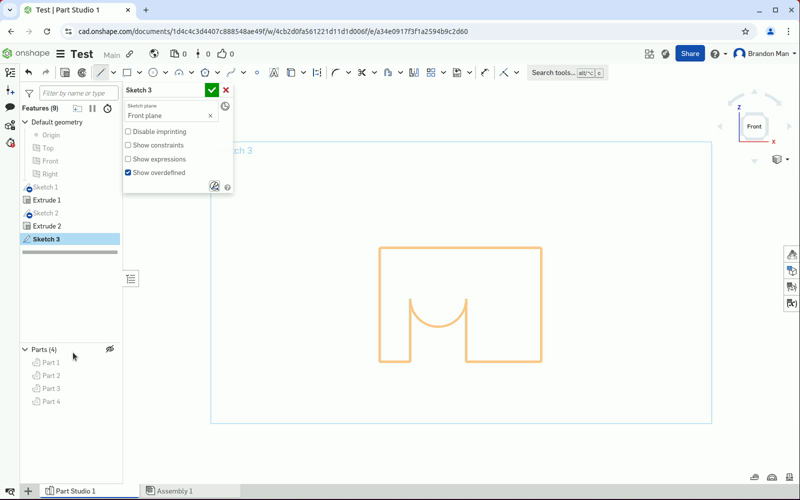
key_down(shift)
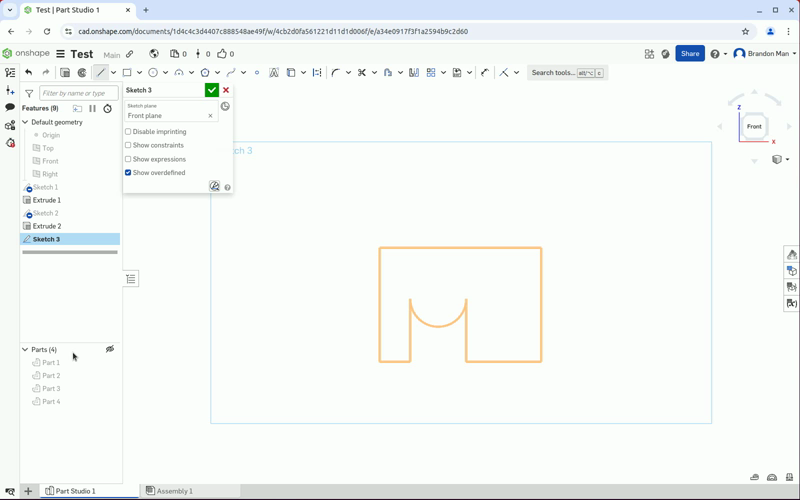
mouse_move(379, 249)
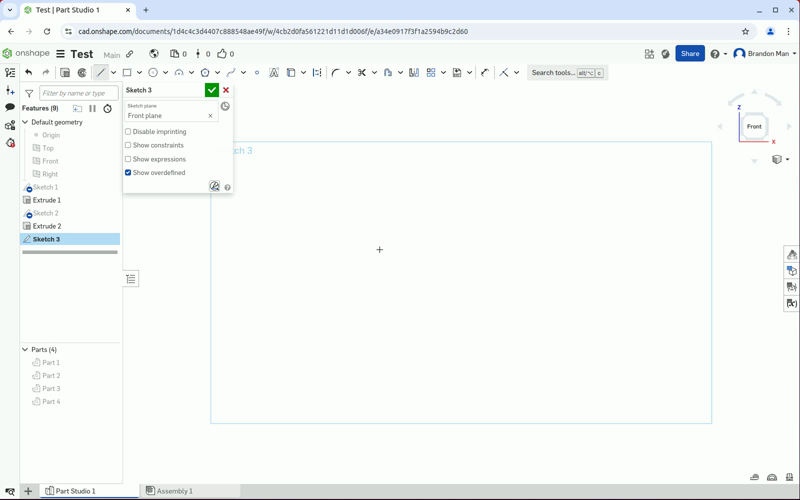
click(379, 249)
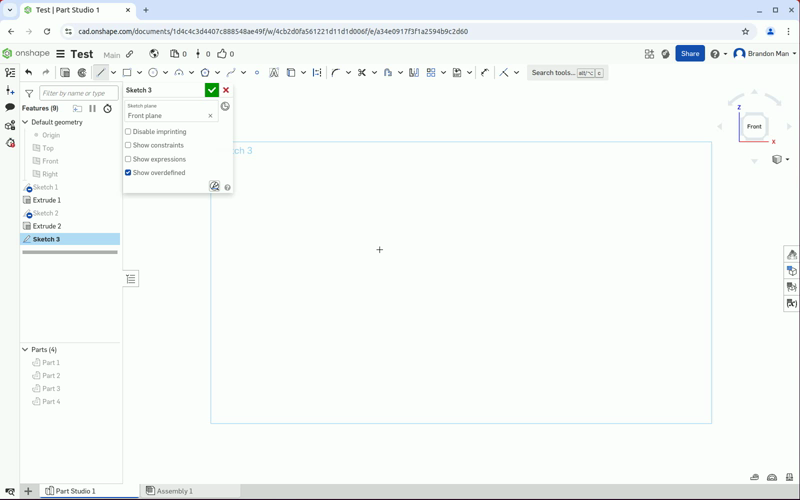
key_up(shift)
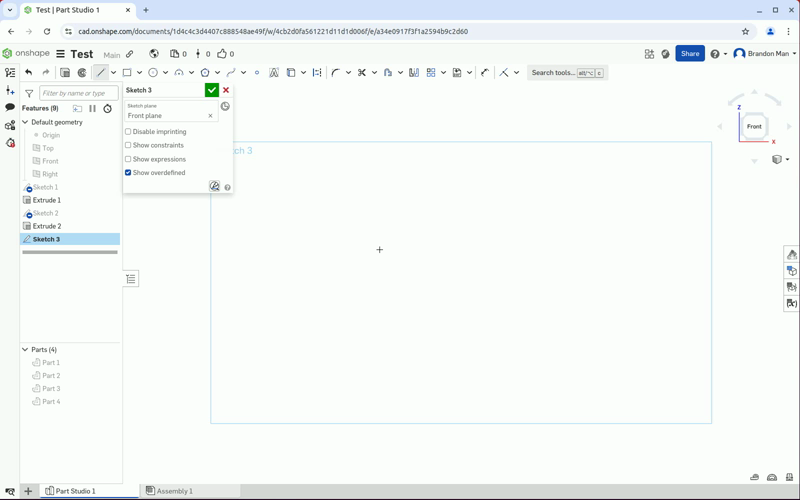
key_down(shift)
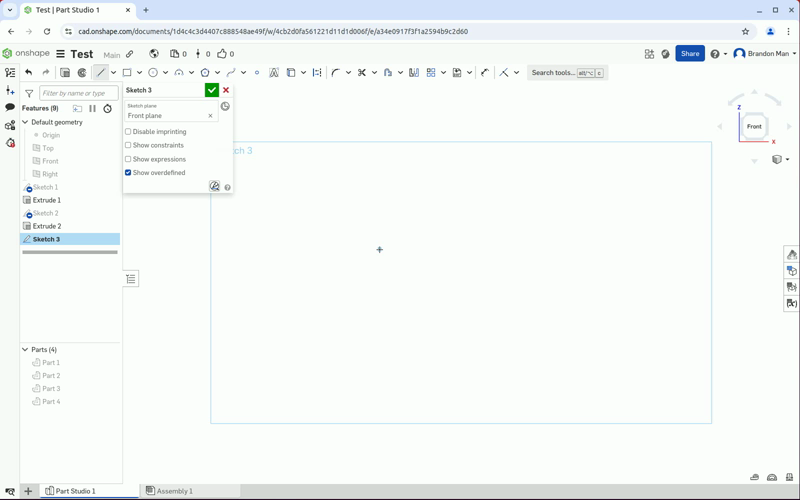
mouse_move(541, 249)
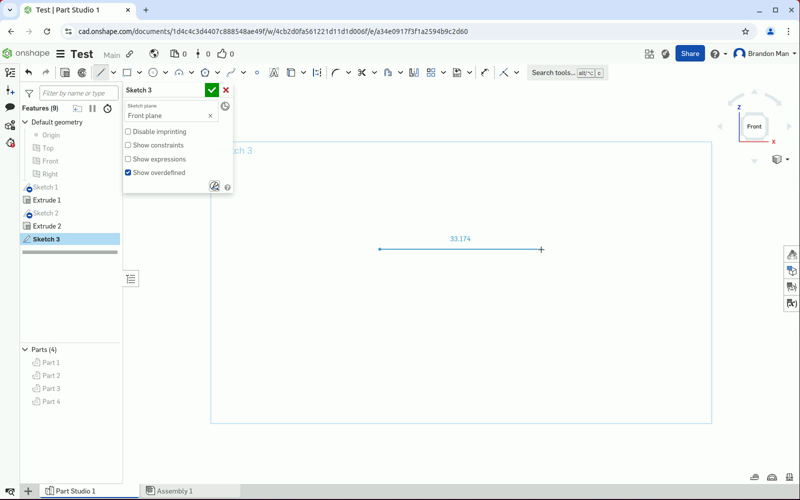
click(541, 249)
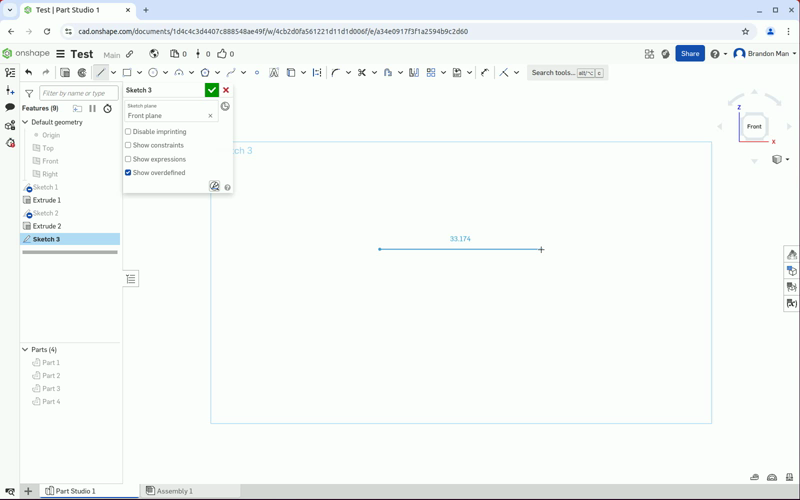
key_up(shift)
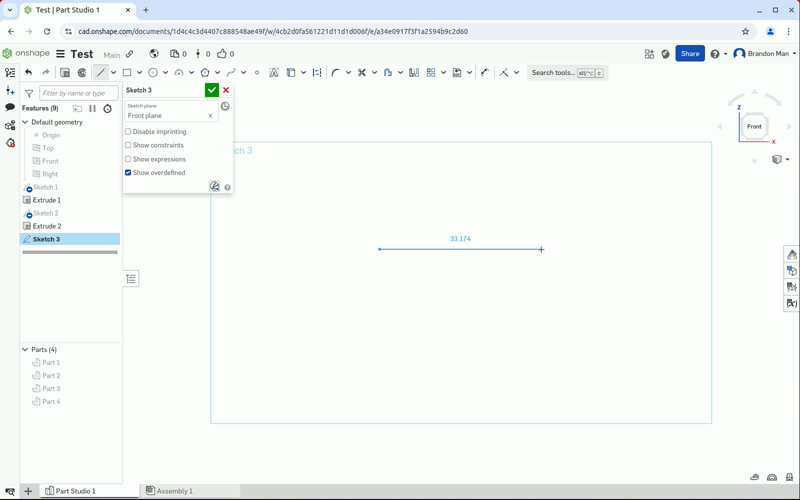
key_down(shift)
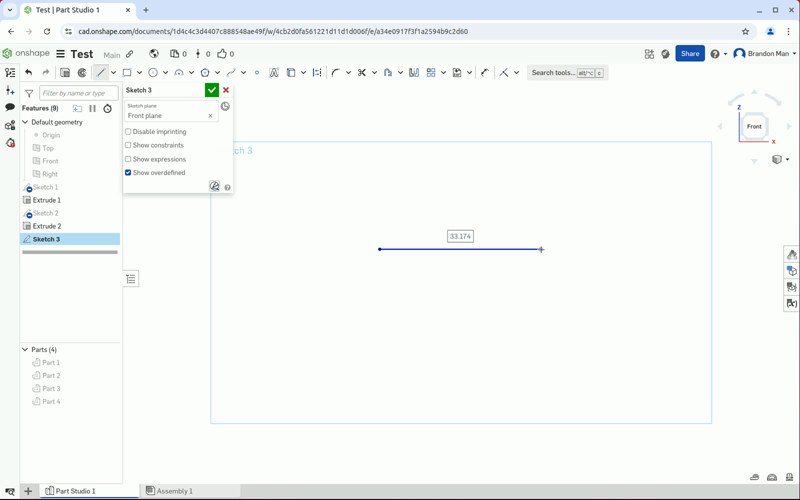
mouse_move(461, 170)
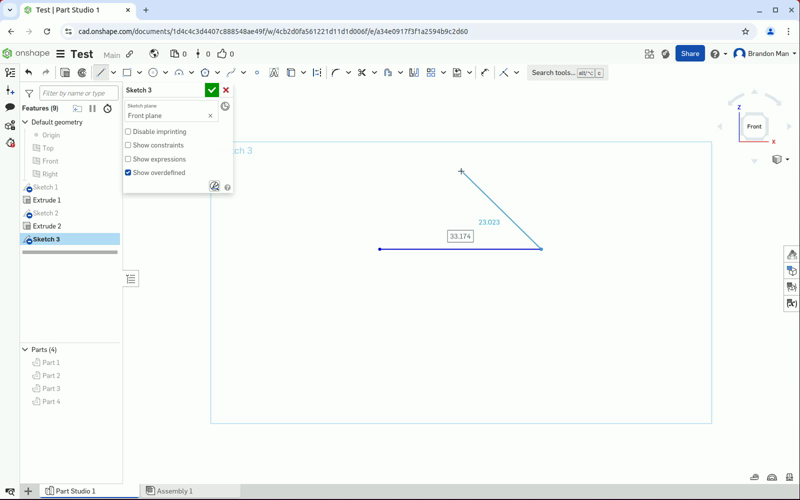
click(461, 170)
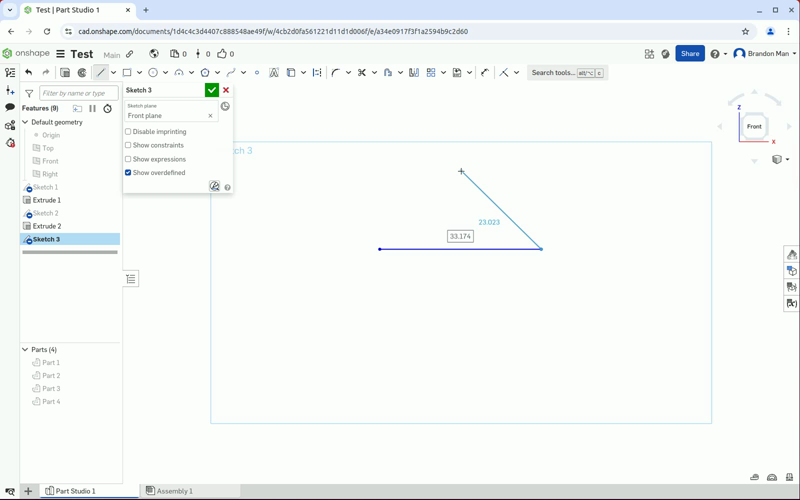
key_up(shift)
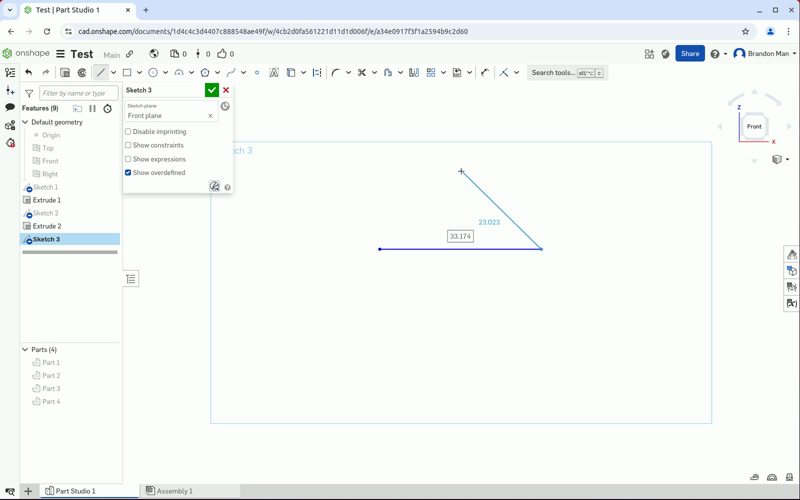
key_down(shift)
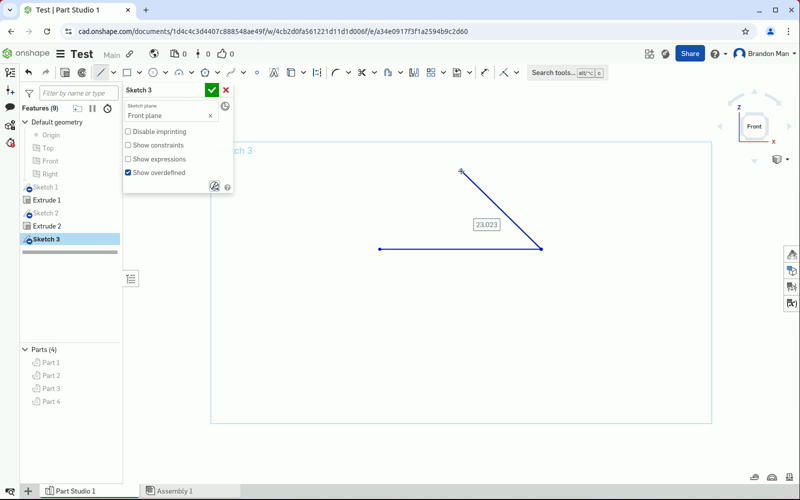
mouse_move(379, 249)
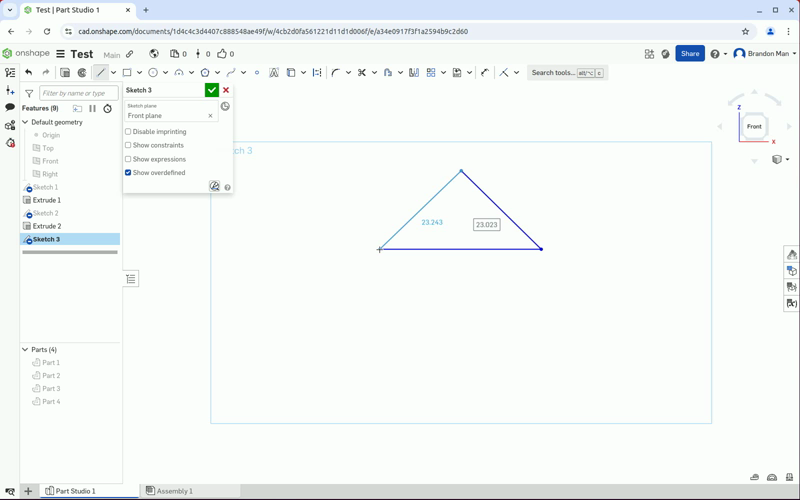
key_up(shift)
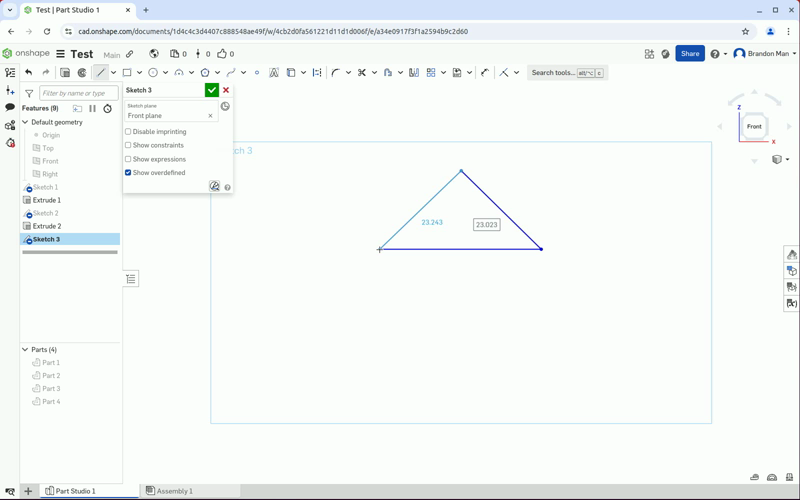
click(379, 249)
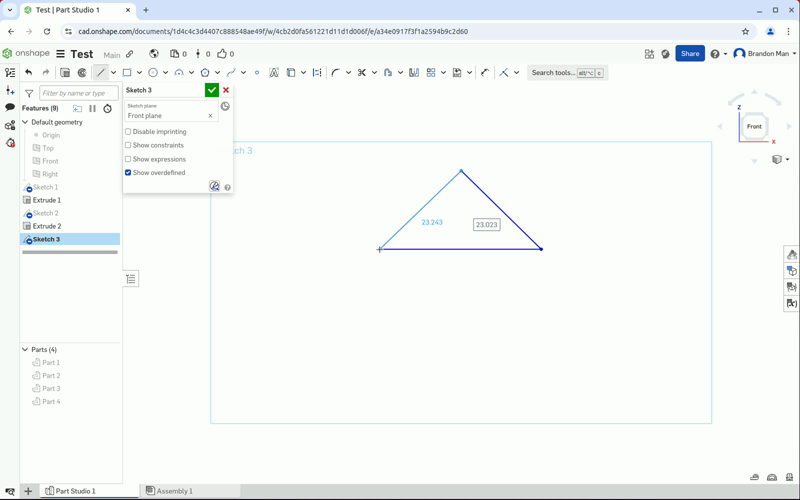
key(esc)
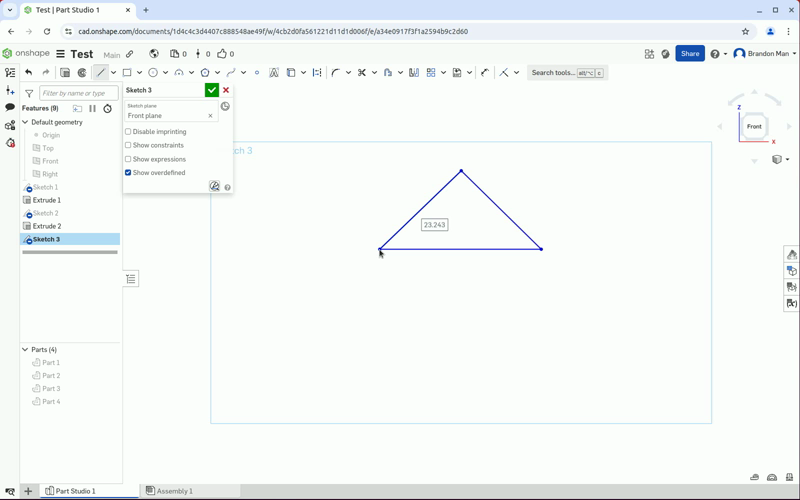
mouse_move(505, 223)
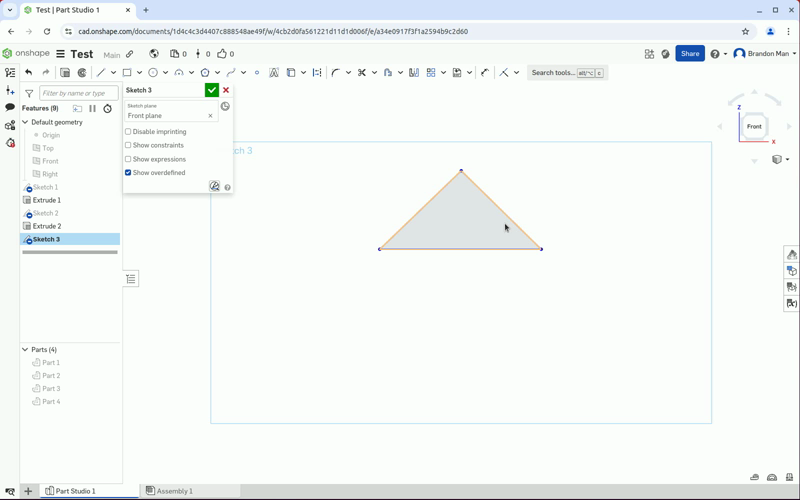
click(505, 223)
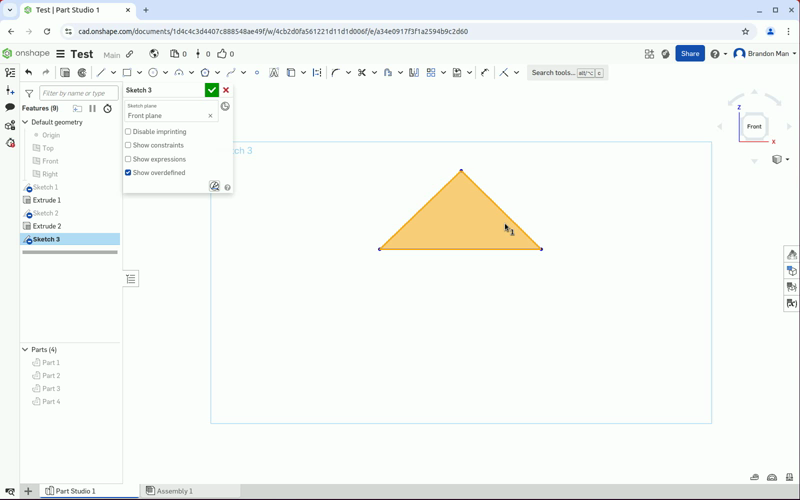
mouse_move(73, 352)
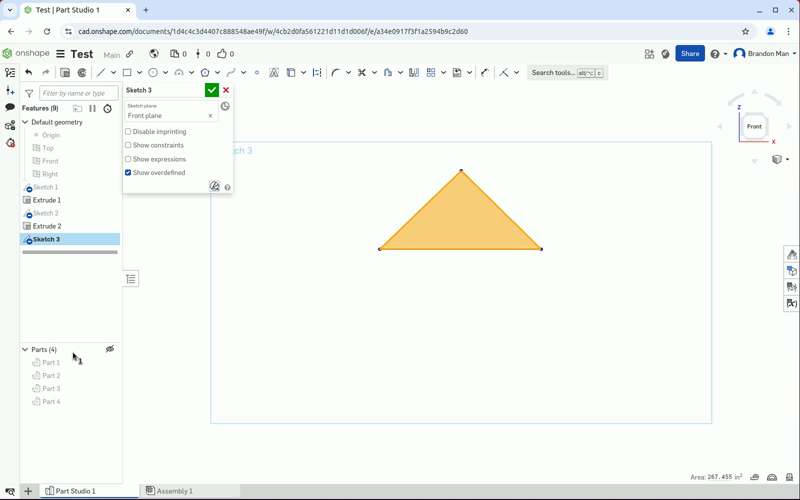
key(shift+y)
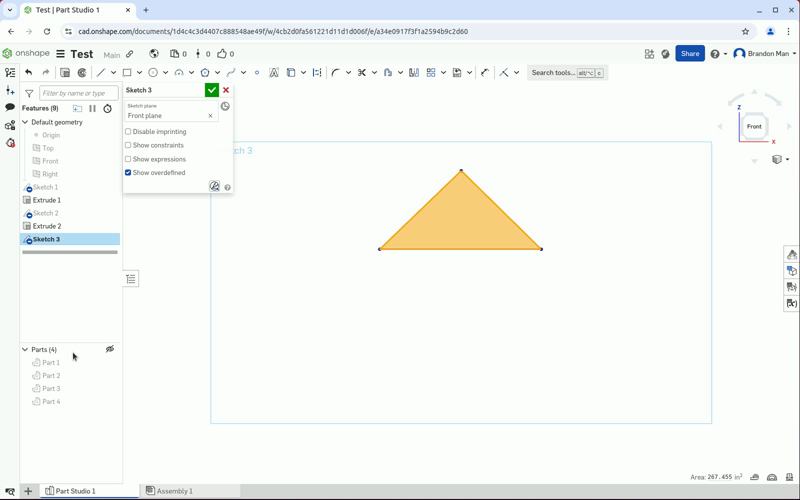
key(shift+e)
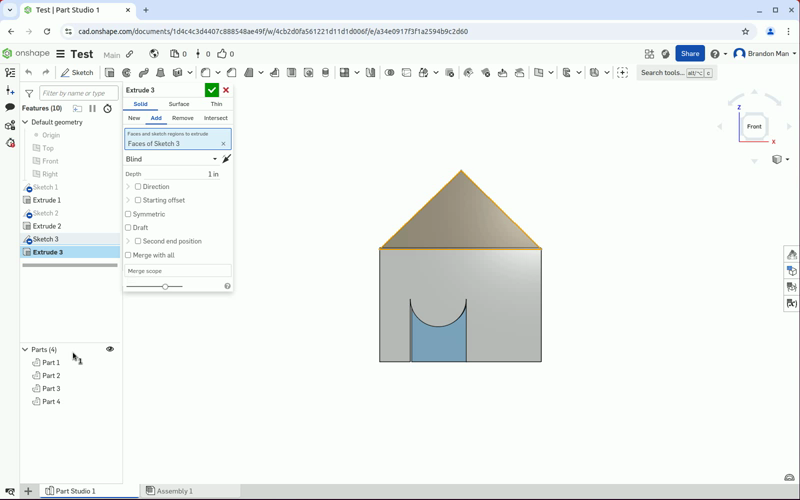
mouse_move(143, 106)
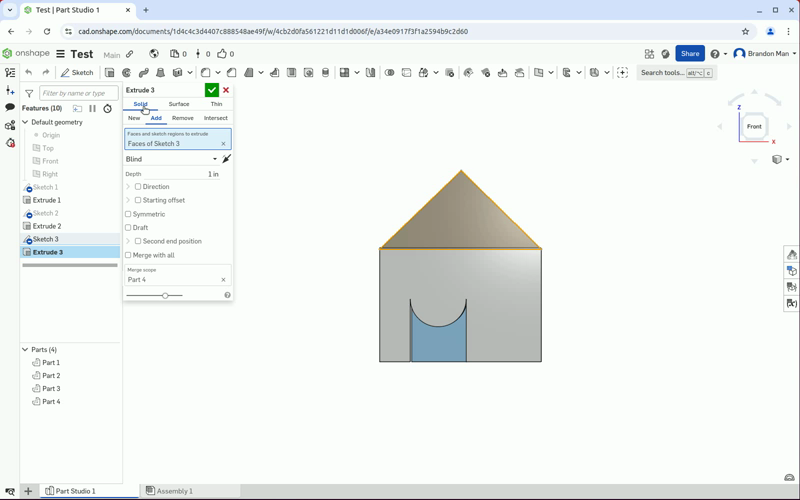
click(143, 106)
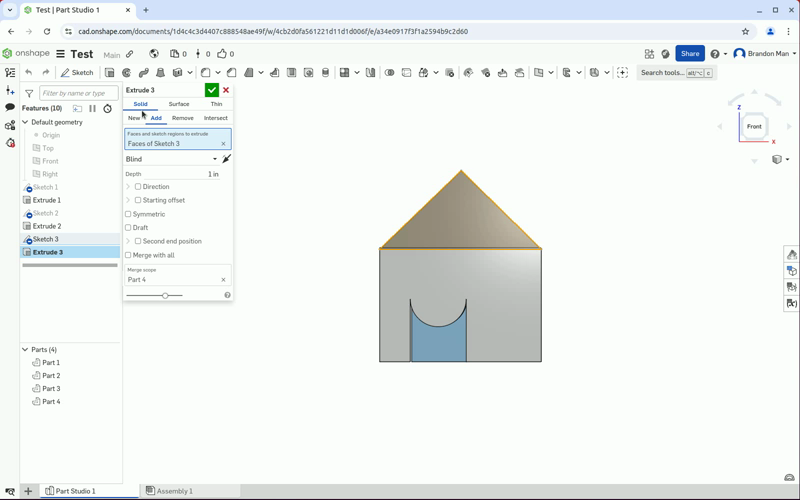
mouse_move(137, 120)
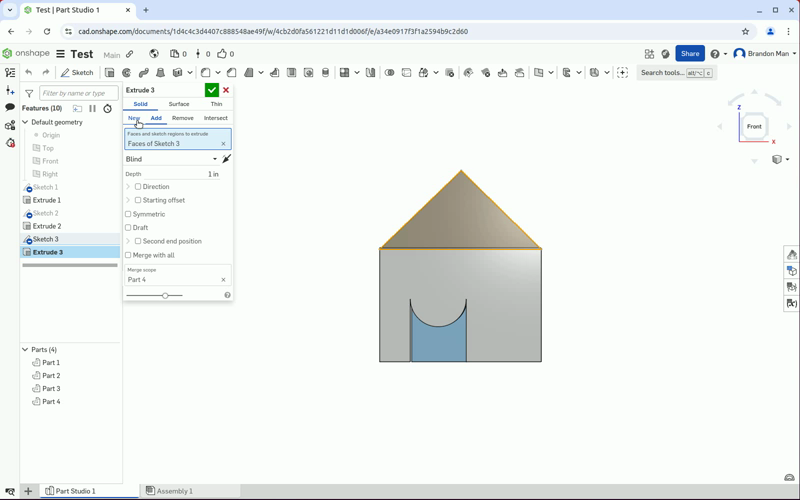
click(137, 120)
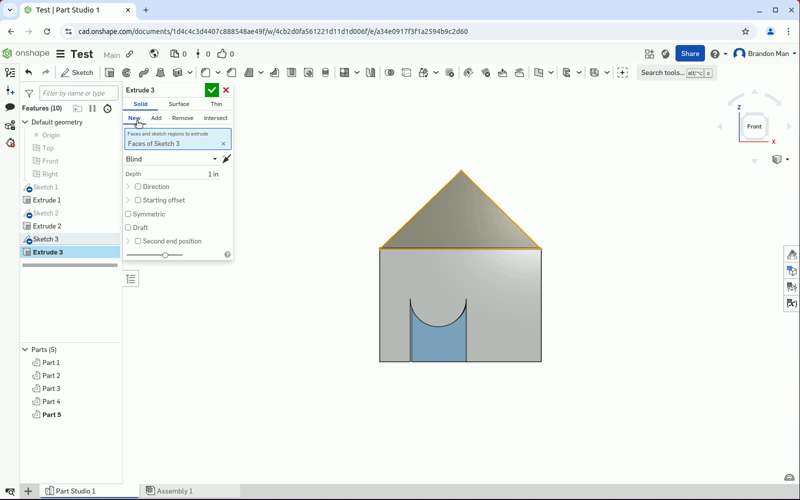
key(tab, 4)
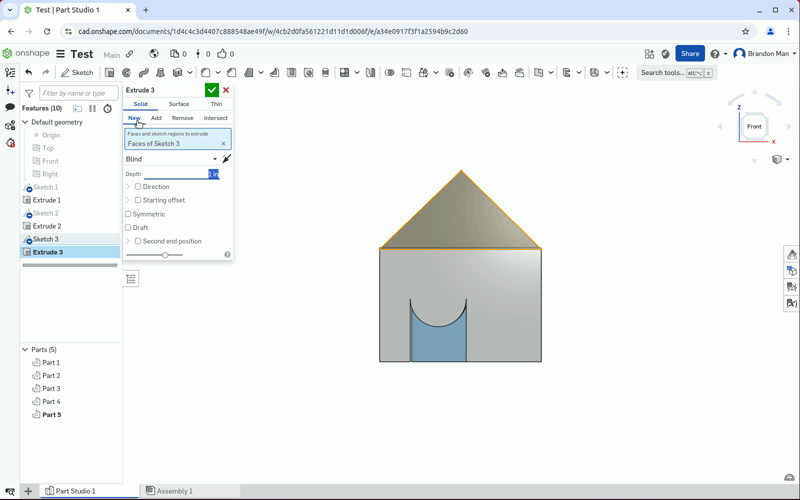
text(3.37)
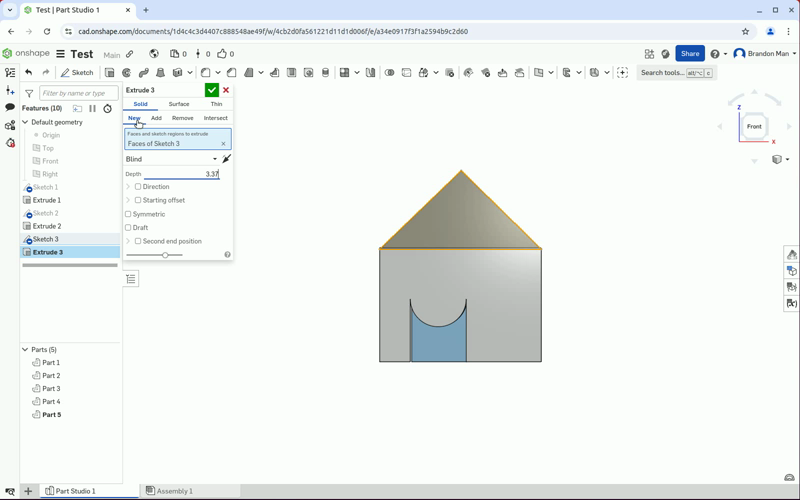
key(enter)
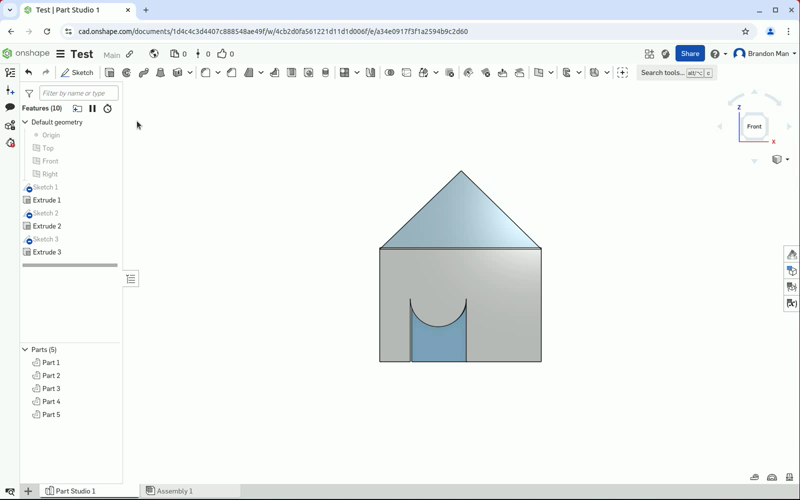
key(shift+h)
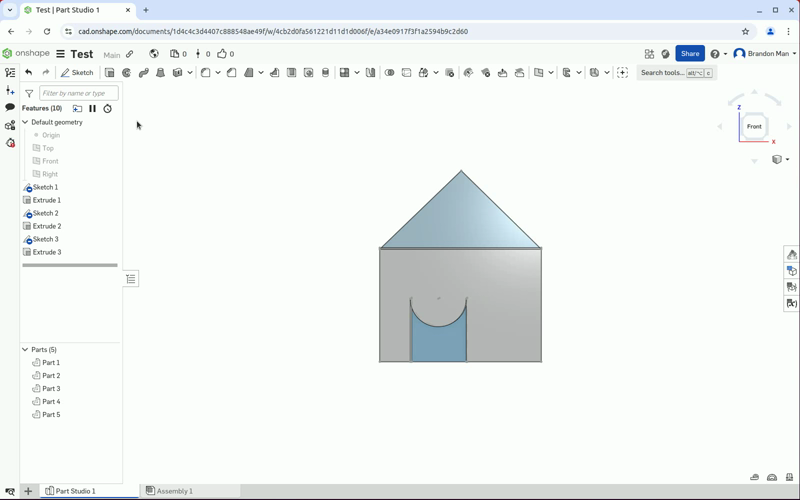
key(shift+h)
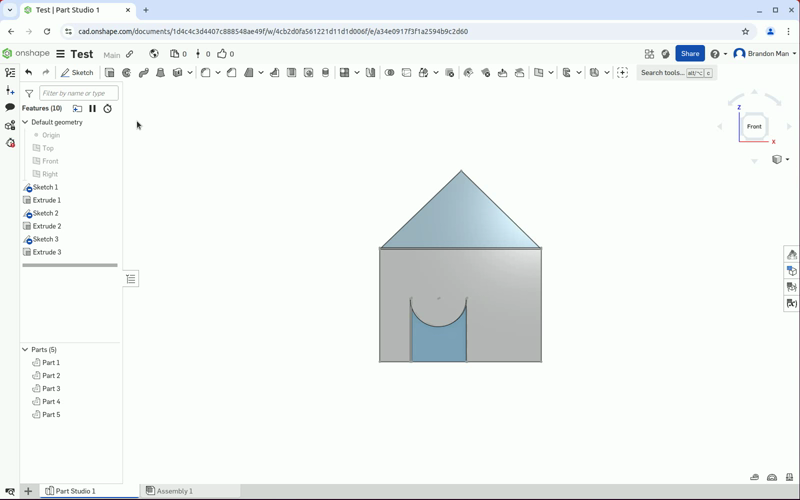
key(shift+7)
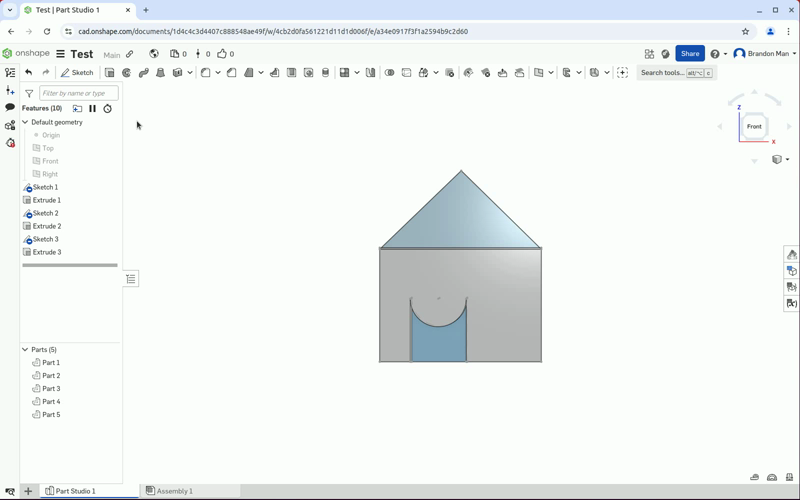
key(left, 2)
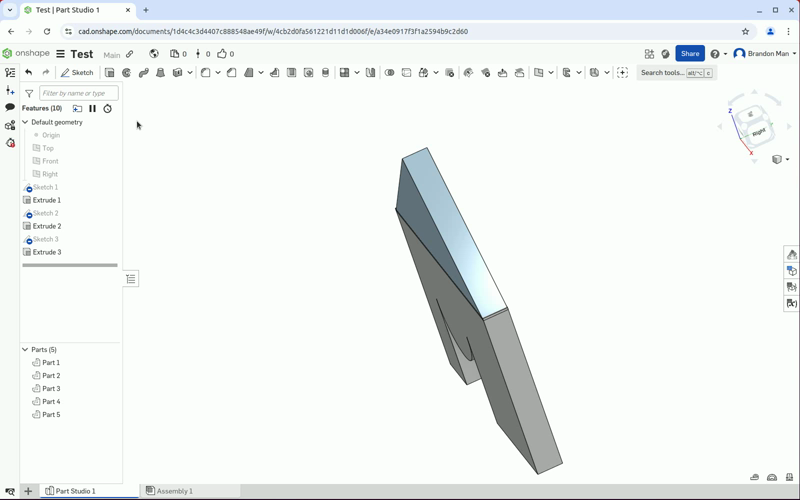
key(down, 2)
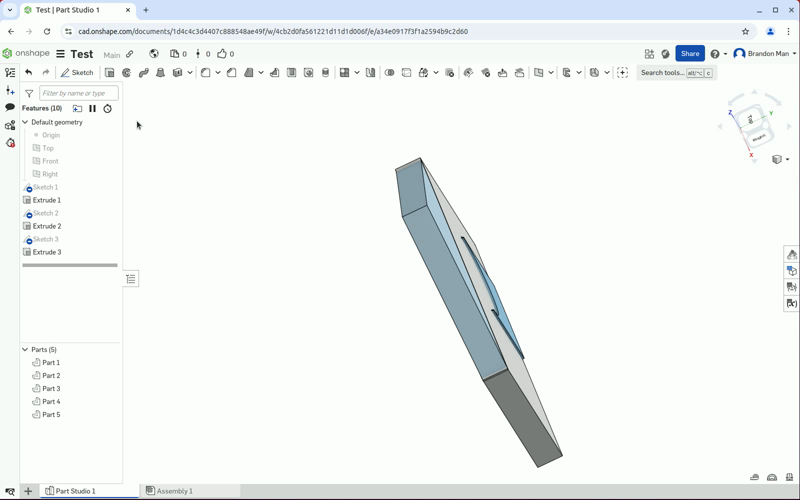
key(up, 2)
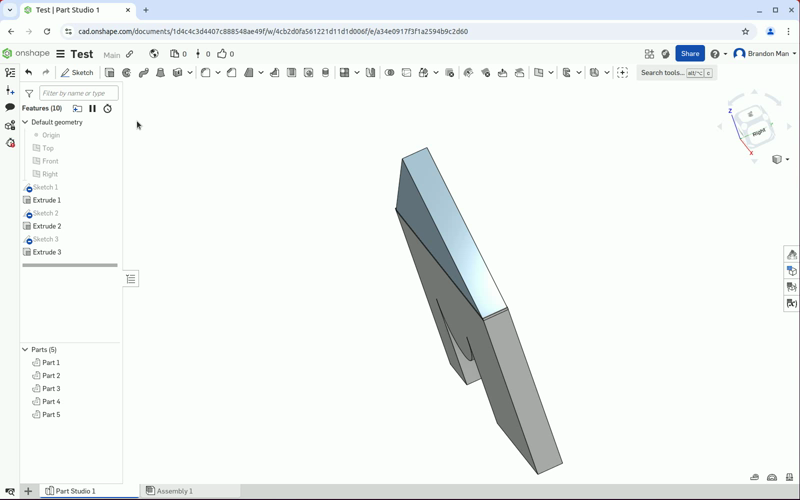
key(right, 2)
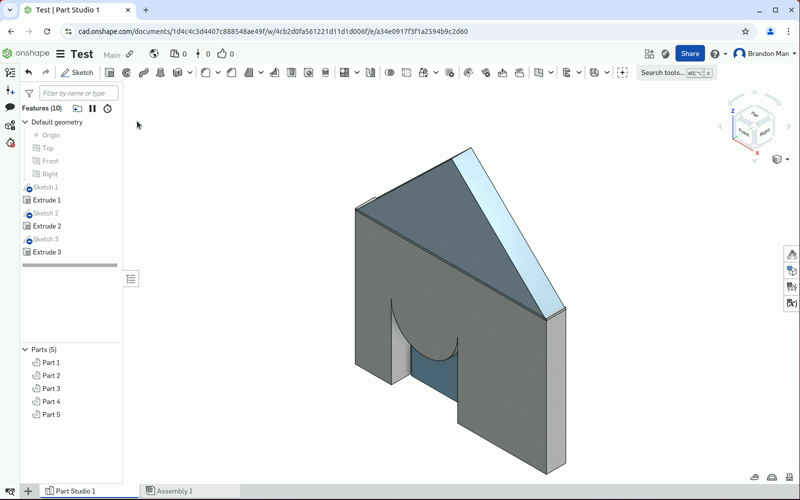
mouse_move(73, 189)
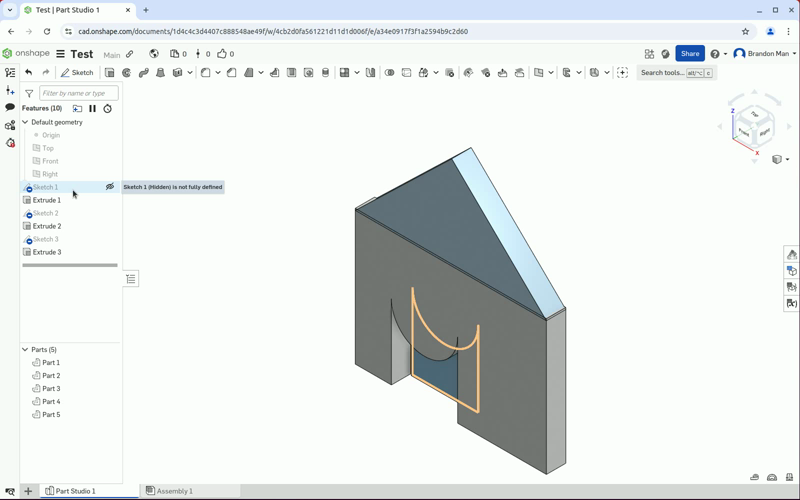
click(73, 189)